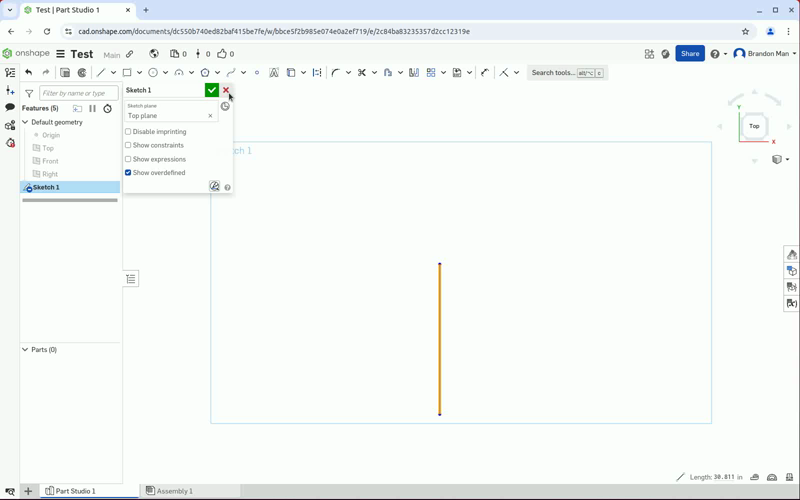
key(shift+h)
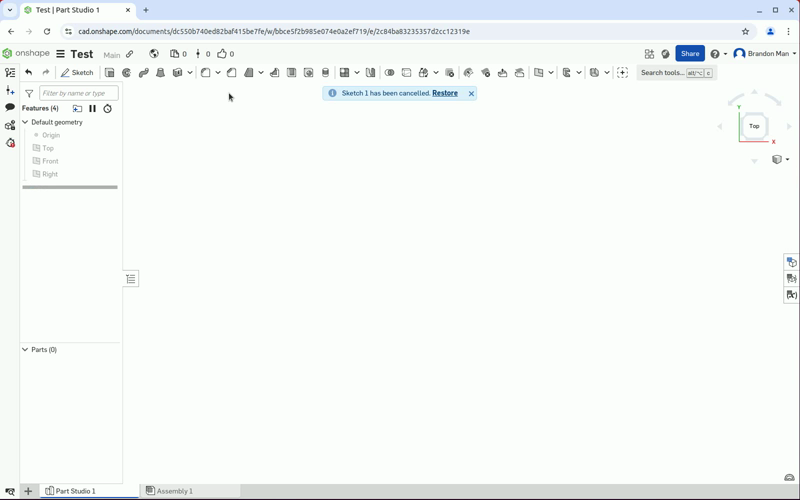
mouse_move(73, 352)
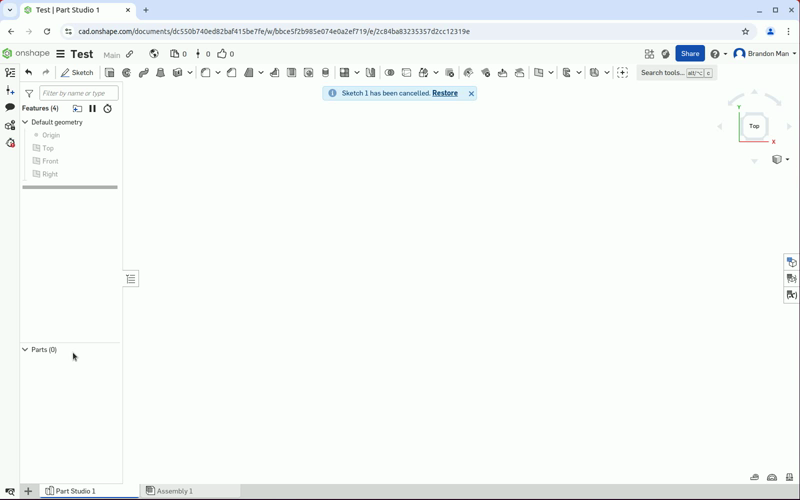
key(y)
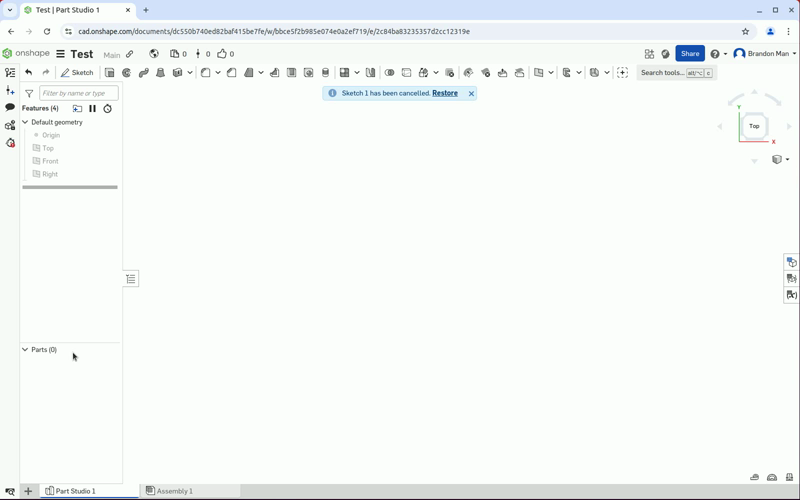
key(shift+p)
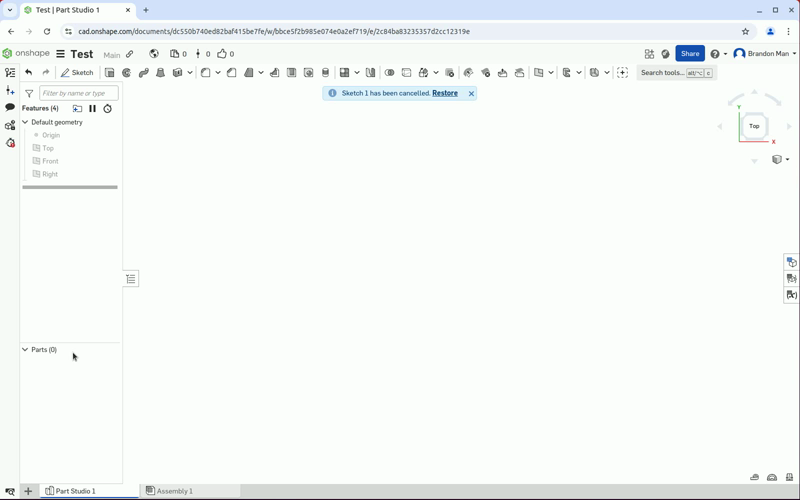
key(space)
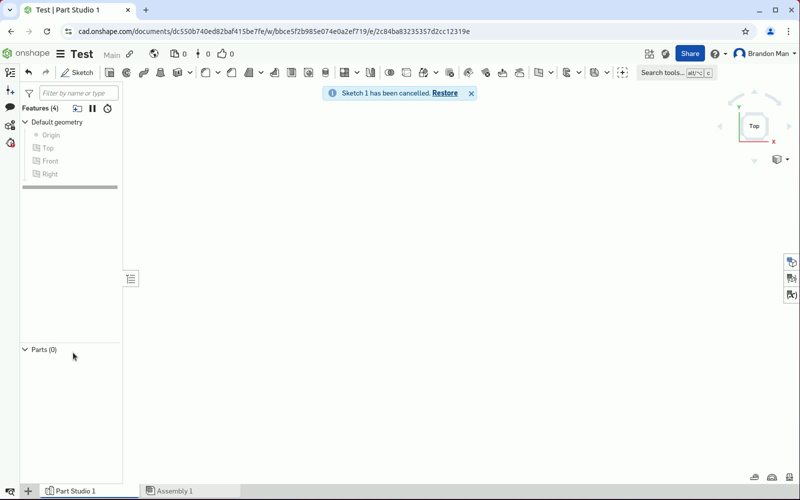
key_down(shift)
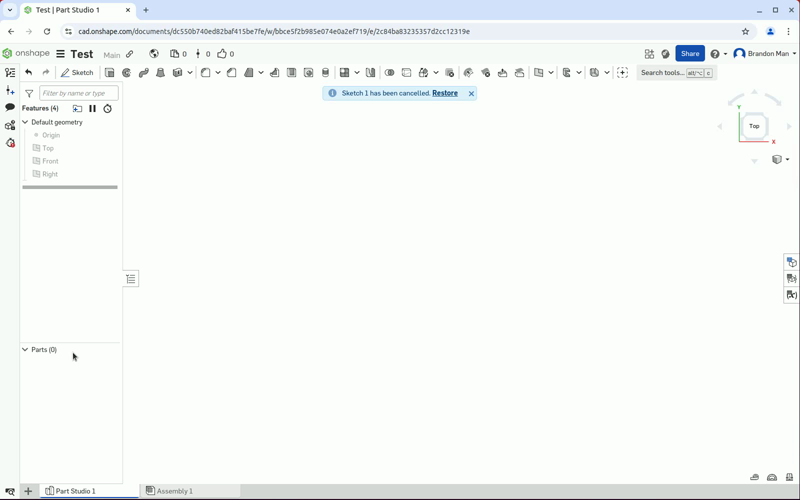
key(up)
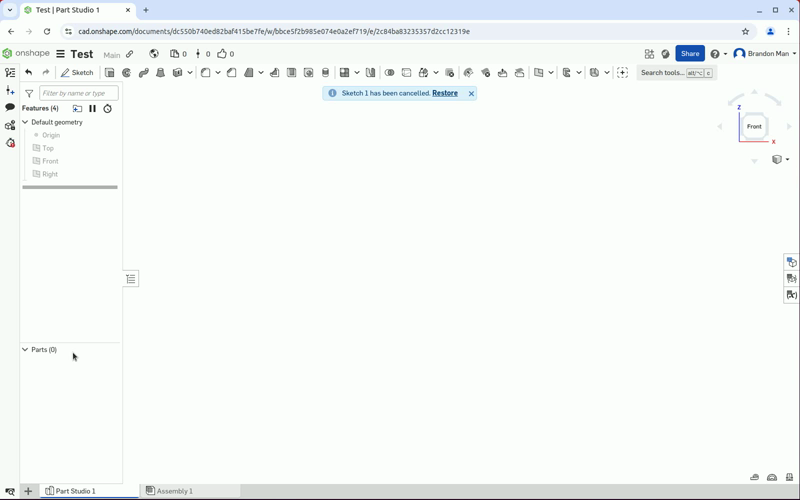
key_up(shift)
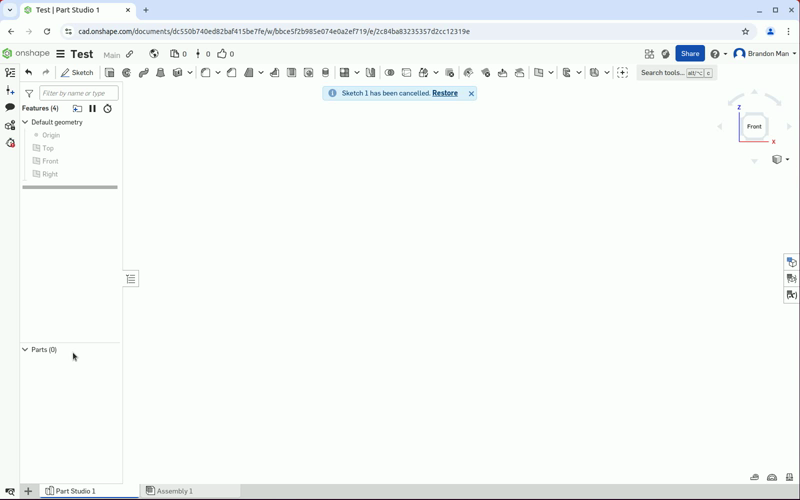
mouse_move(73, 352)
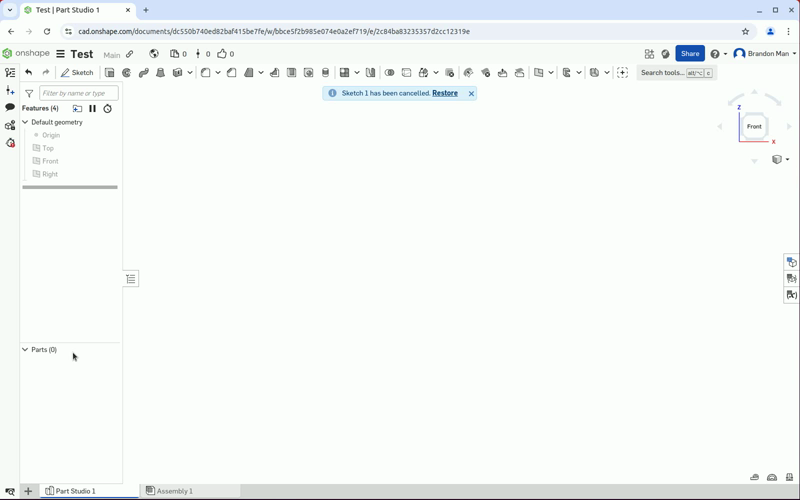
key(shift+y)
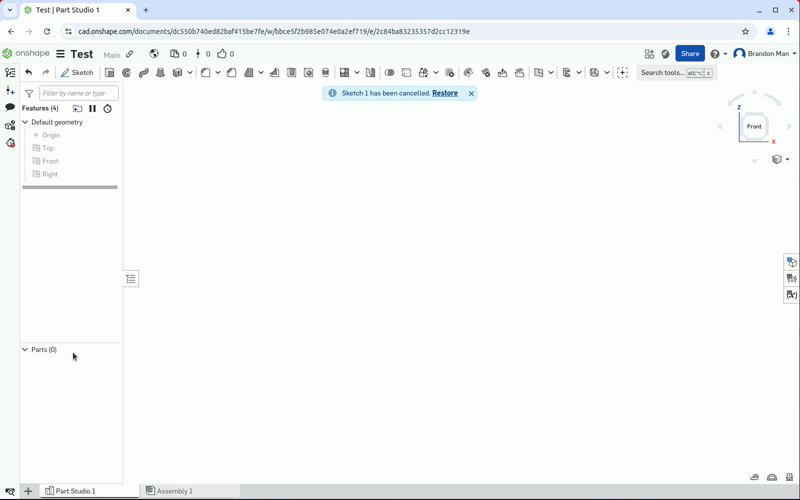
key(shift+s)
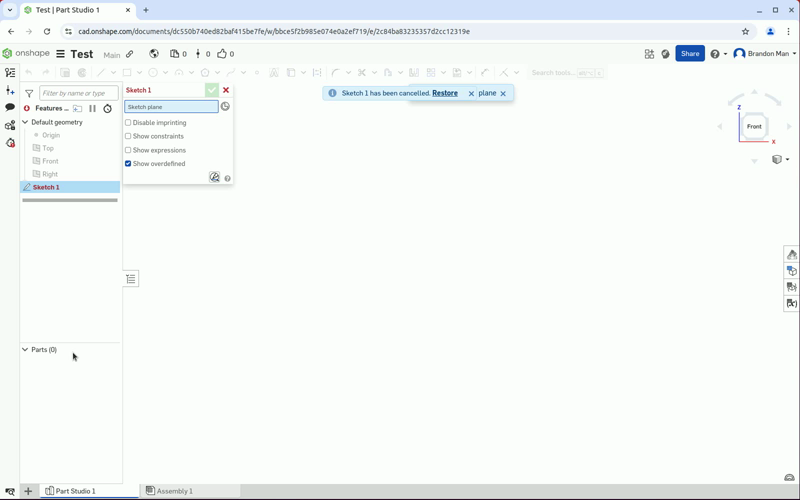
mouse_move(73, 163)
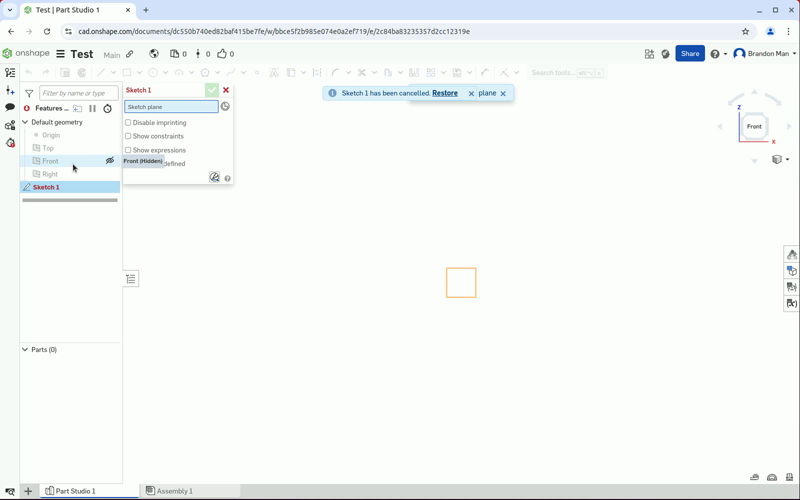
click(73, 163)
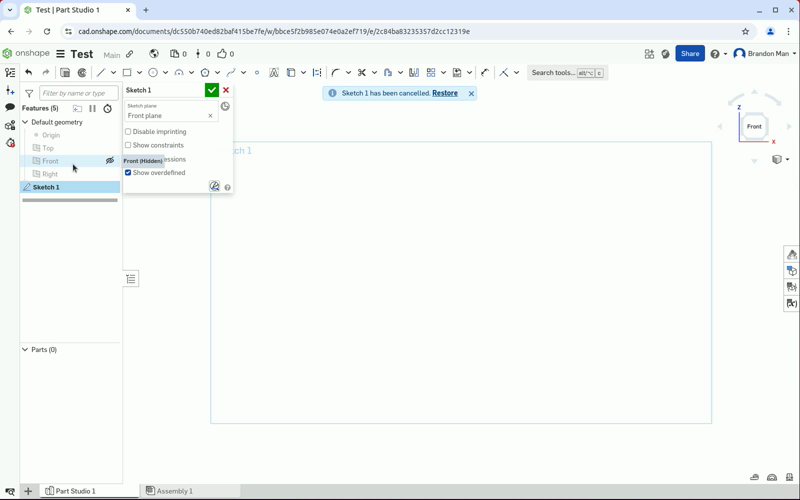
mouse_move(73, 352)
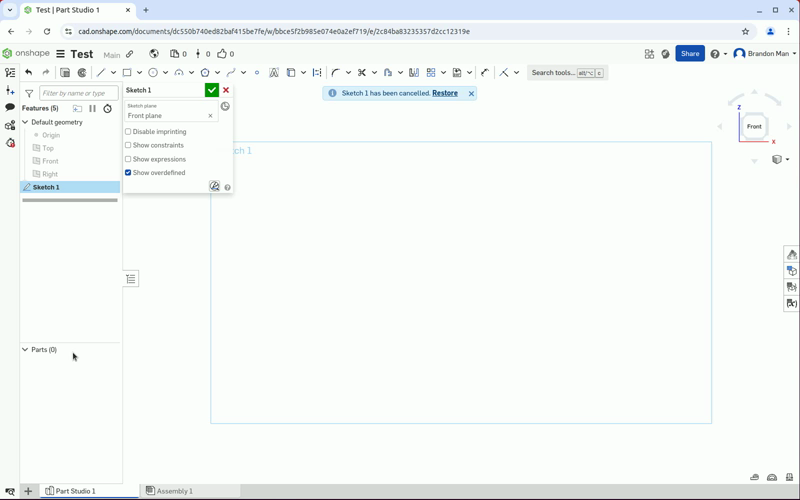
key(y)
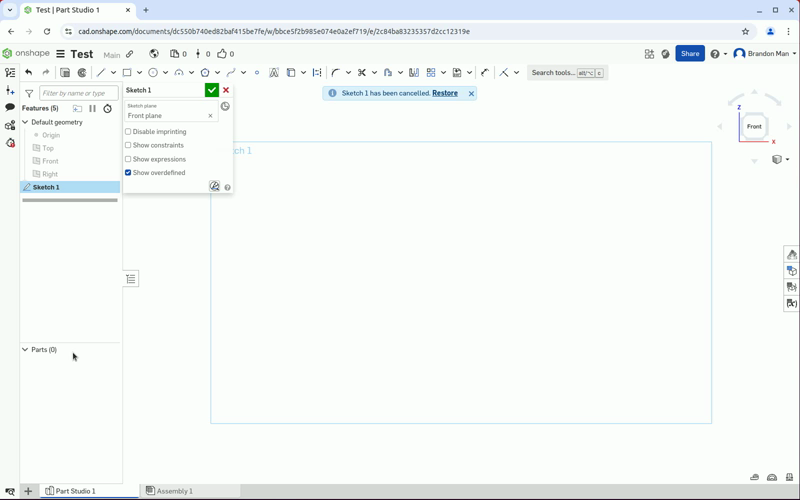
key(l)
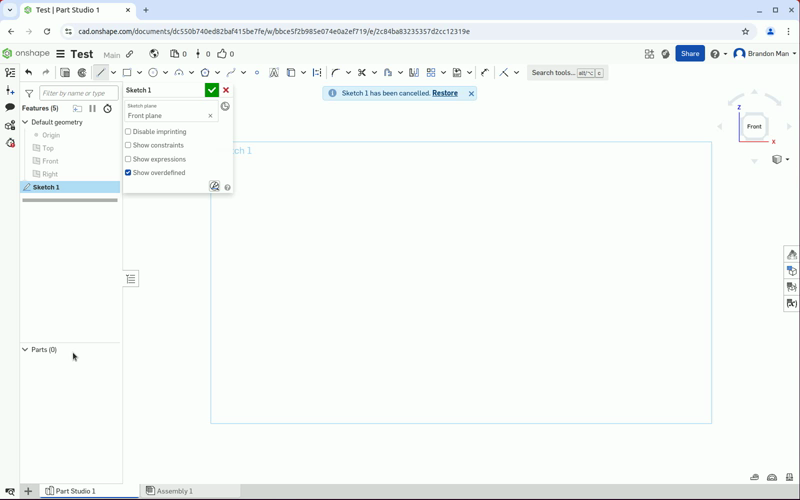
key_down(shift)
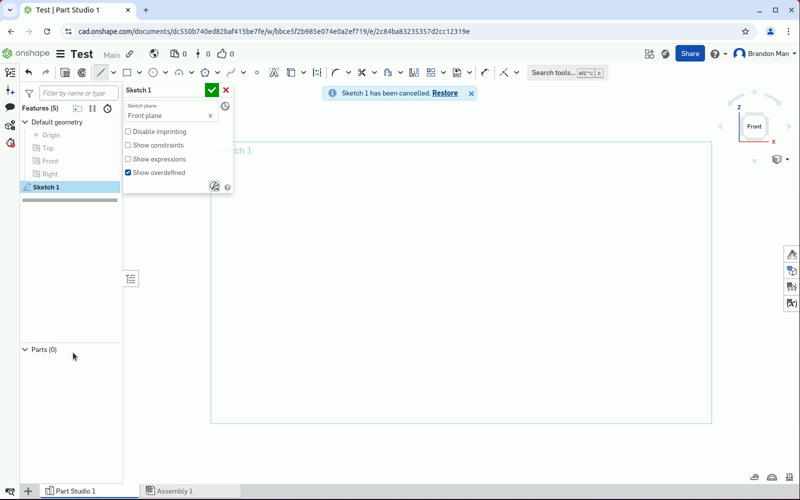
mouse_move(392, 282)
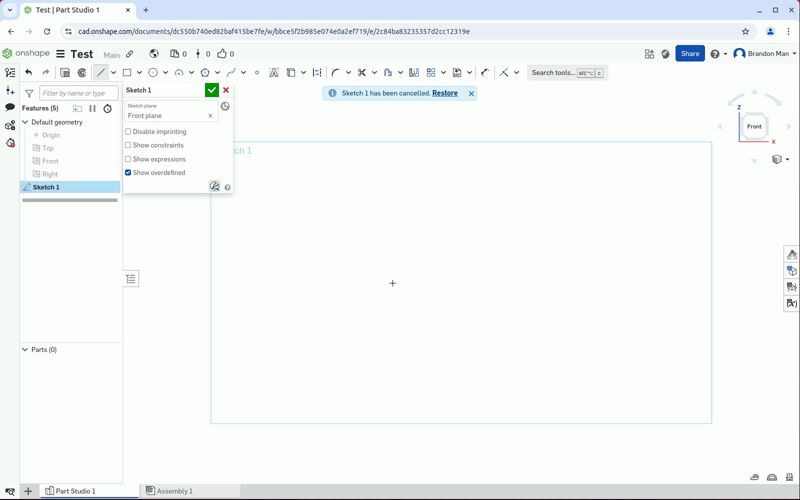
click(392, 282)
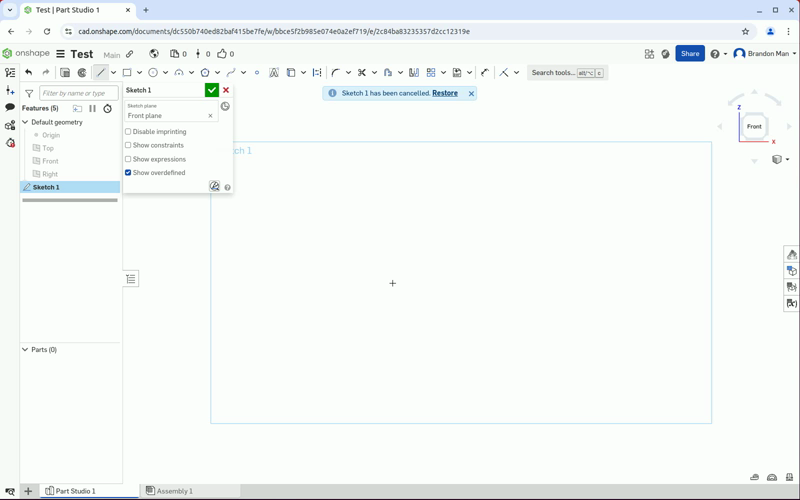
key_up(shift)
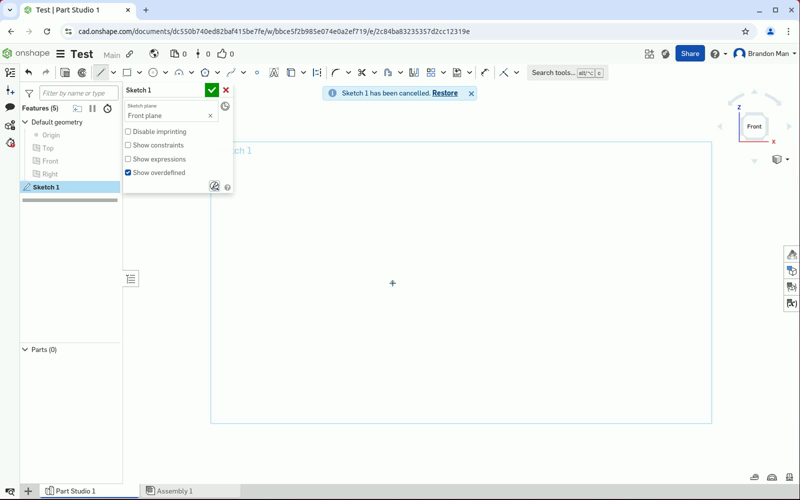
key_down(shift)
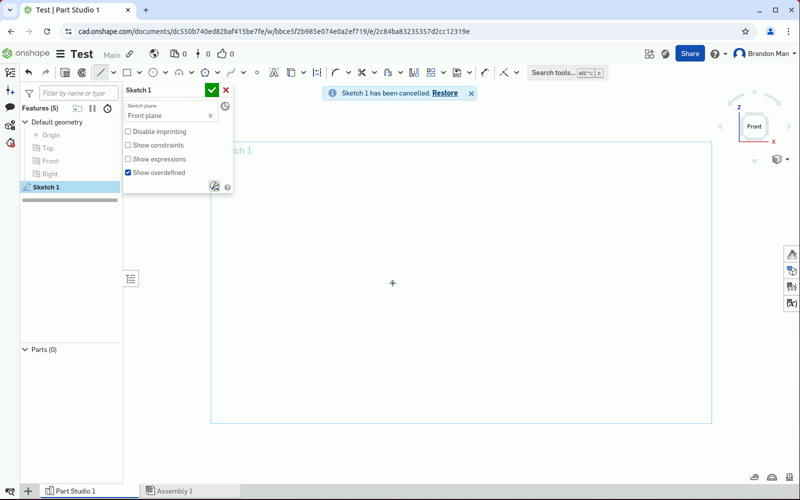
mouse_move(460, 282)
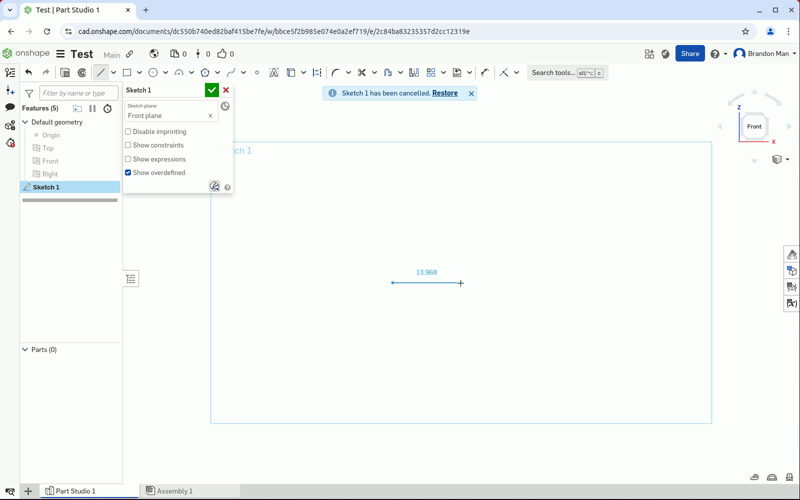
click(460, 282)
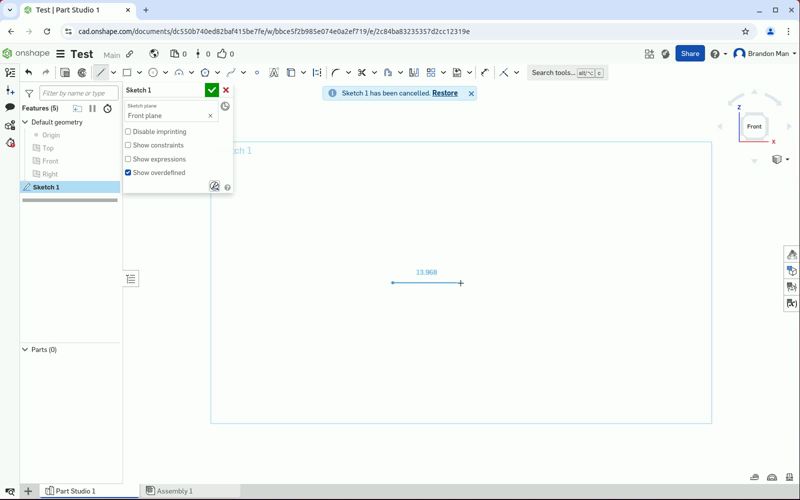
key_up(shift)
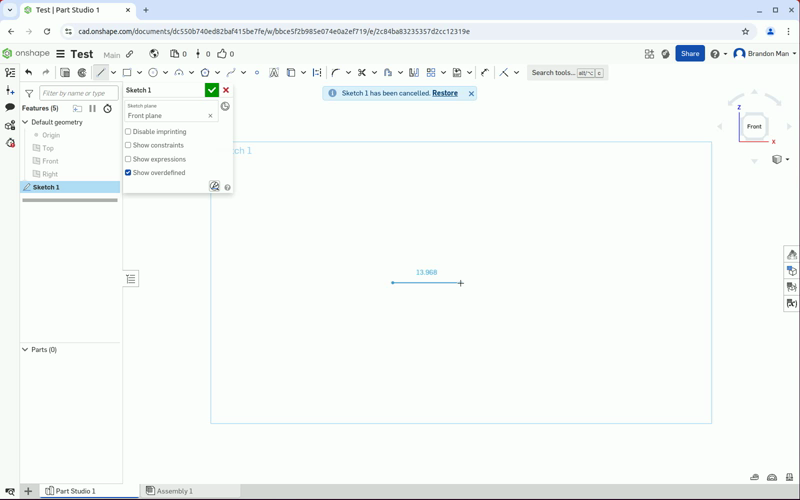
key_down(shift)
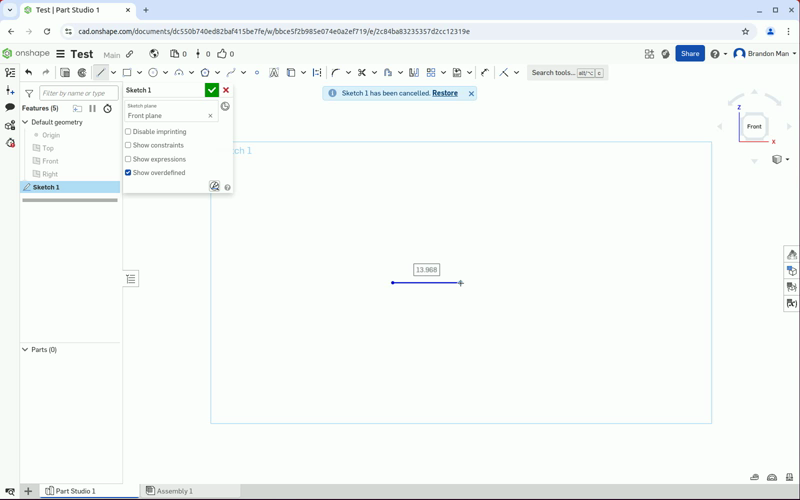
mouse_move(527, 282)
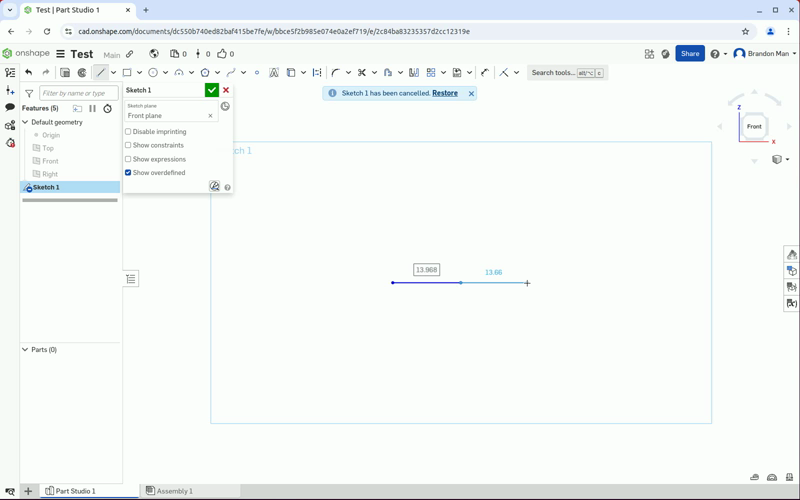
click(527, 282)
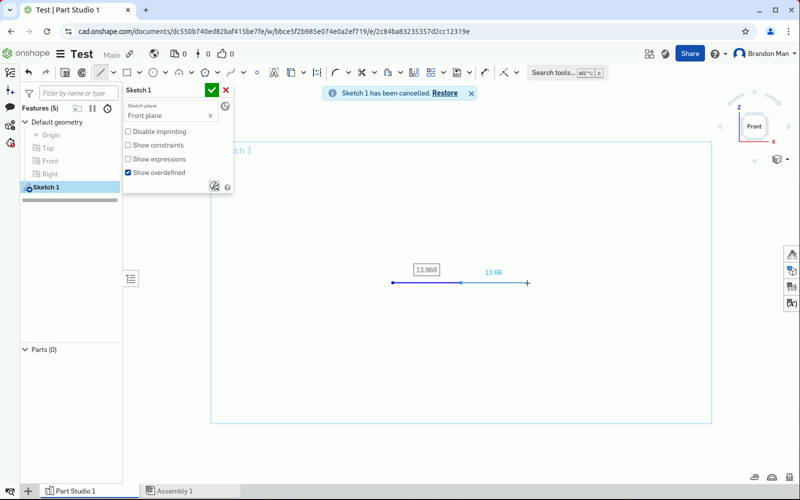
key_up(shift)
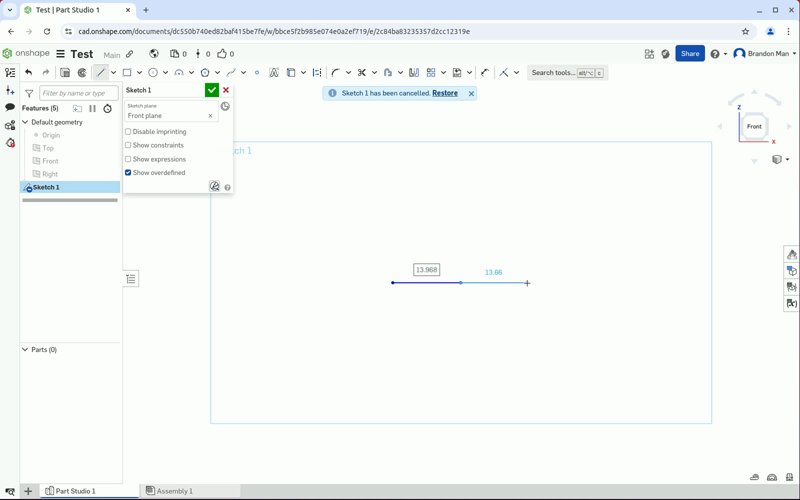
key_down(shift)
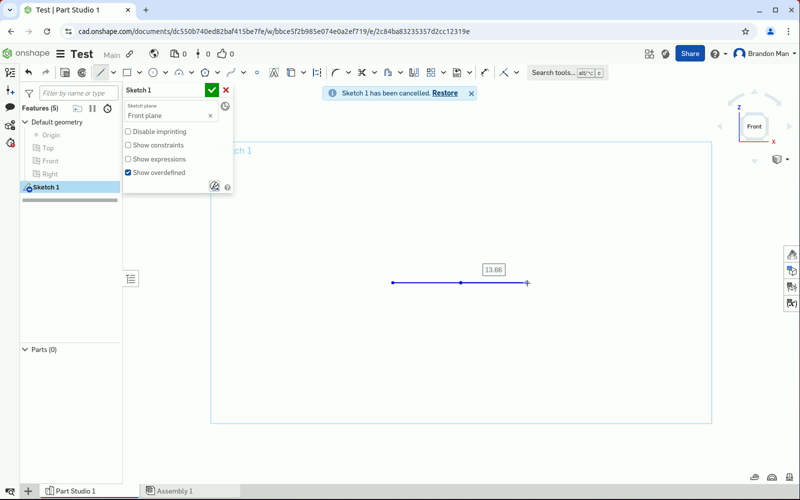
mouse_move(527, 170)
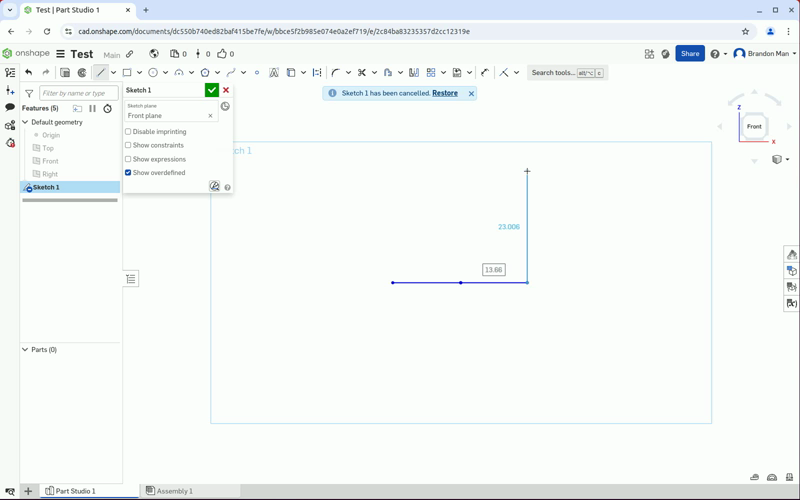
click(527, 170)
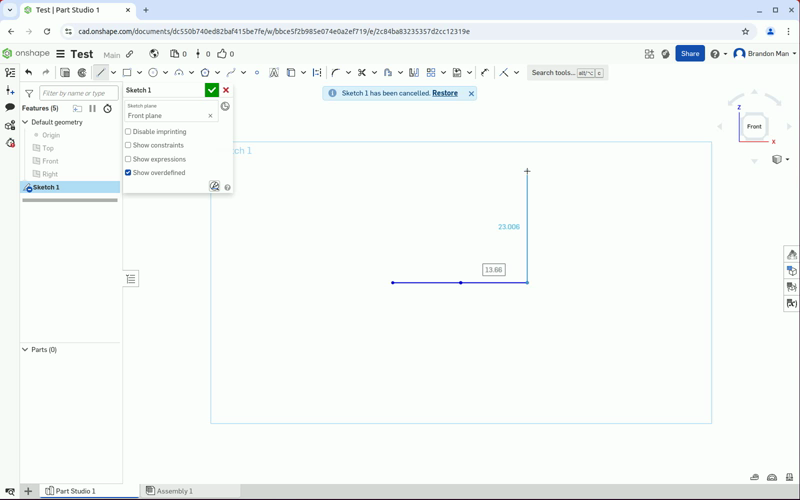
key_up(shift)
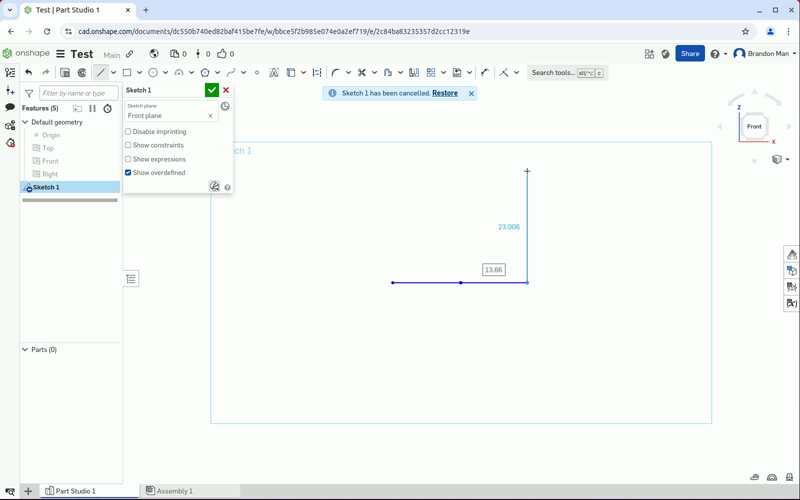
key_down(shift)
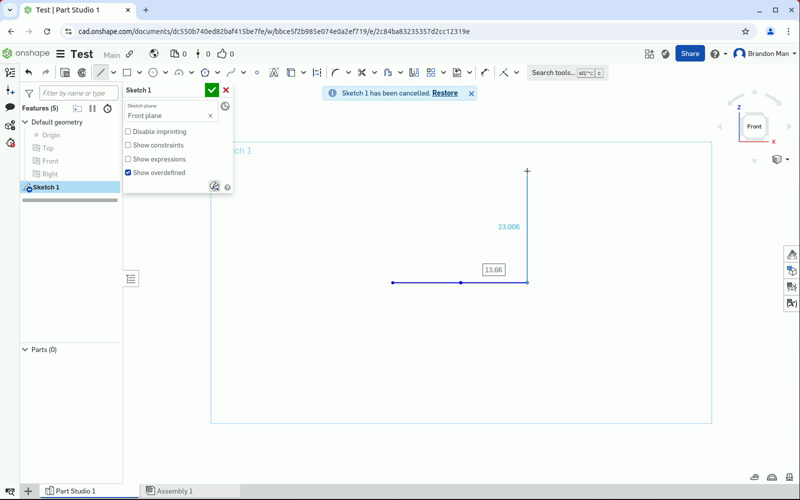
mouse_move(392, 170)
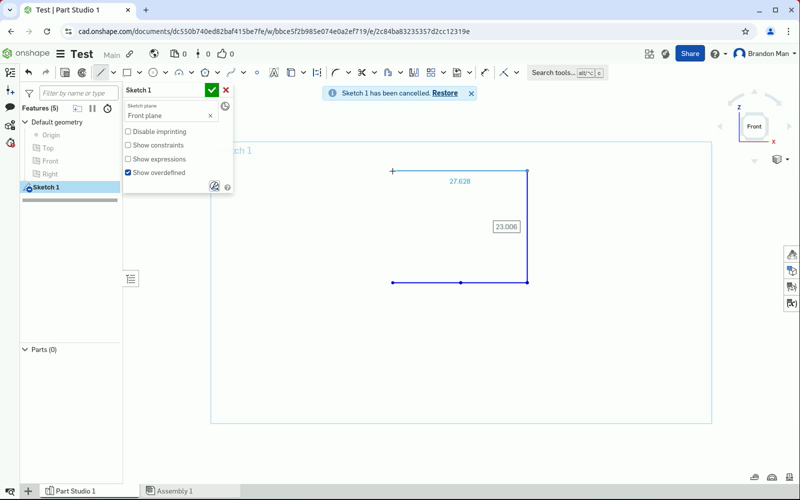
click(392, 170)
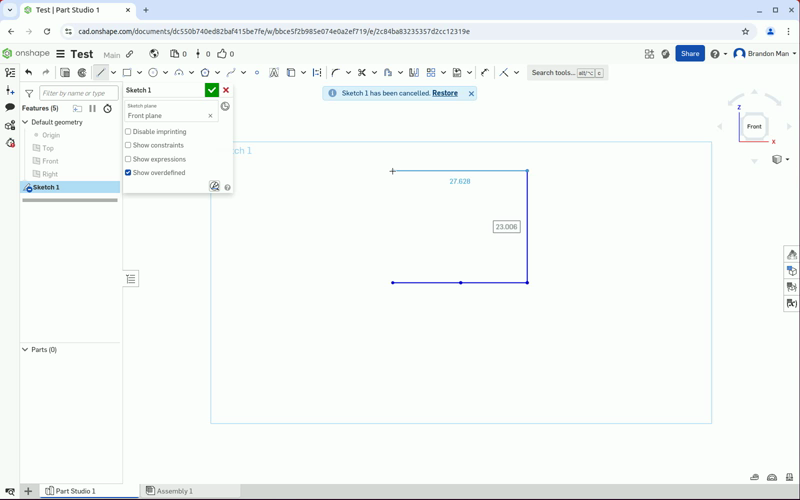
key_up(shift)
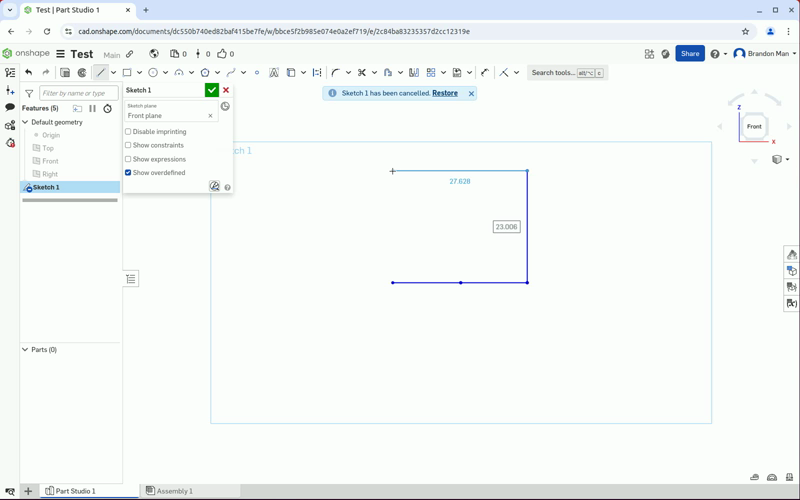
key_down(shift)
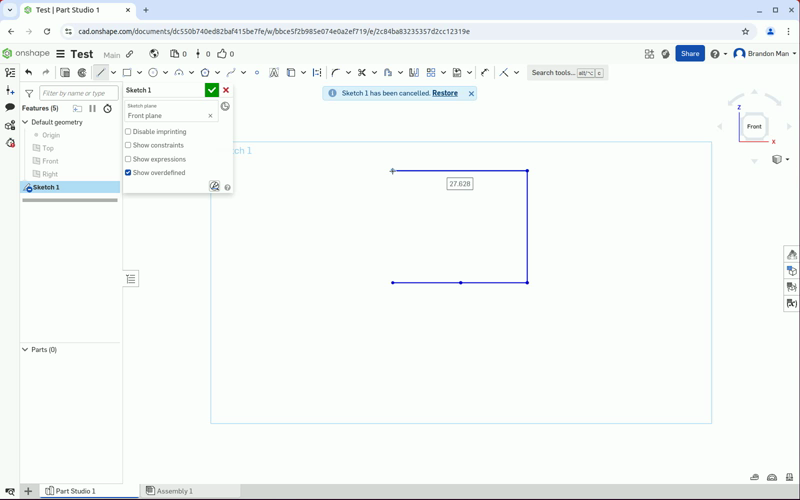
mouse_move(392, 282)
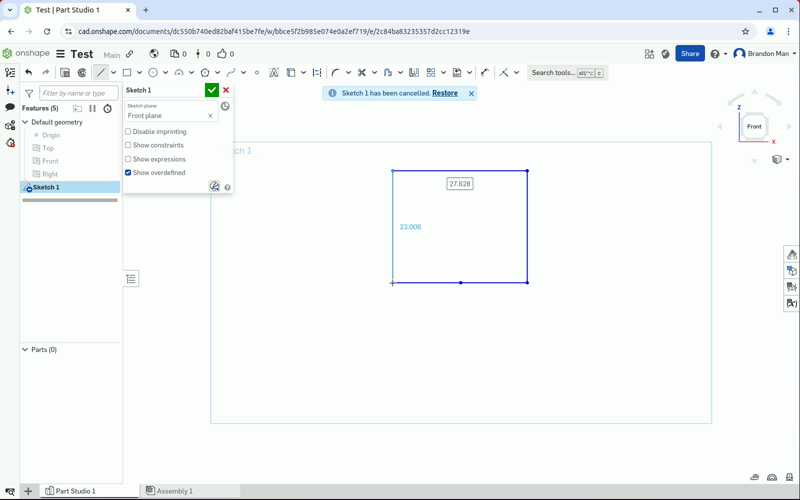
key_up(shift)
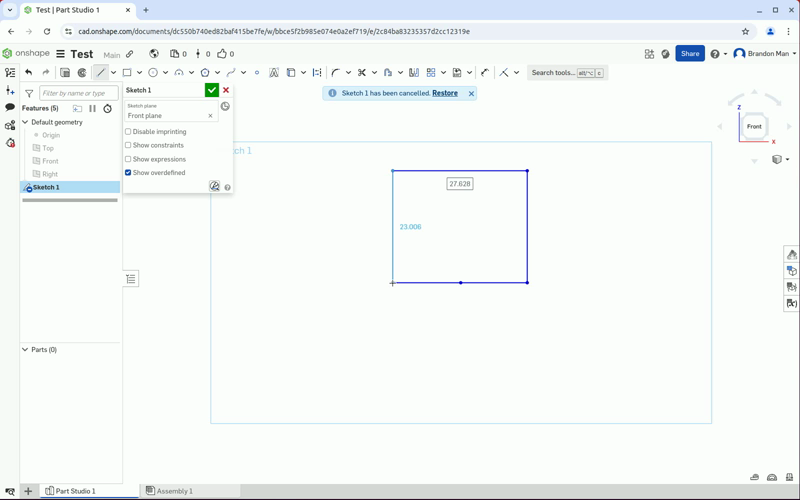
click(392, 282)
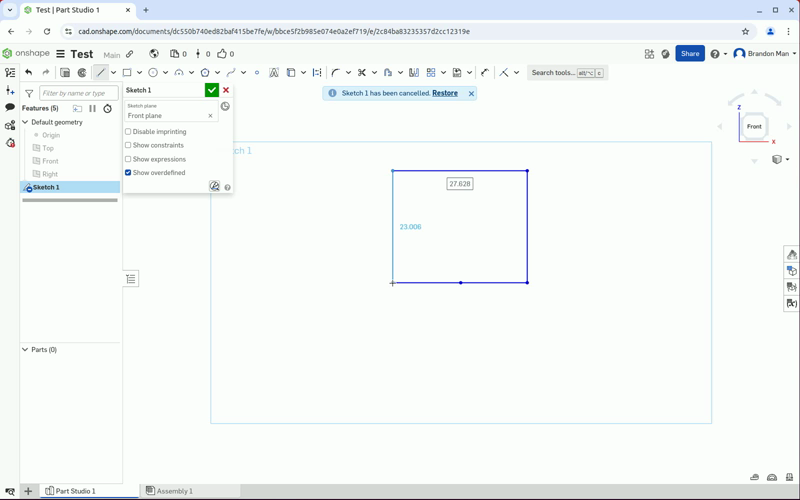
key(esc)
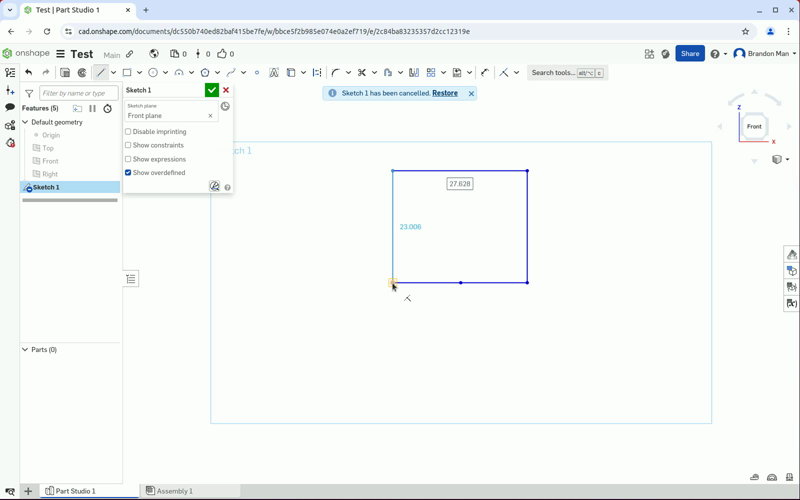
mouse_move(445, 196)
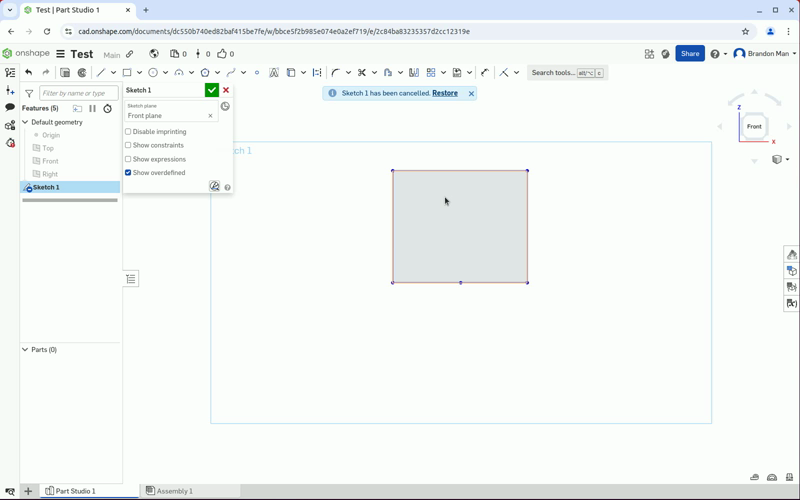
click(445, 196)
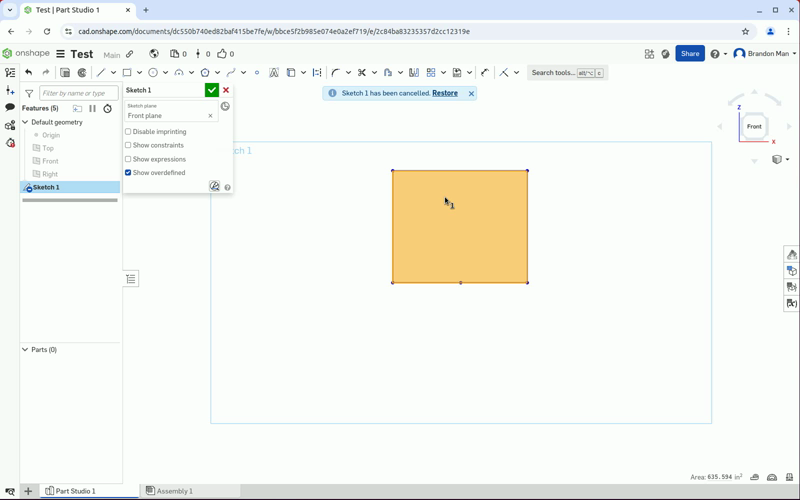
mouse_move(73, 352)
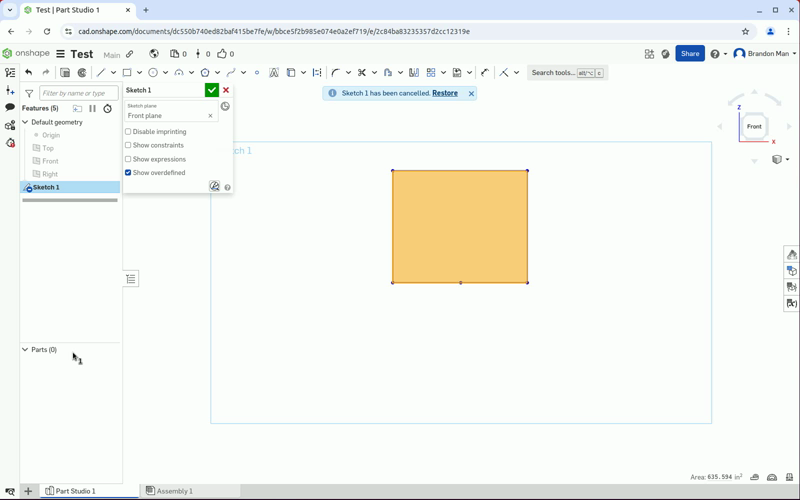
key(shift+y)
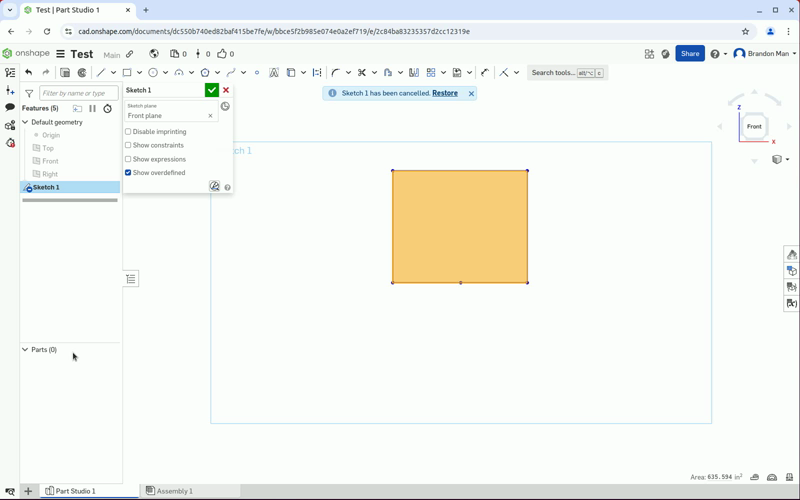
key(shift+e)
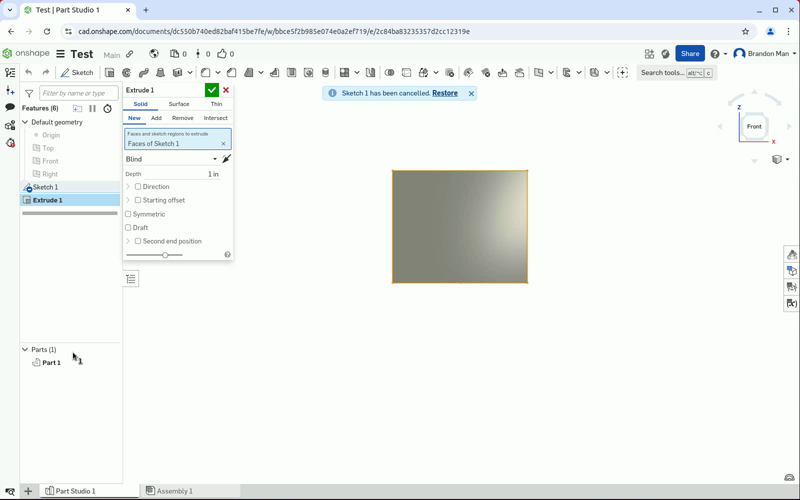
mouse_move(143, 106)
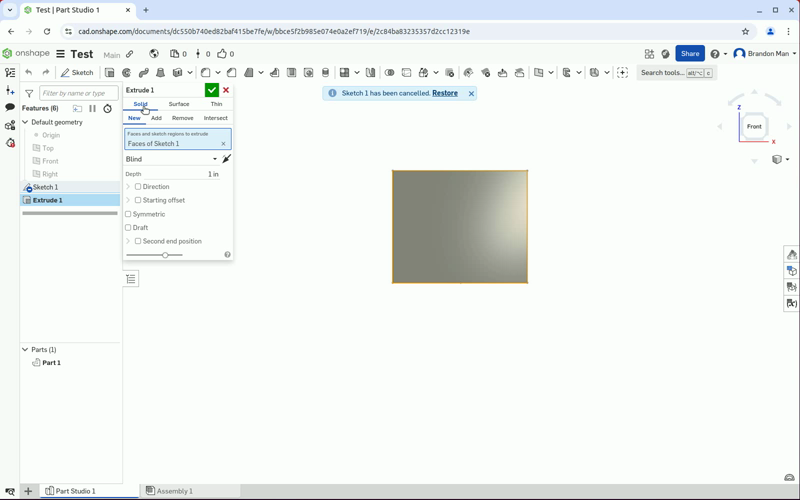
click(143, 106)
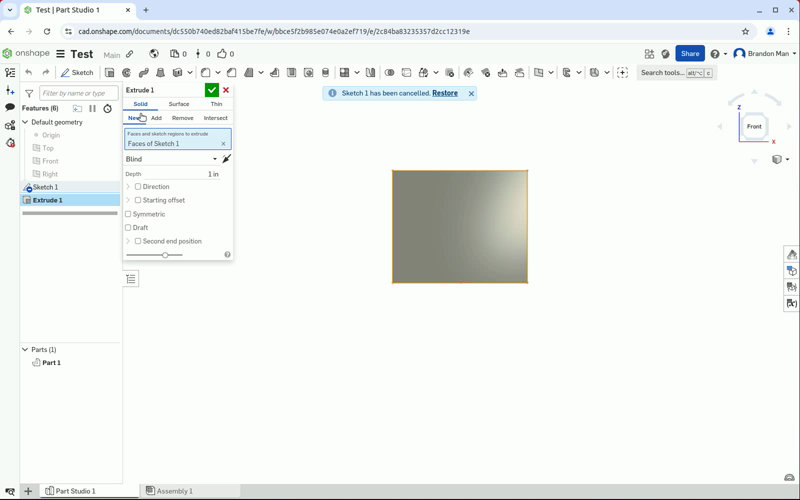
mouse_move(137, 120)
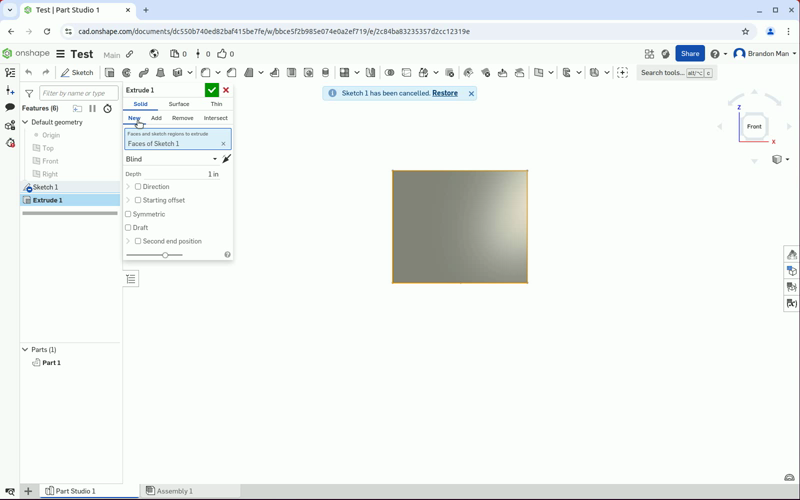
click(137, 120)
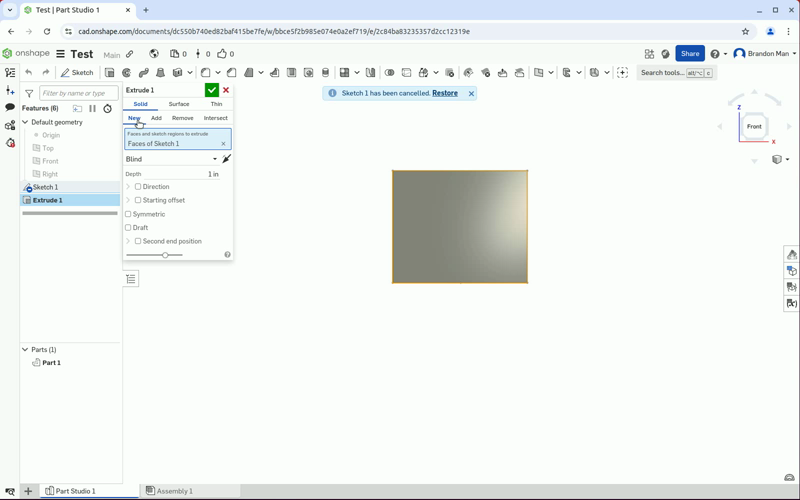
key(tab, 4)
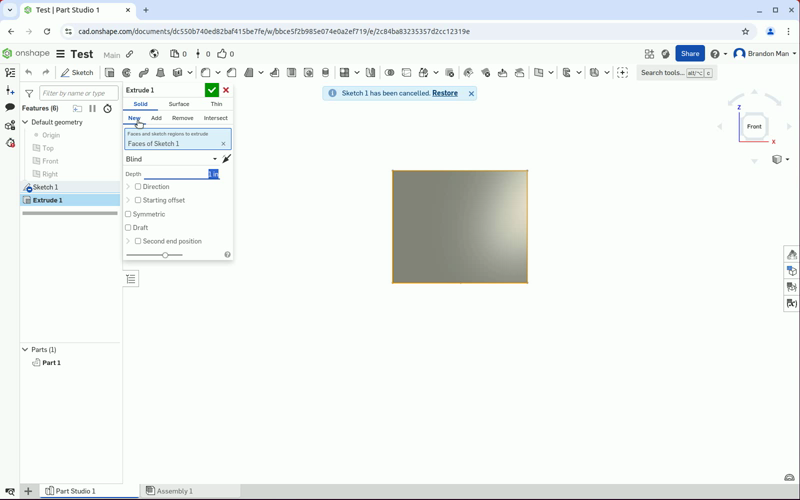
text(18.535)
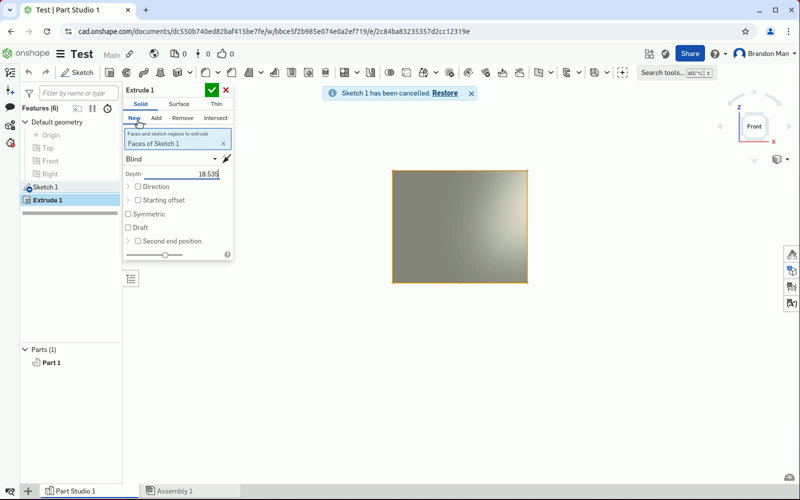
key(enter)
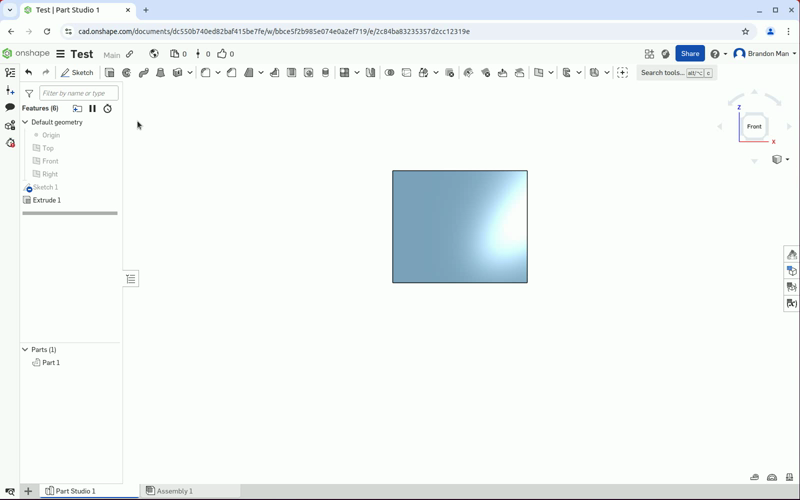
key(shift+h)
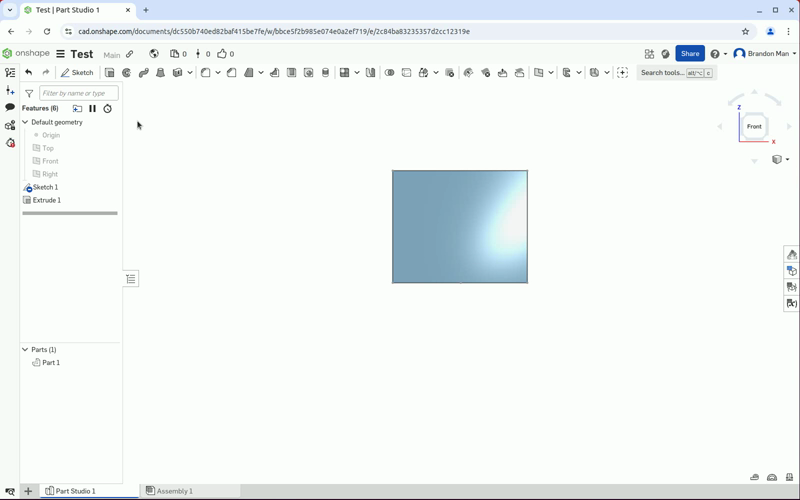
key(shift+h)
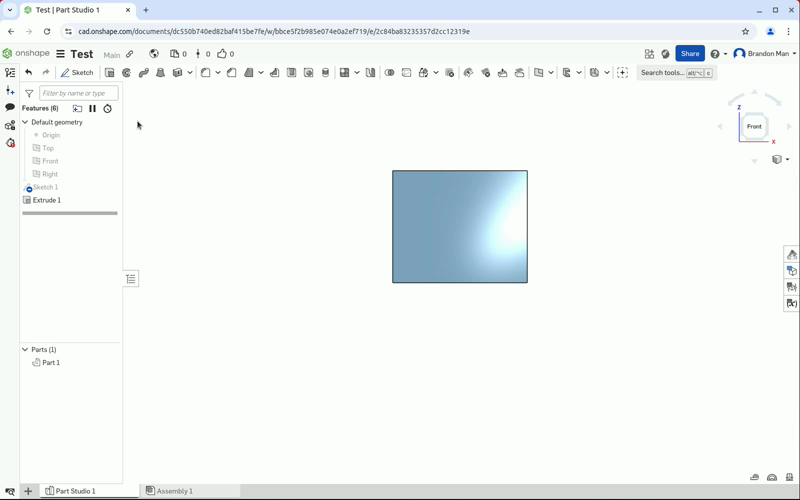
mouse_move(73, 189)
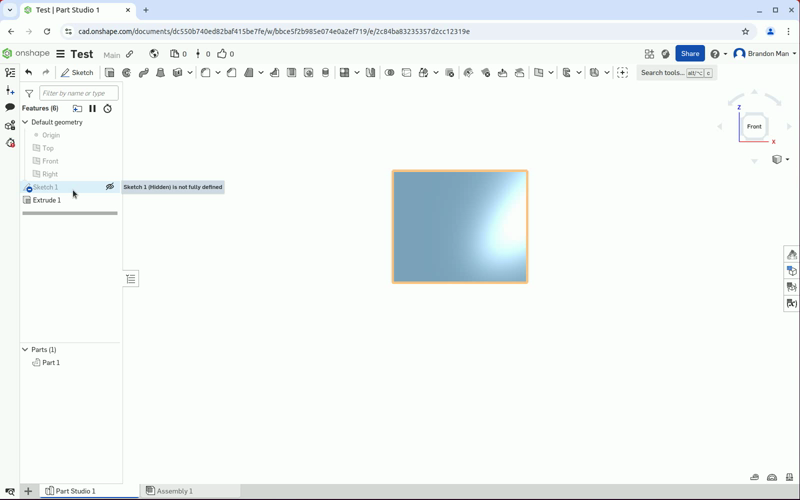
click(73, 189)
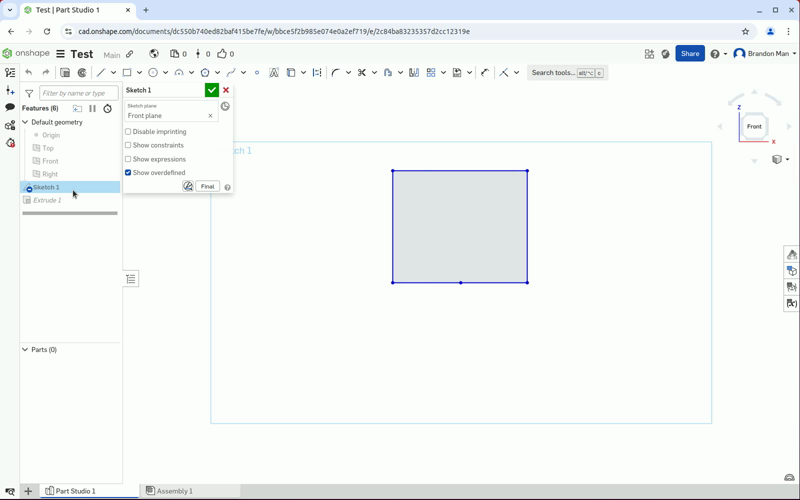
mouse_move(229, 92)
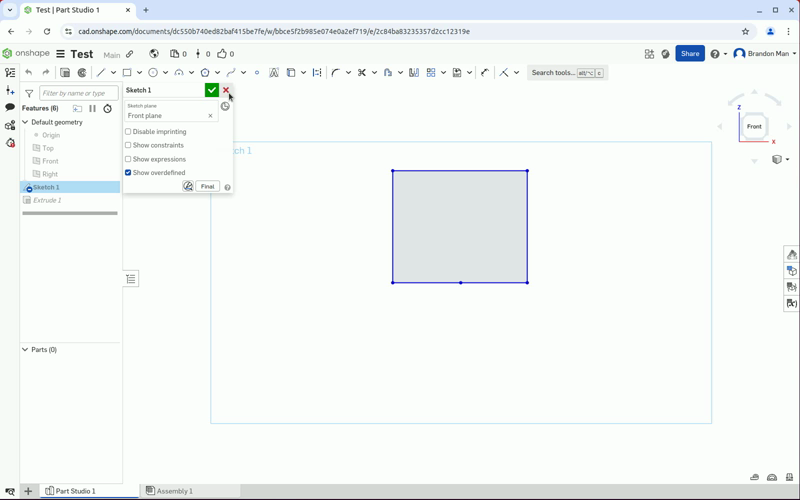
click(229, 92)
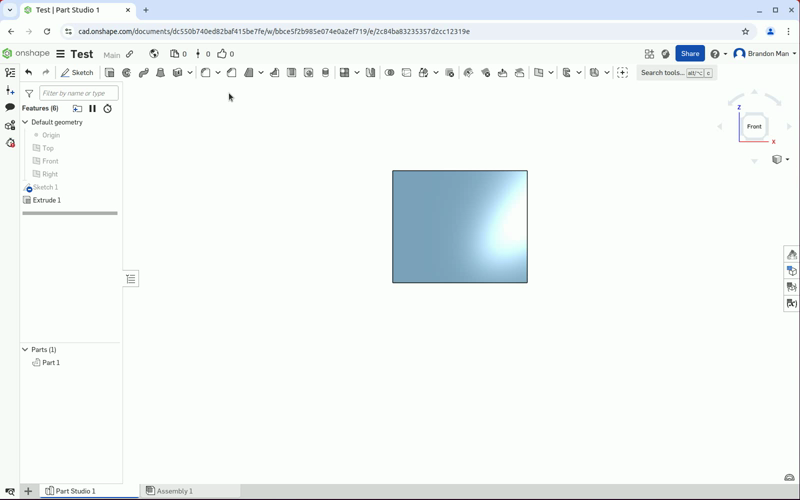
mouse_move(73, 352)
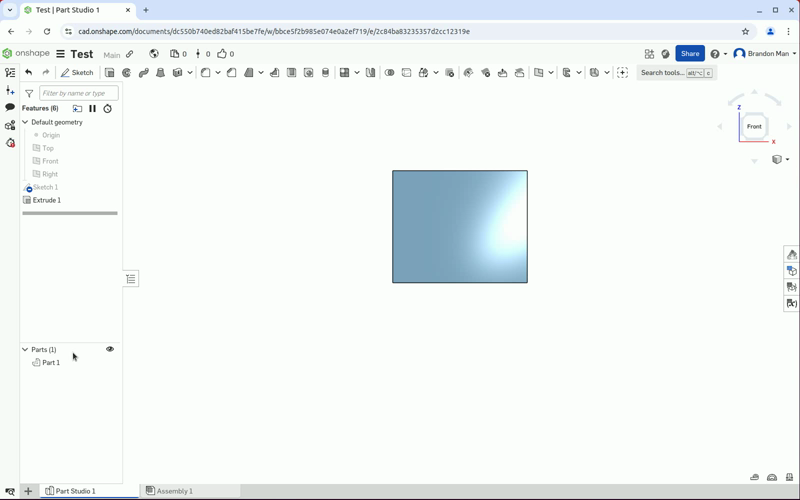
key(y)
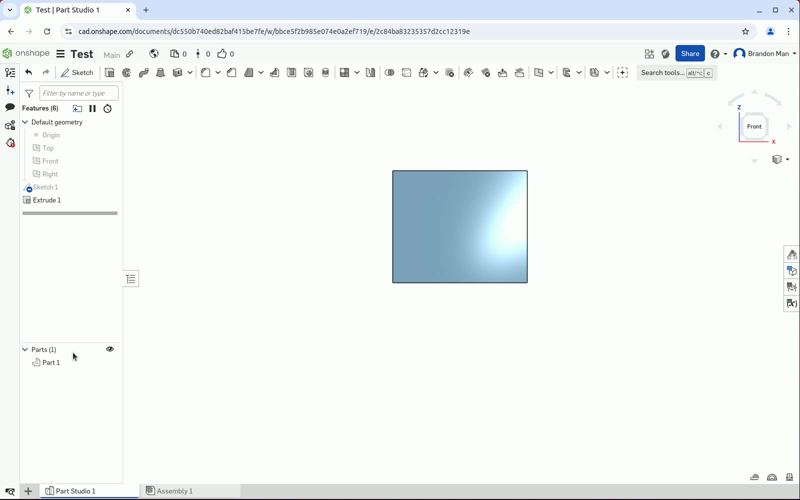
key(shift+p)
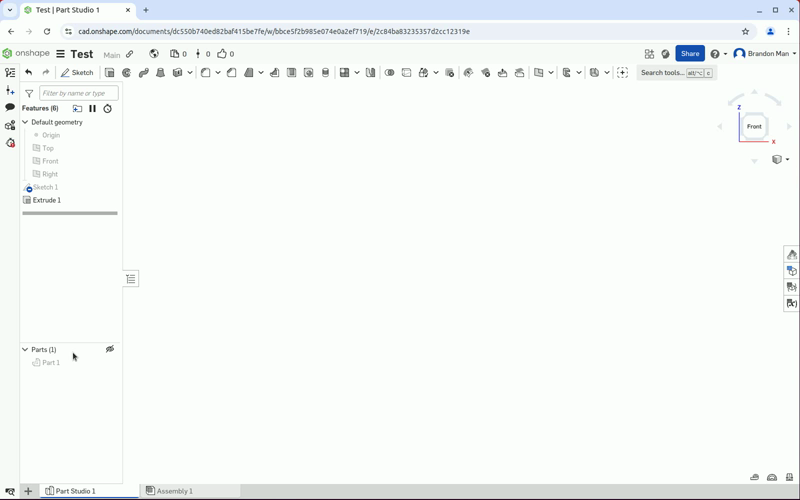
key(space)
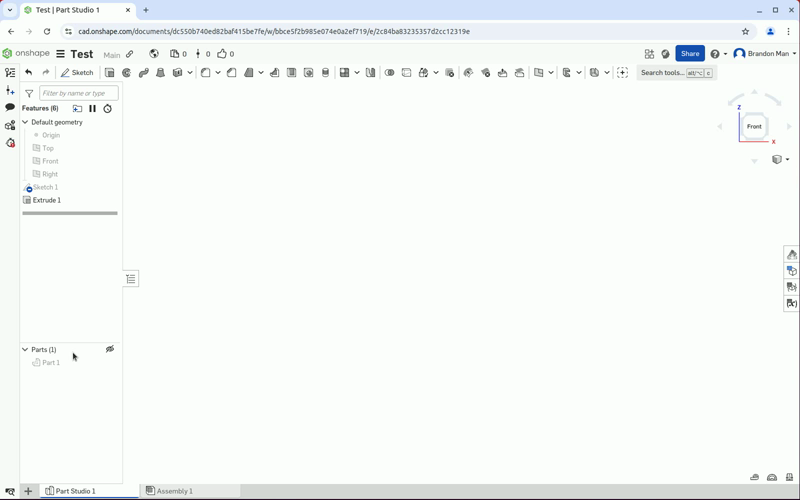
key_down(shift)
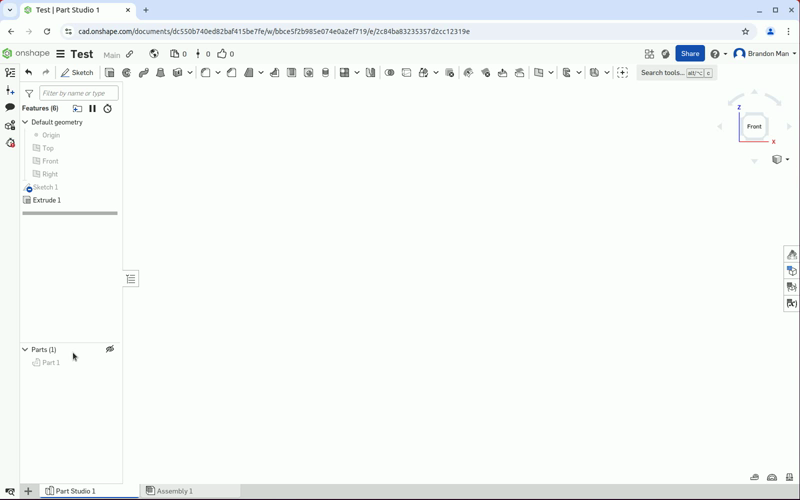
key(left)
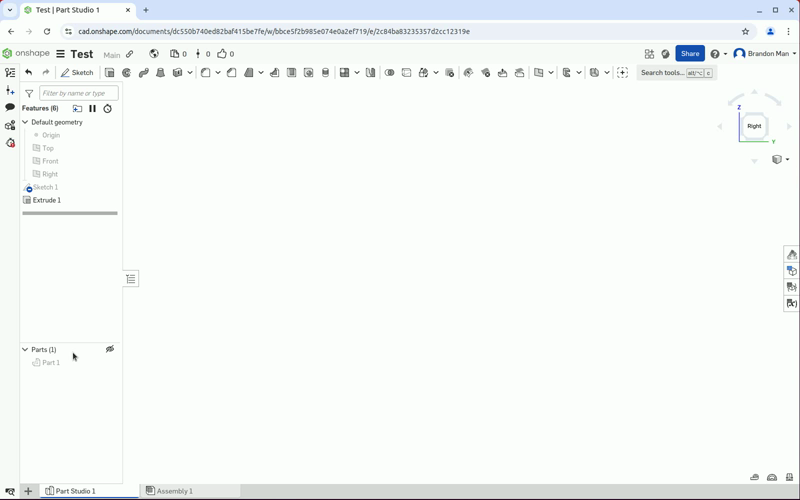
key_up(shift)
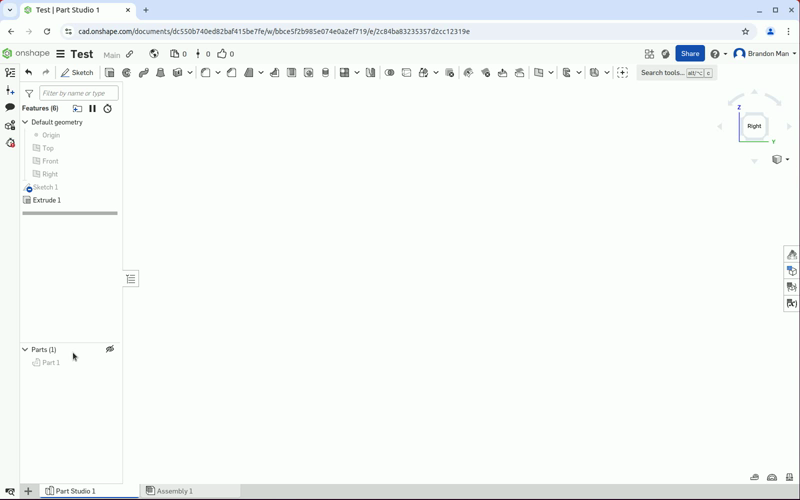
mouse_move(73, 352)
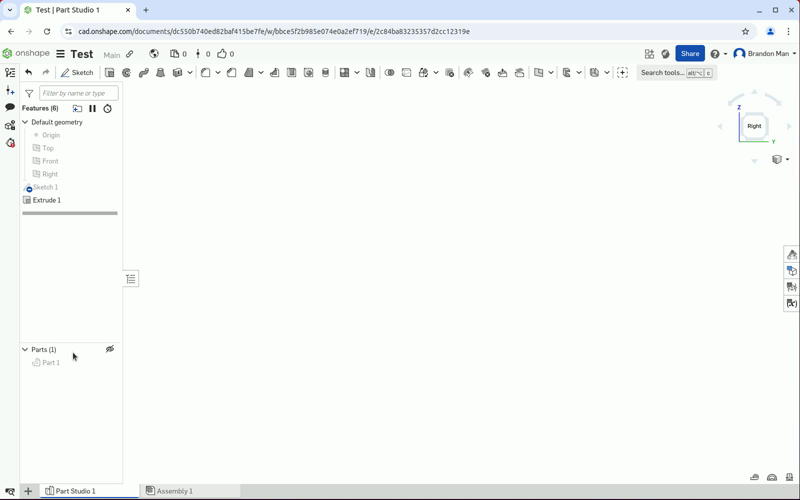
key(shift+y)
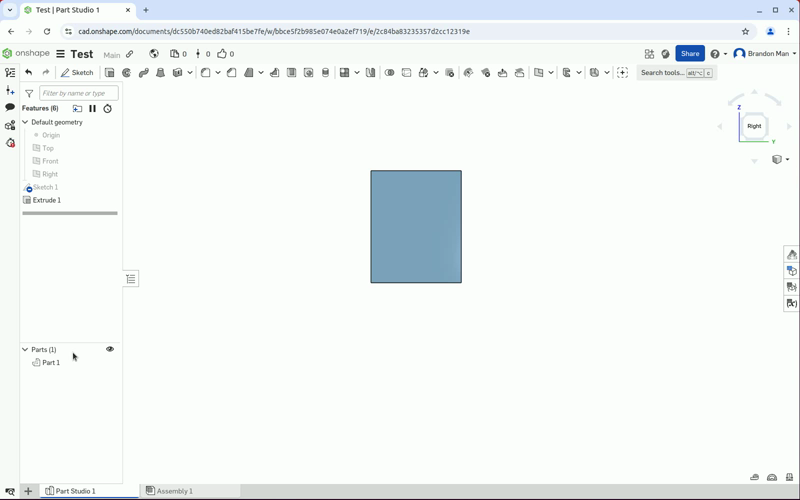
mouse_move(541, 75)
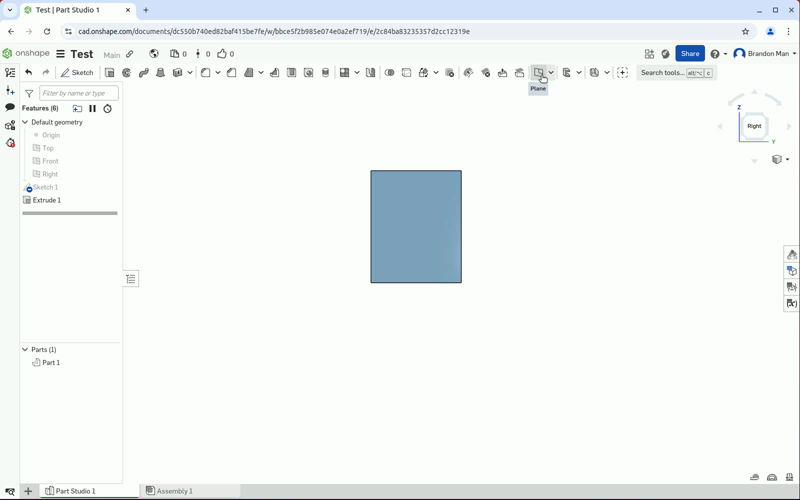
click(541, 75)
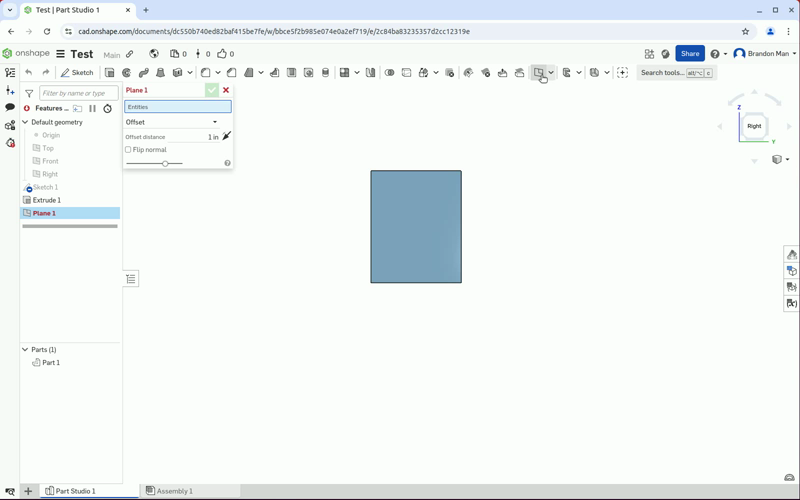
mouse_move(73, 176)
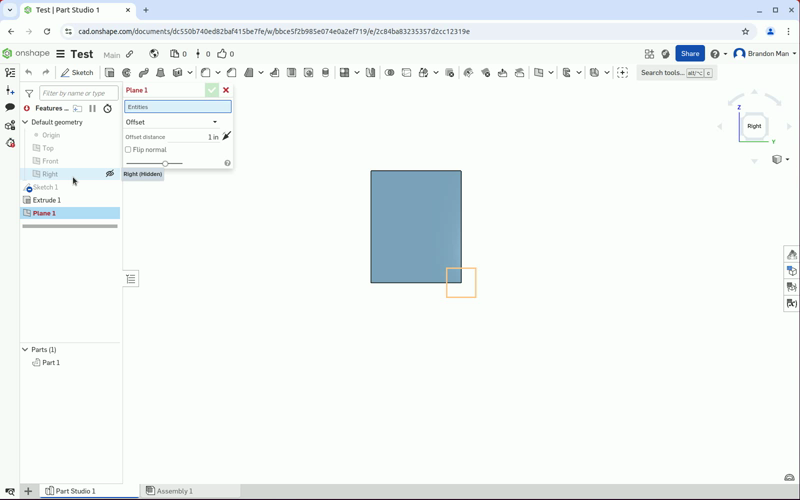
click(73, 176)
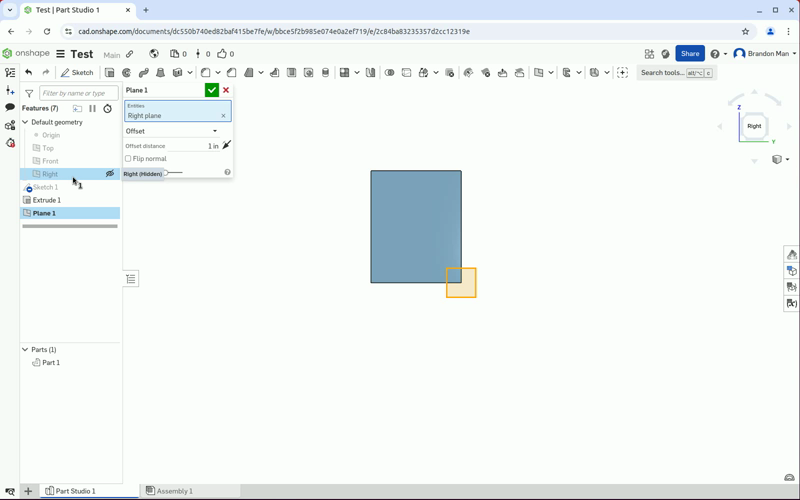
key(tab, 2)
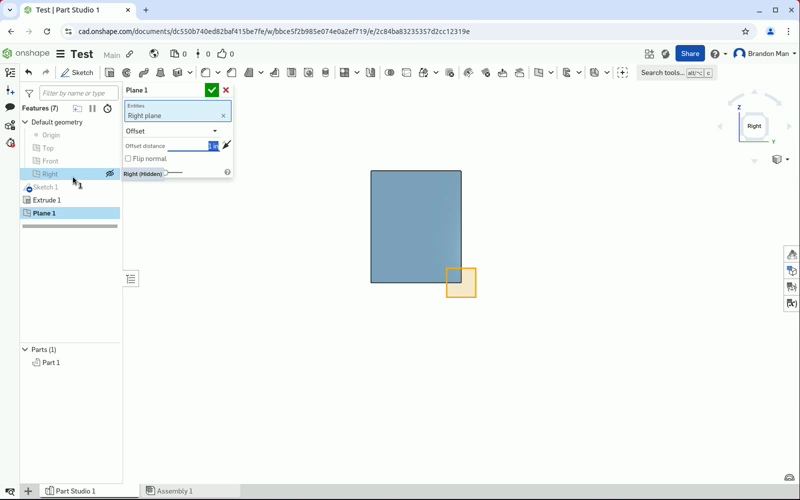
text(13.957)
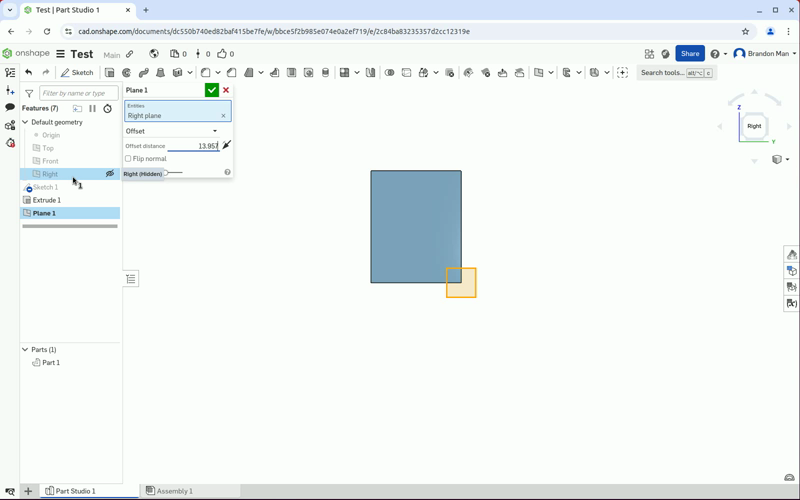
key(enter, 2)
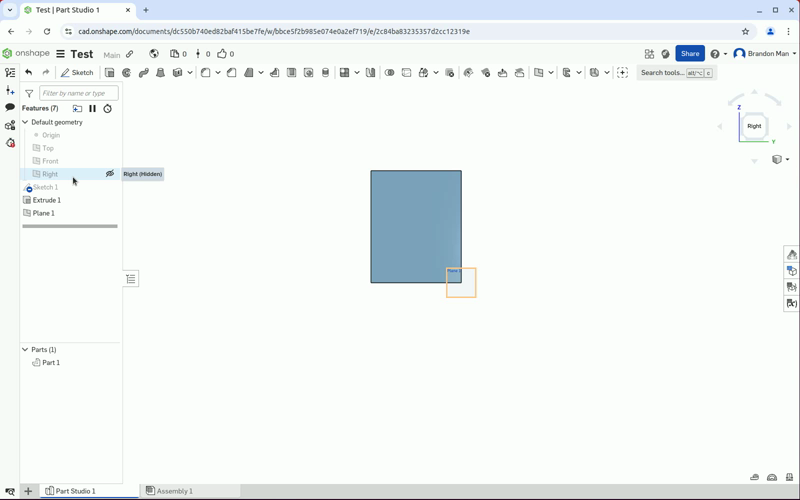
key(shift+s)
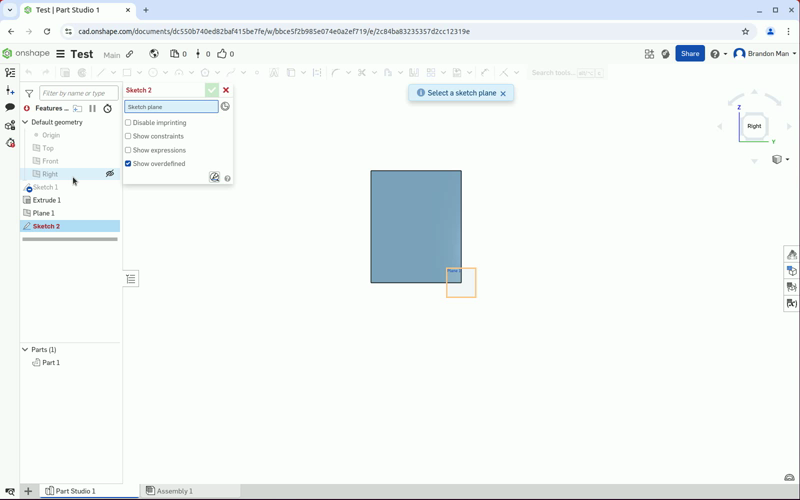
mouse_move(73, 215)
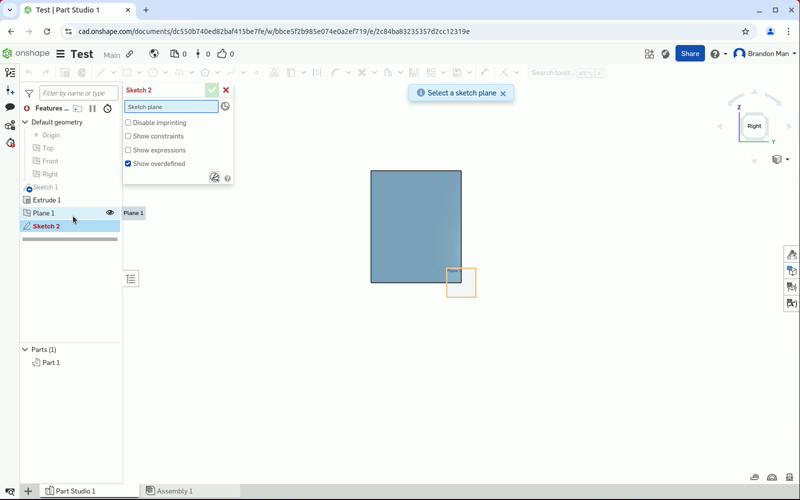
click(73, 215)
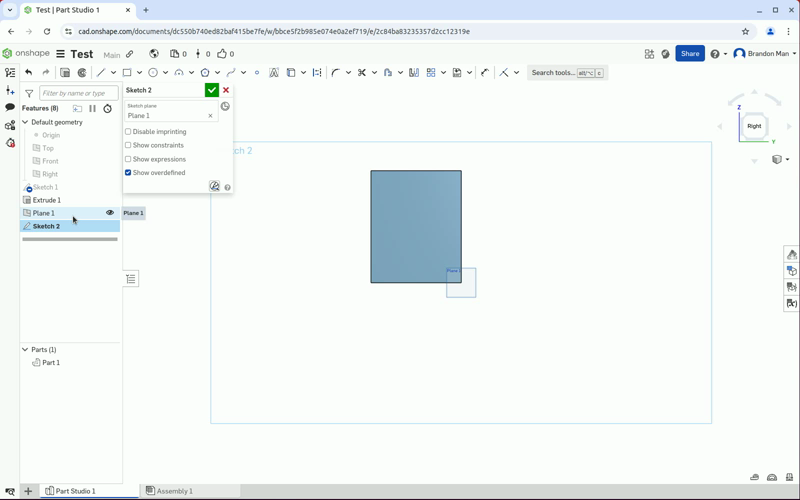
mouse_move(73, 352)
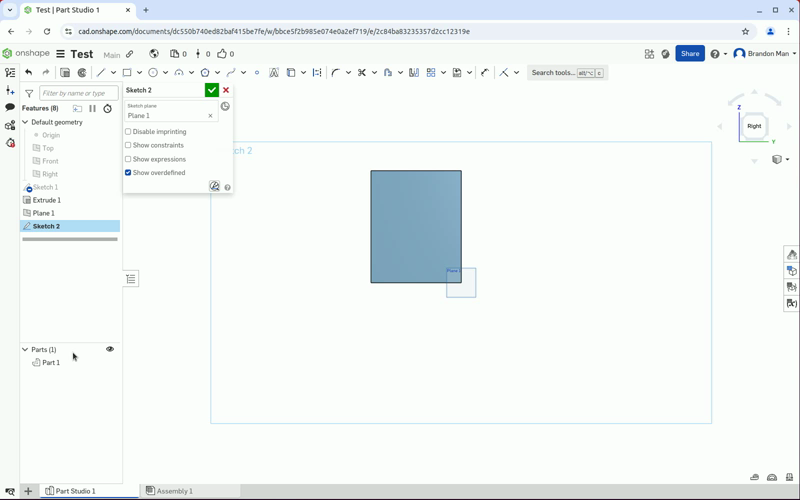
key(y)
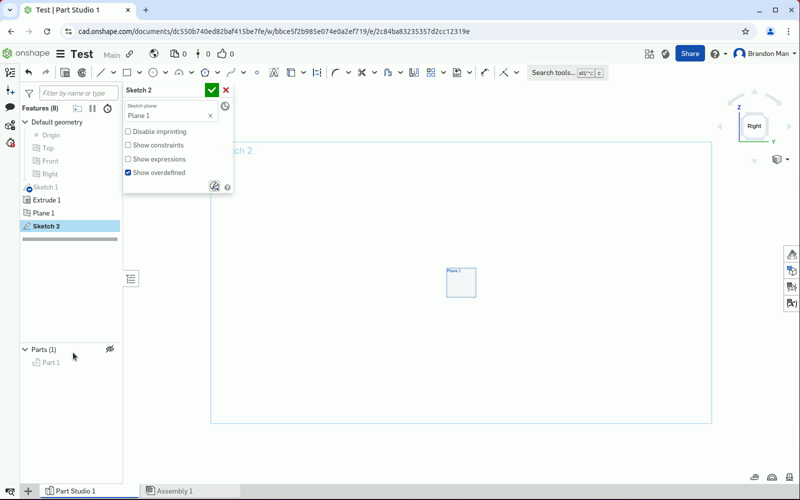
key(l)
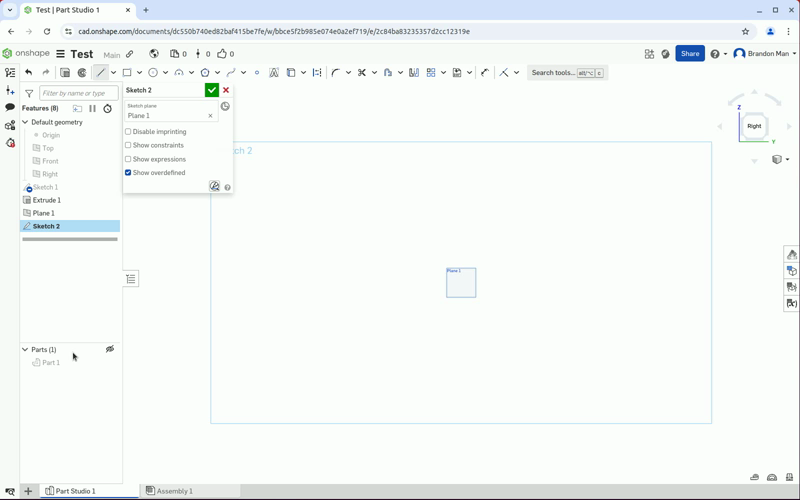
key_down(shift)
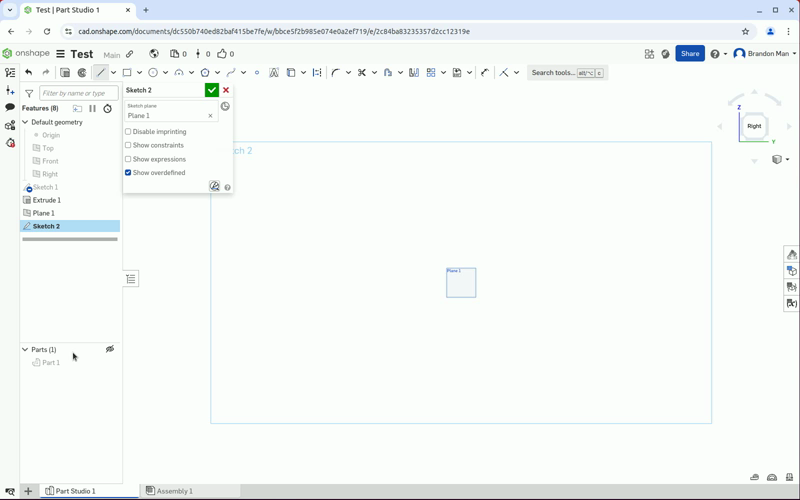
mouse_move(392, 192)
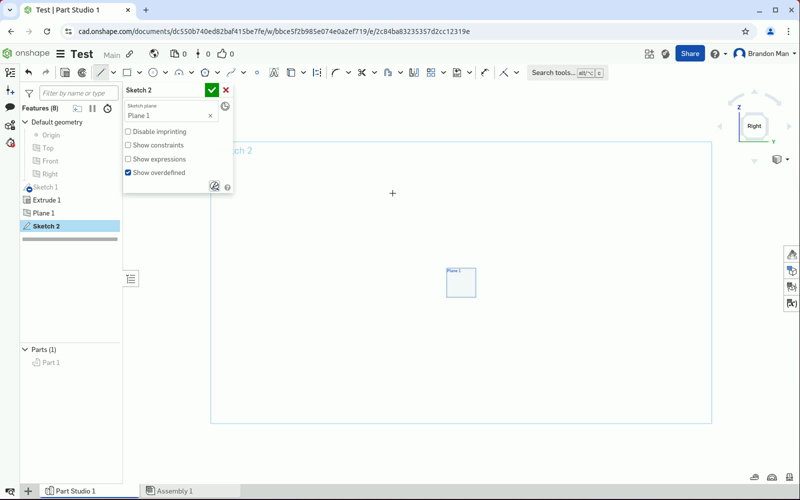
click(392, 192)
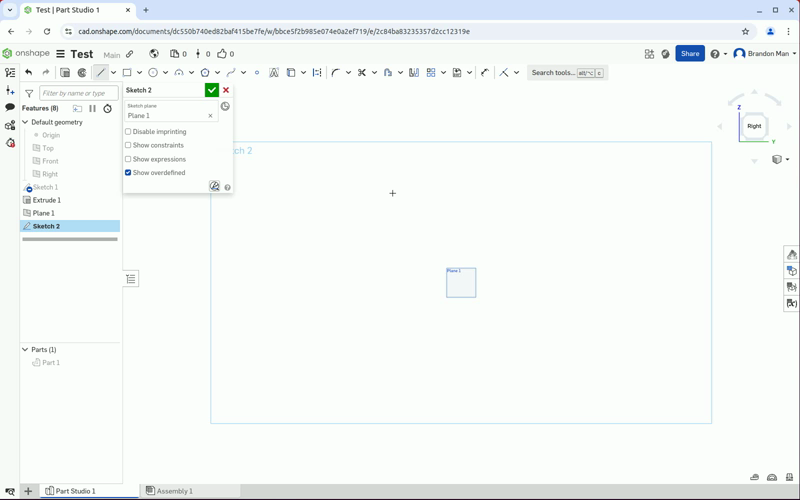
key_up(shift)
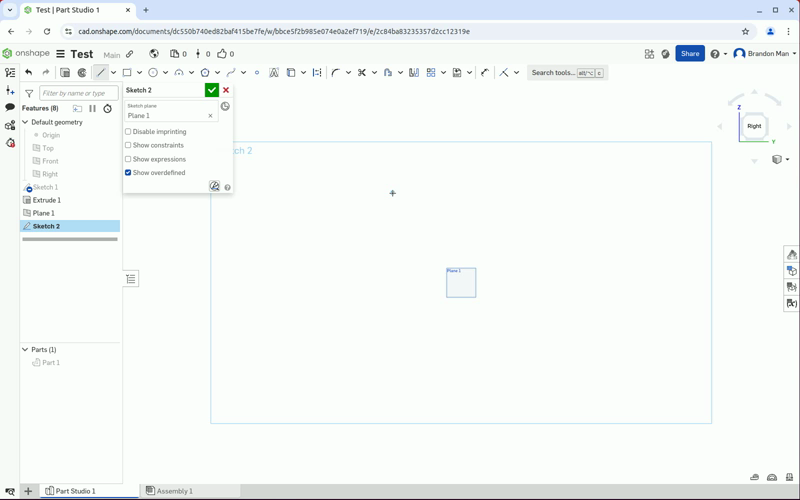
key_down(shift)
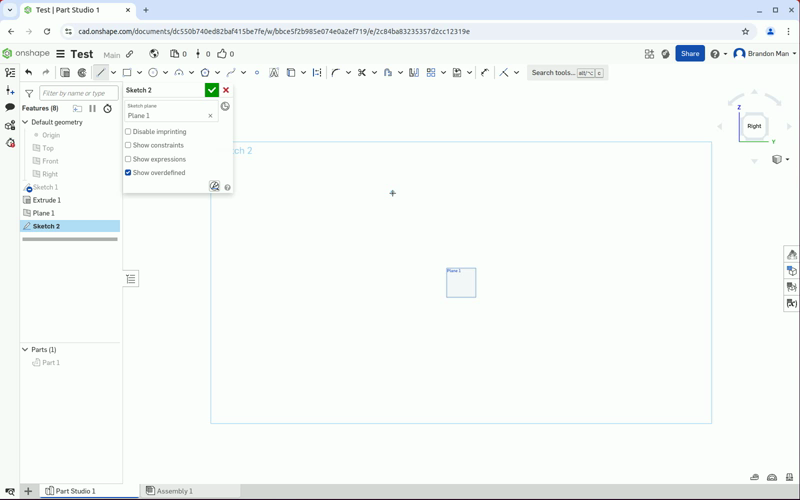
mouse_move(422, 192)
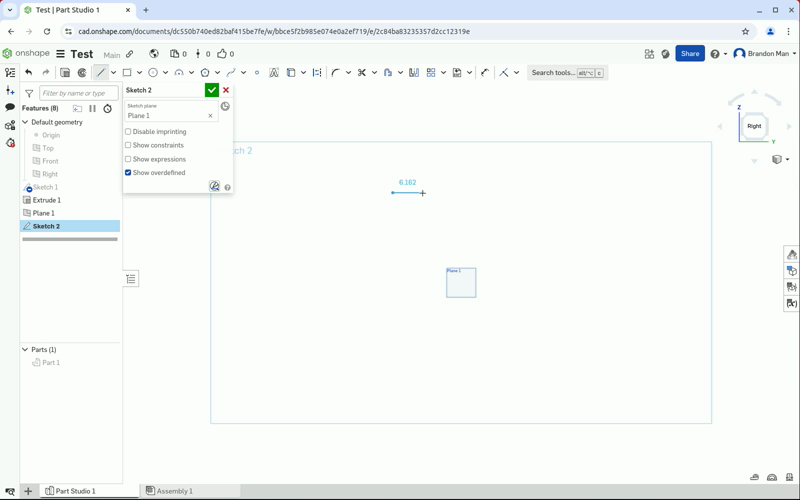
mouse_move(437, 192)
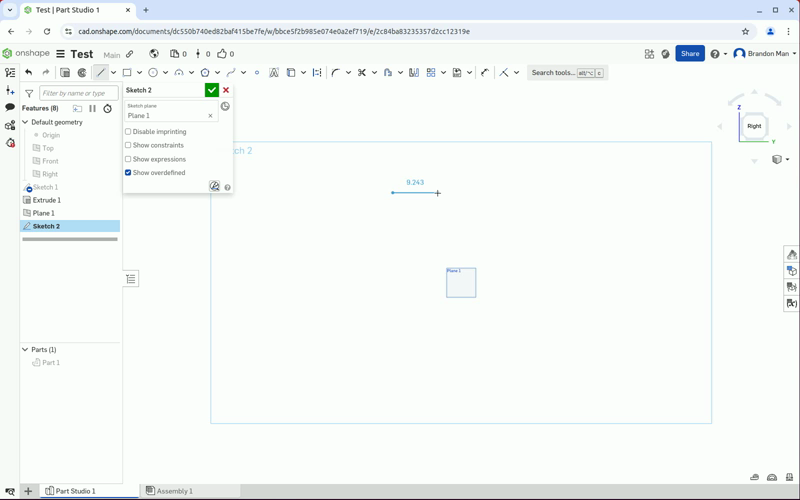
click(437, 192)
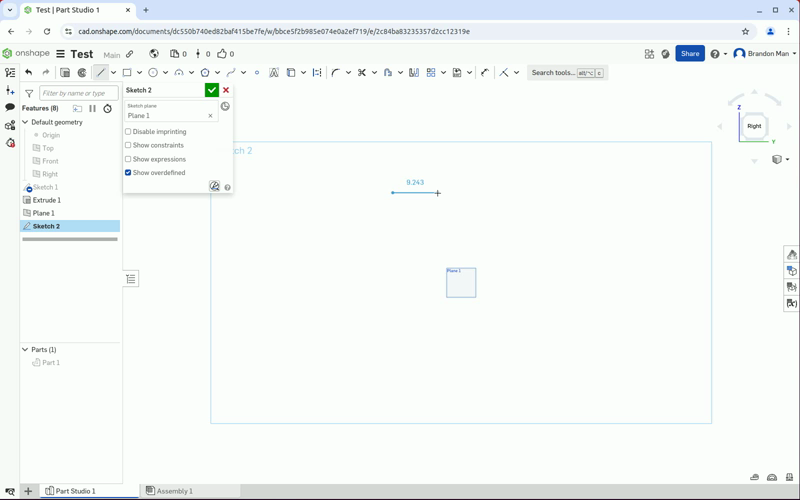
key_up(shift)
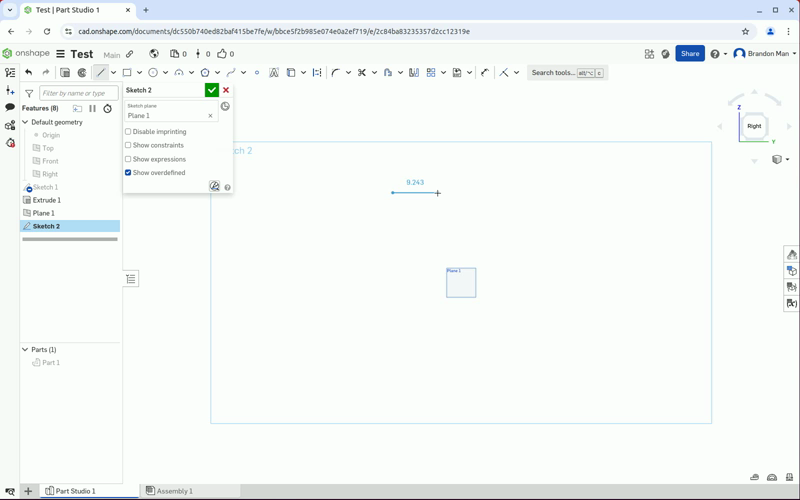
key_down(shift)
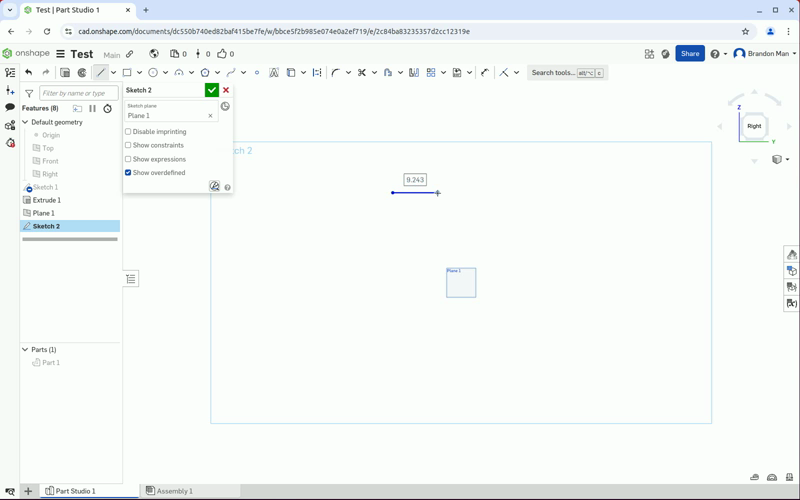
mouse_move(467, 192)
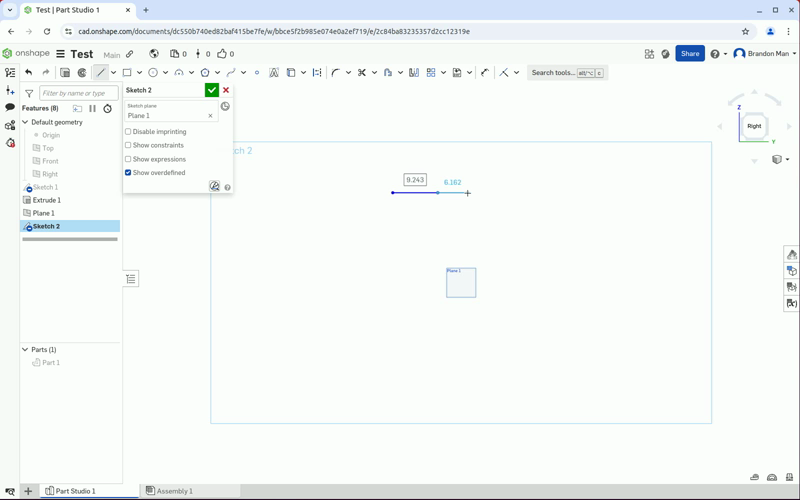
mouse_move(437, 169)
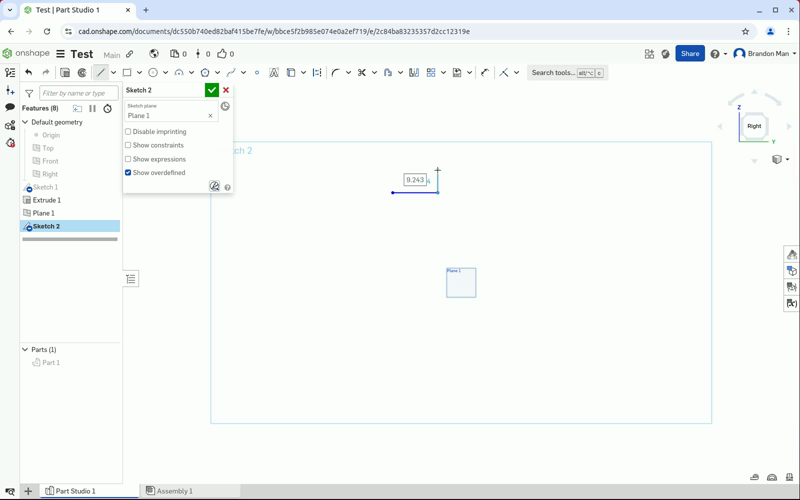
click(437, 169)
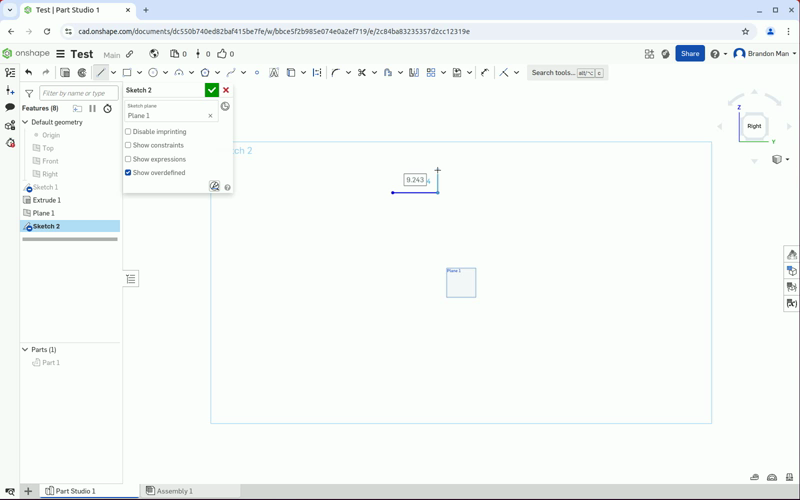
key_up(shift)
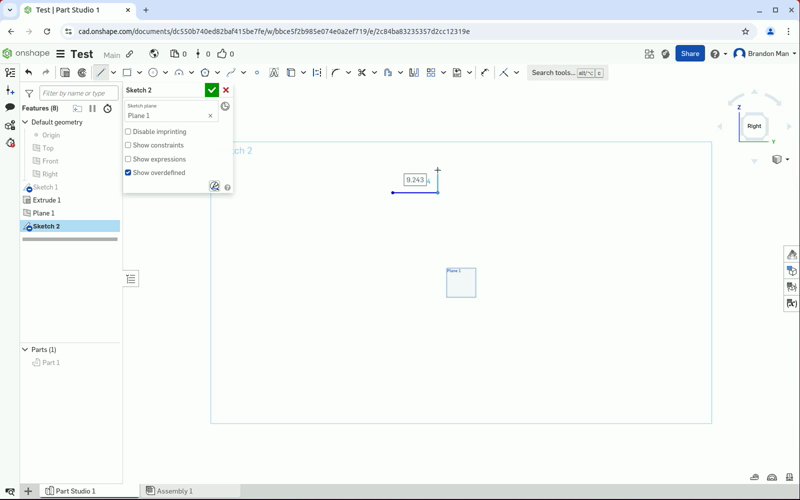
key_down(shift)
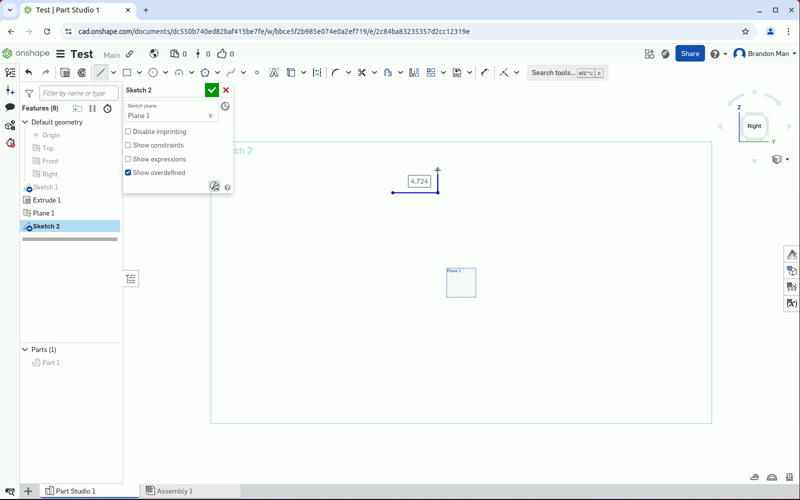
mouse_move(467, 169)
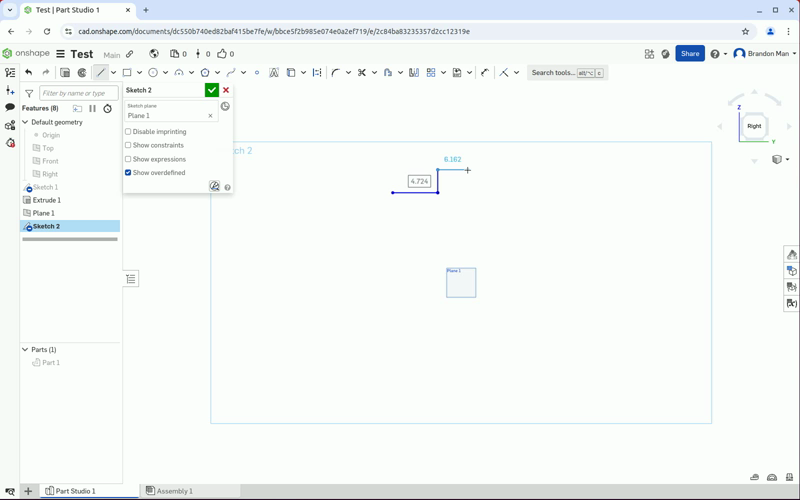
mouse_move(392, 169)
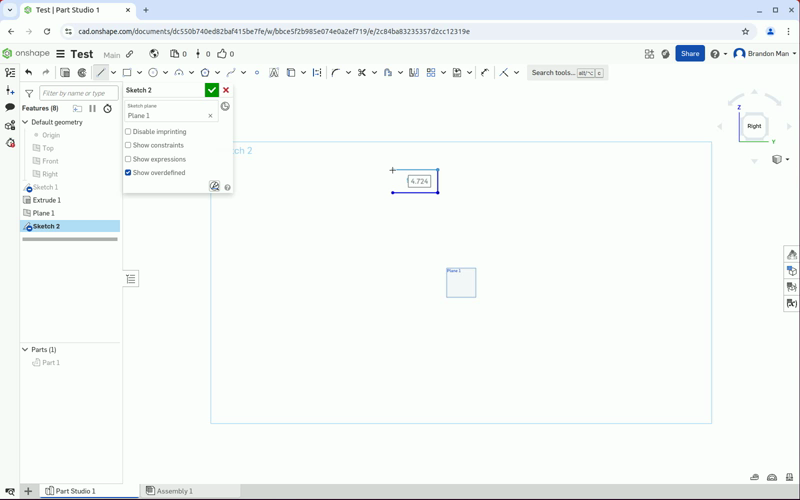
click(392, 169)
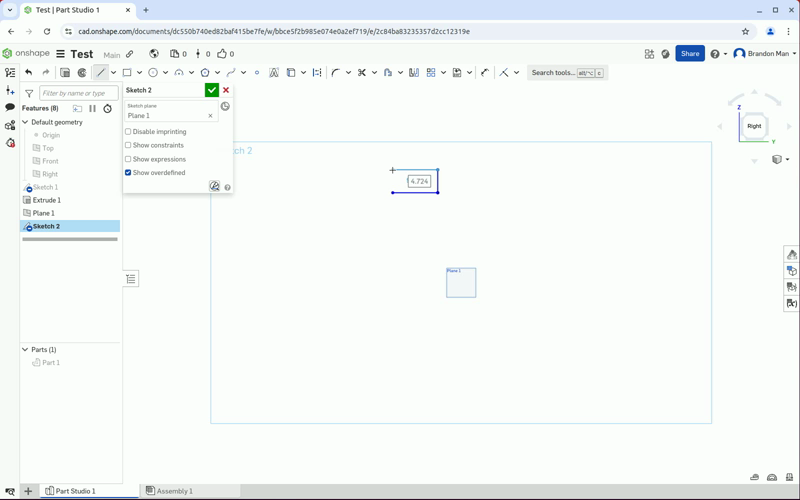
key_up(shift)
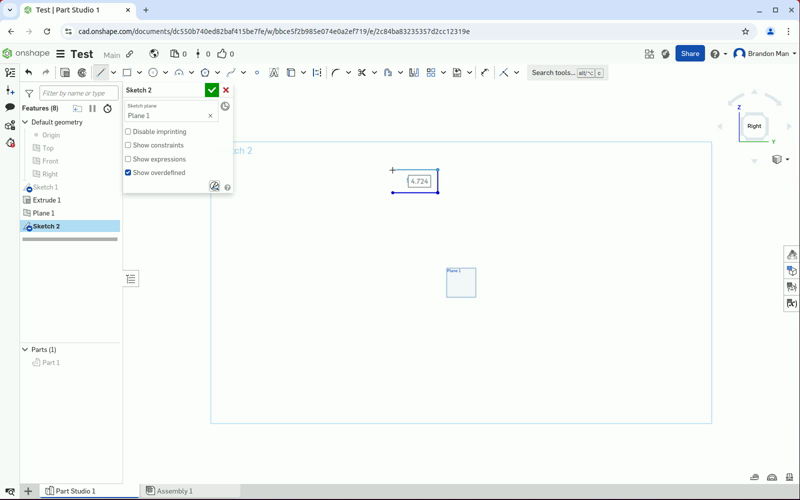
mouse_move(422, 169)
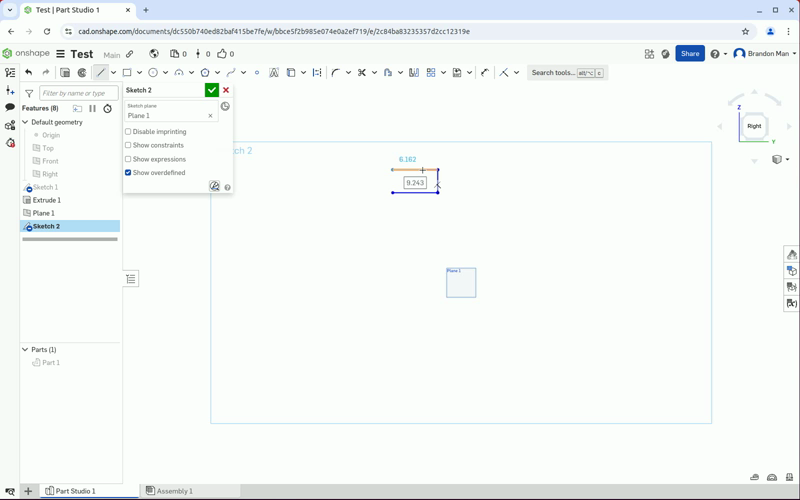
key_down(shift)
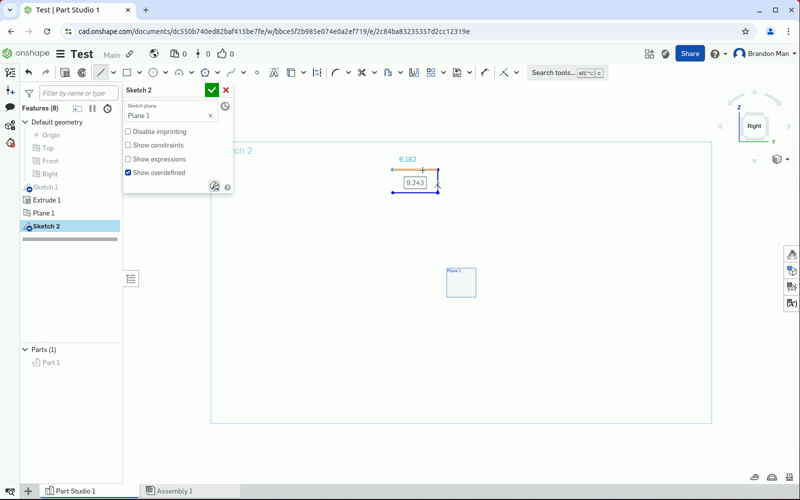
mouse_move(392, 192)
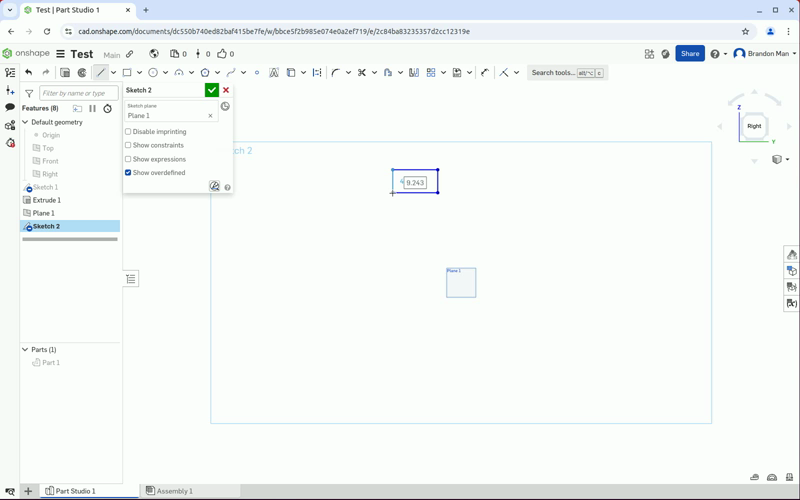
key_up(shift)
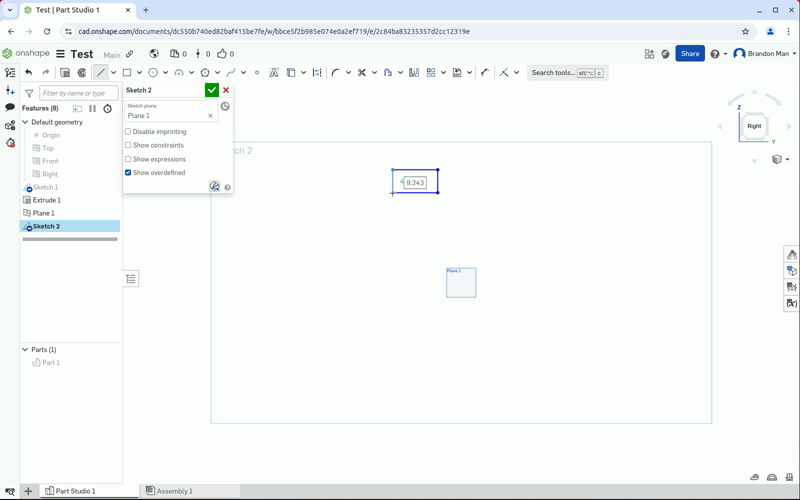
click(392, 192)
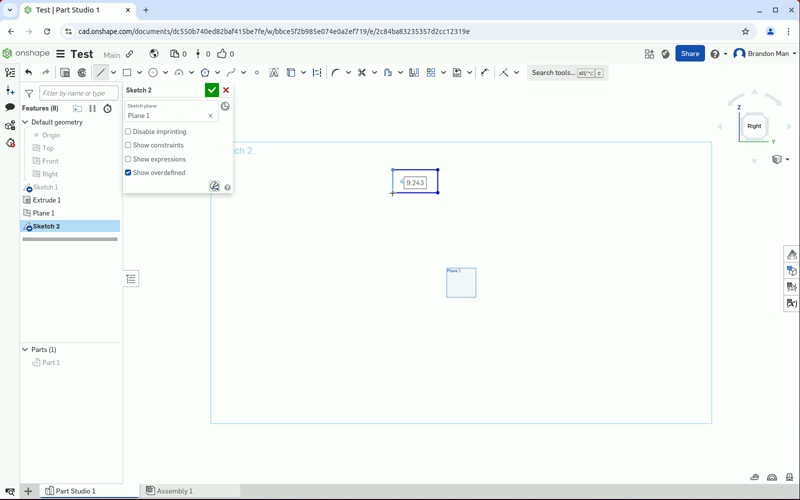
key(esc)
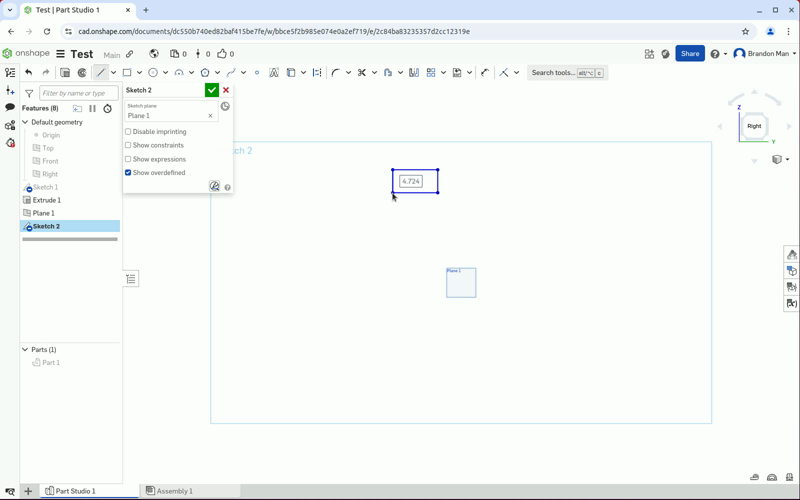
mouse_move(408, 187)
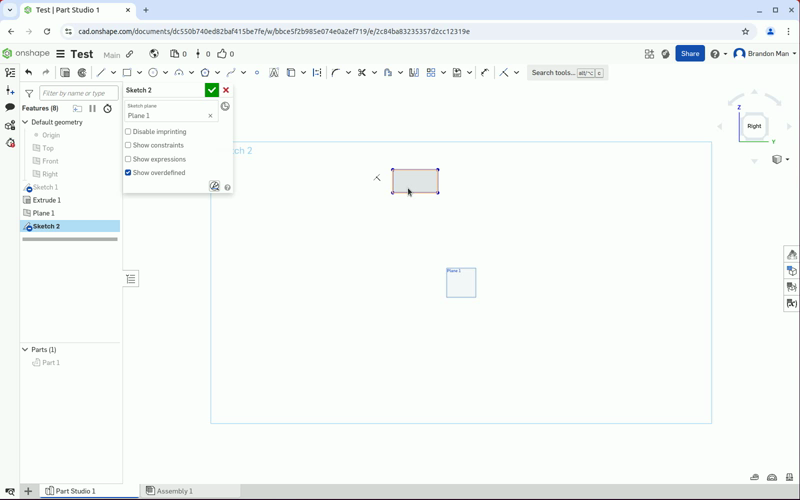
scroll(6)
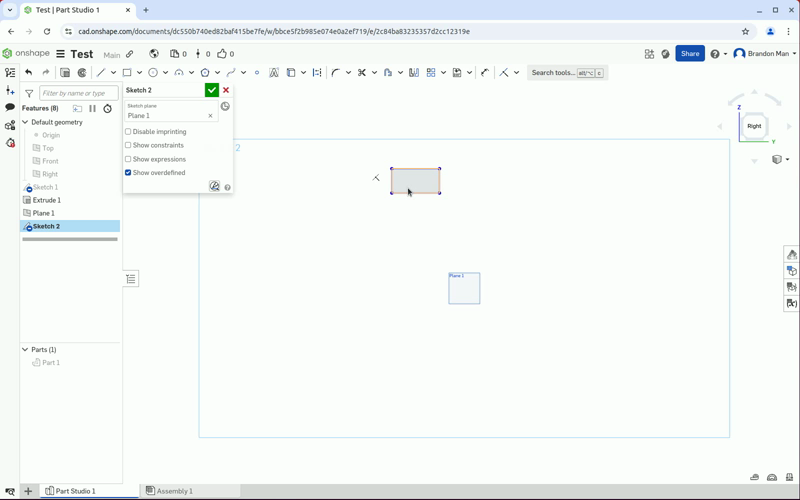
scroll(6)
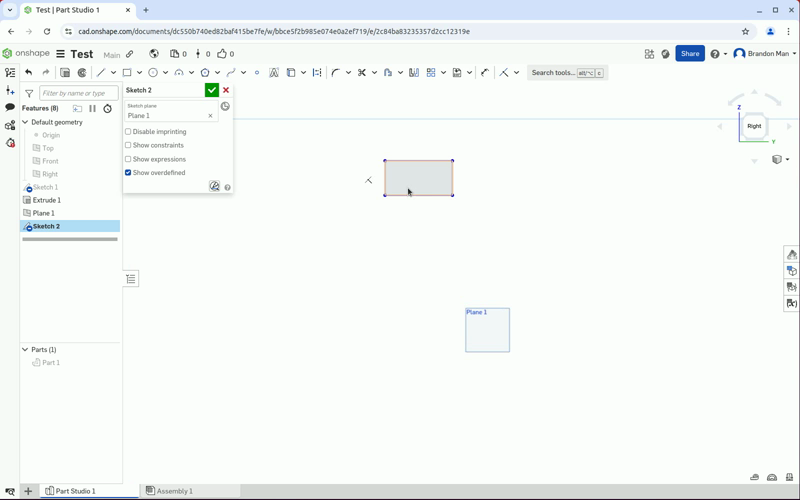
scroll(6)
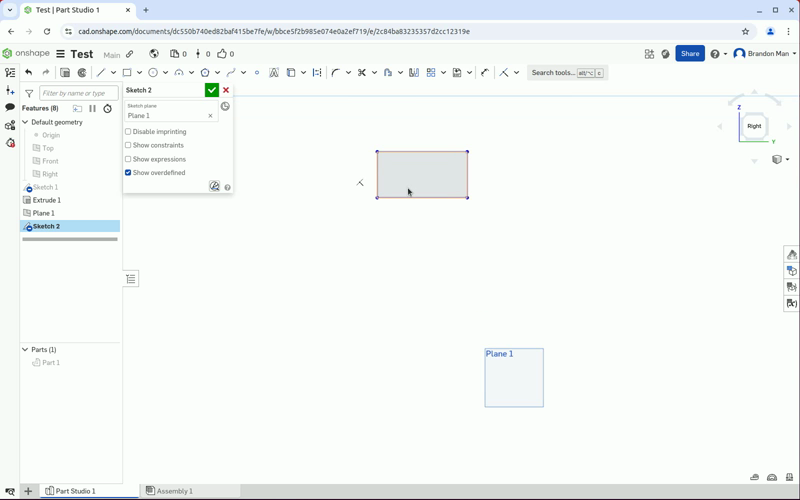
scroll(6)
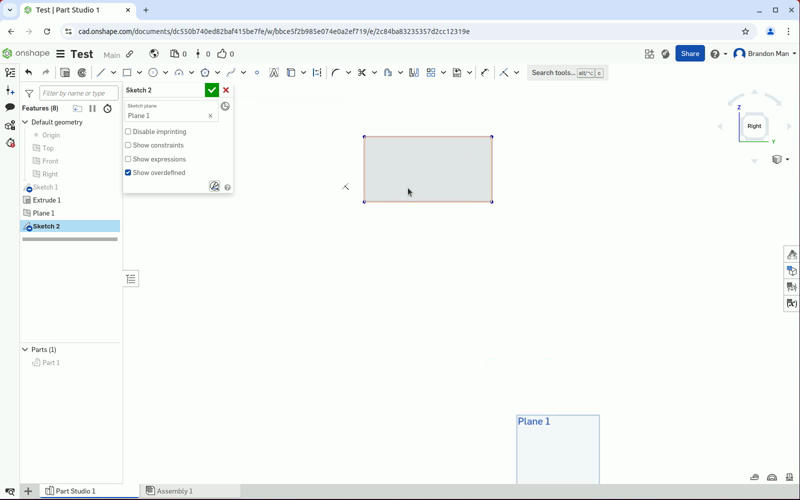
scroll(6)
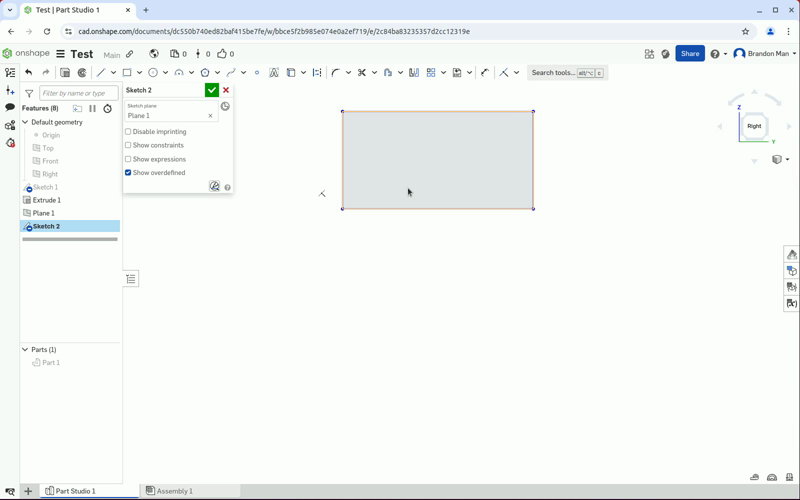
scroll(6)
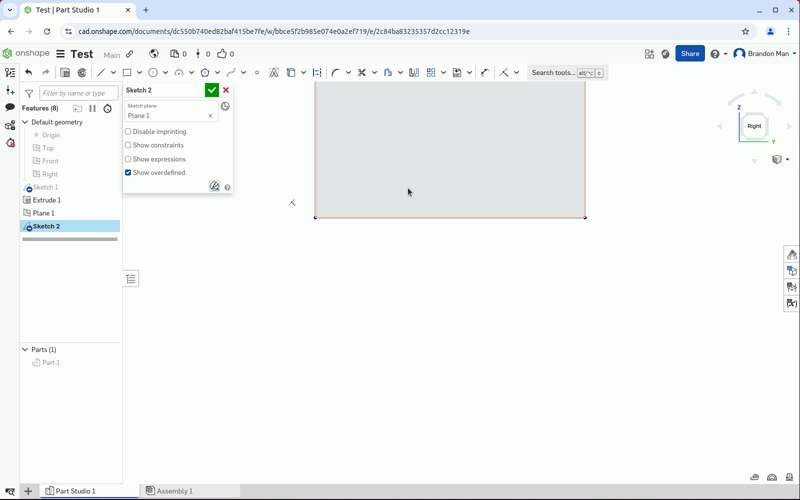
scroll(6)
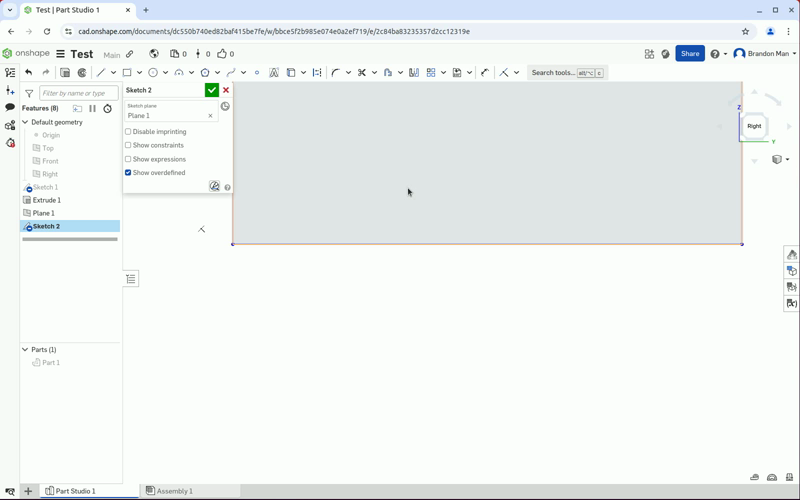
click(408, 187)
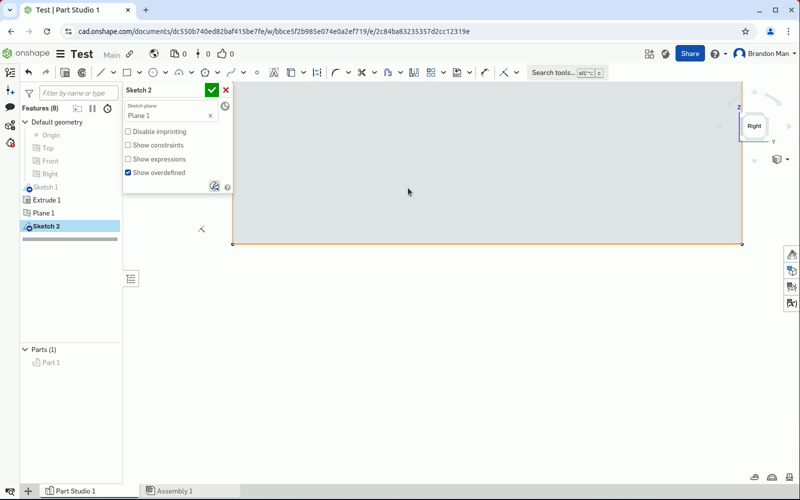
scroll(-6)
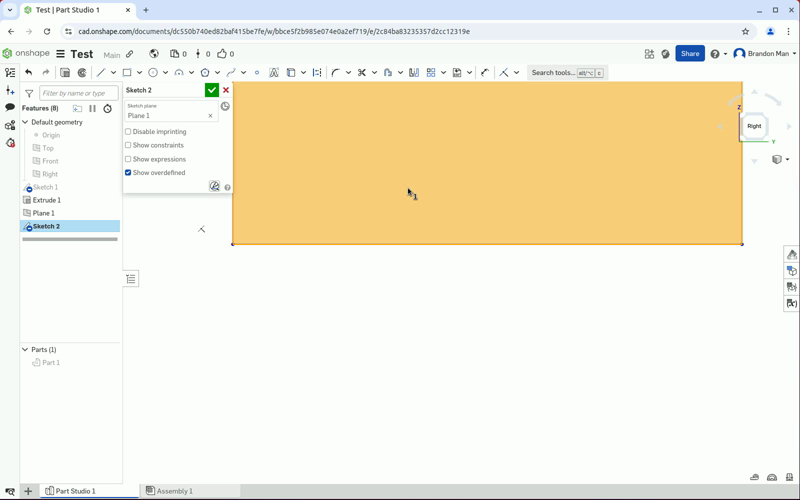
scroll(-6)
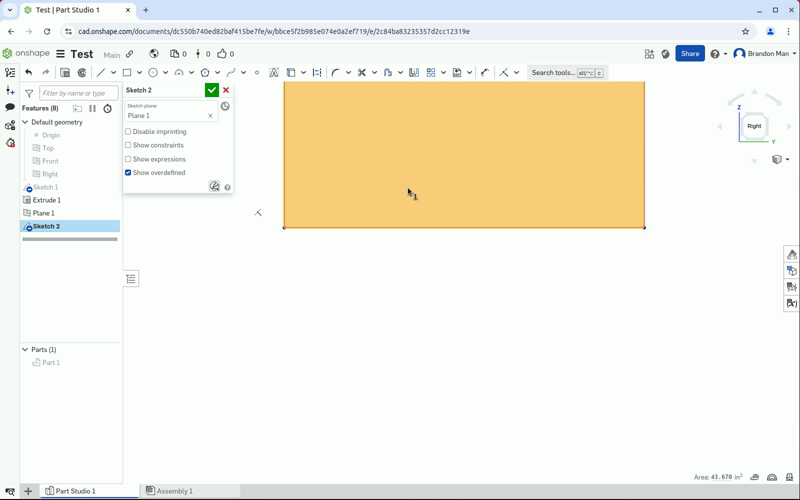
scroll(-6)
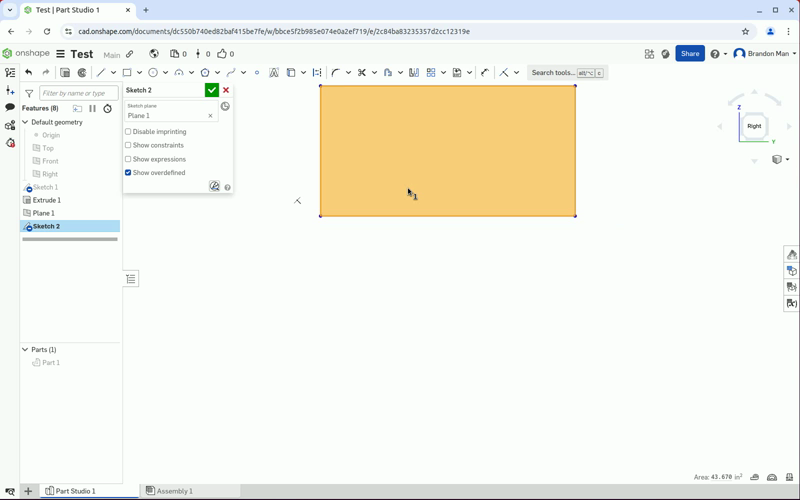
scroll(-6)
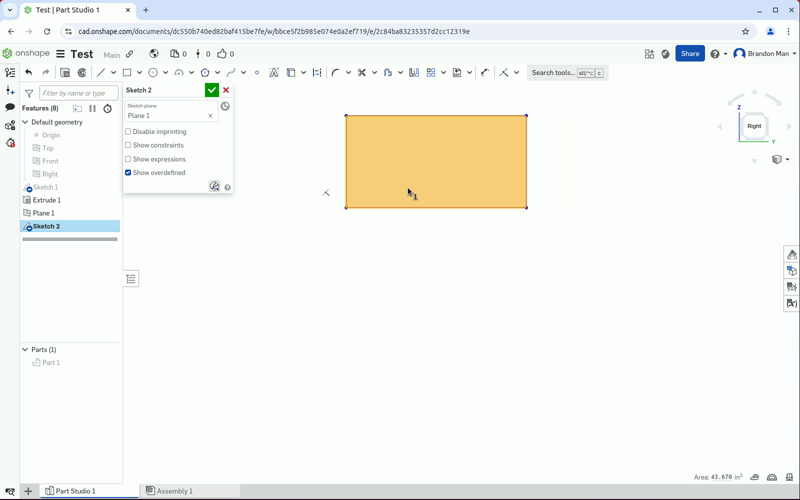
scroll(-6)
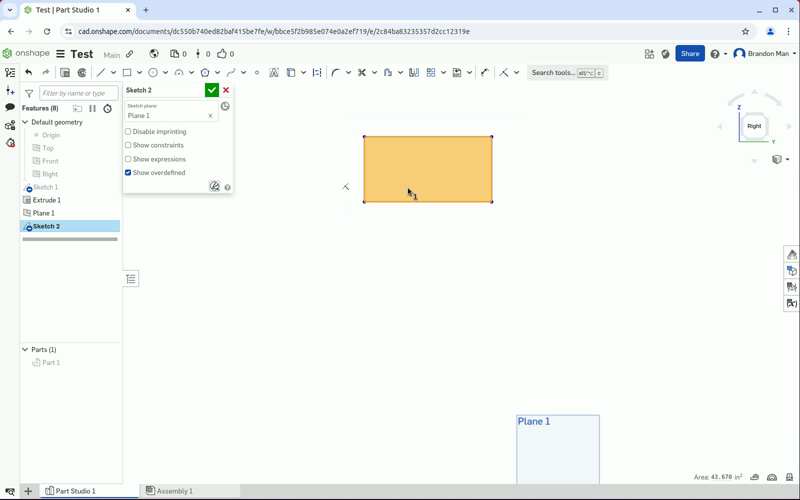
scroll(-6)
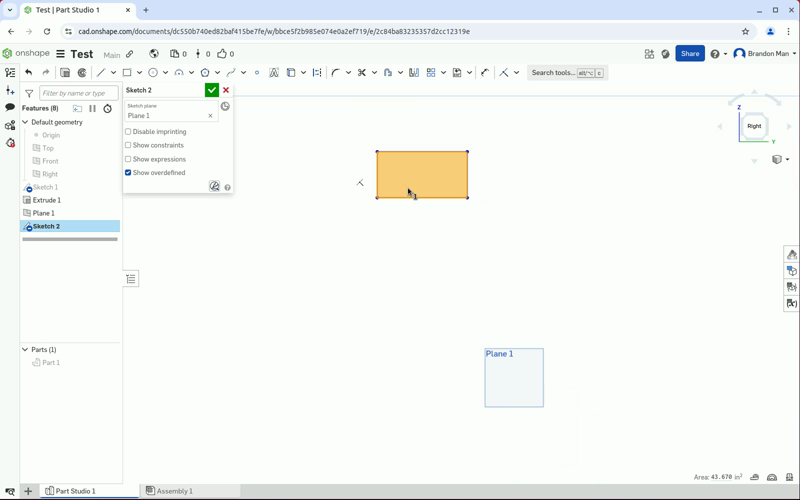
scroll(-6)
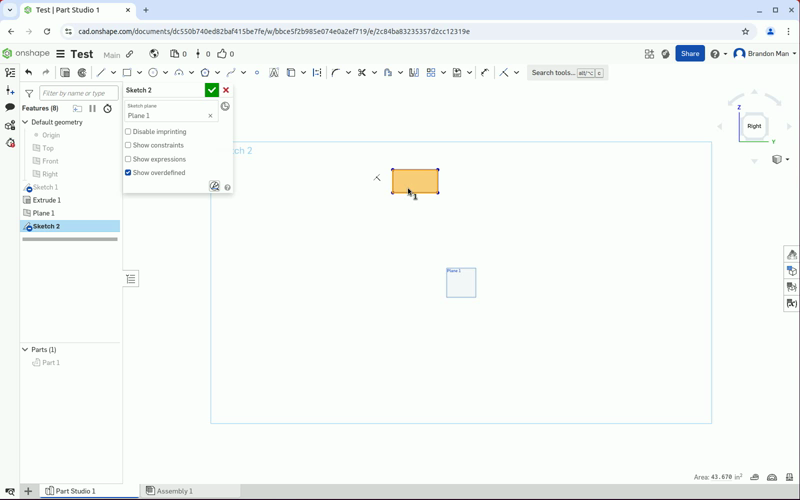
mouse_move(73, 352)
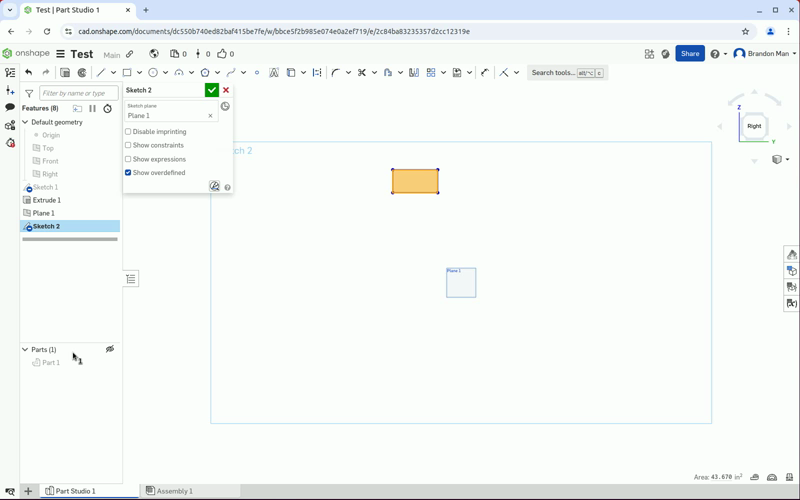
key(shift+y)
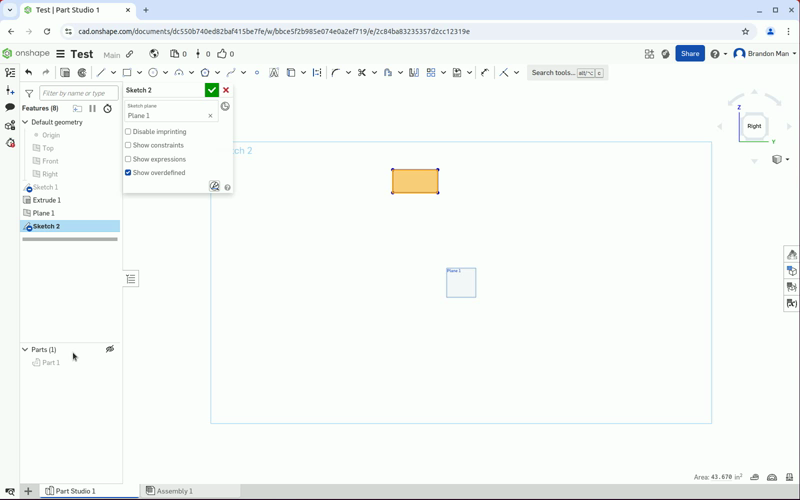
key(shift+e)
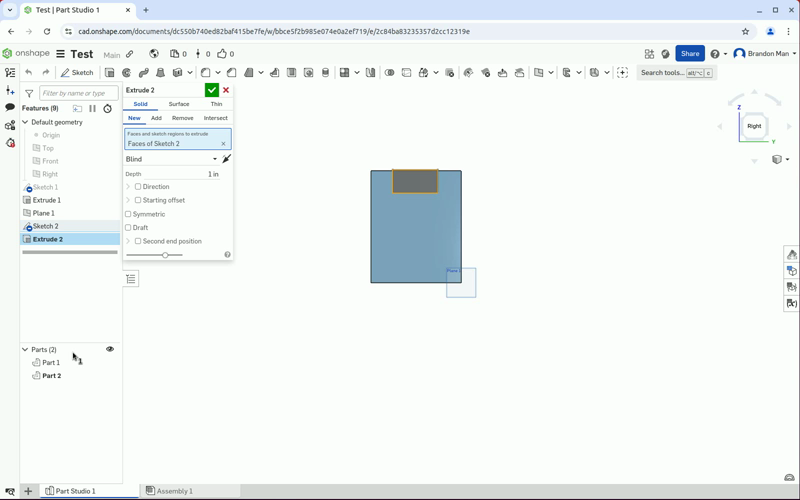
mouse_move(143, 106)
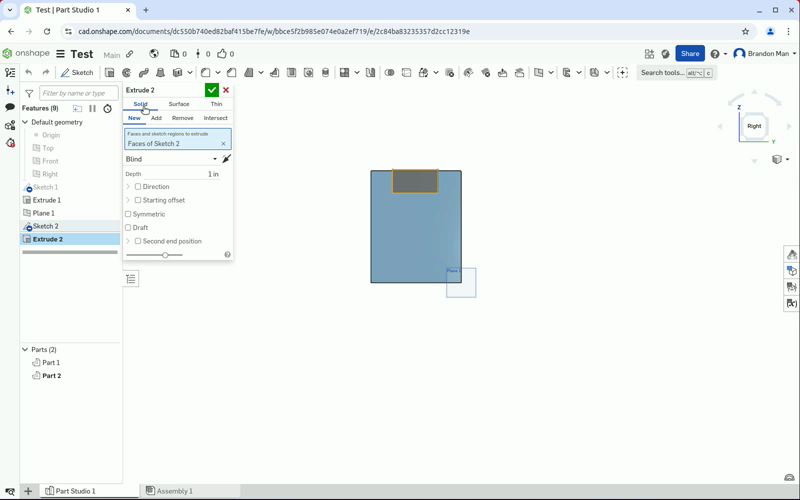
click(143, 106)
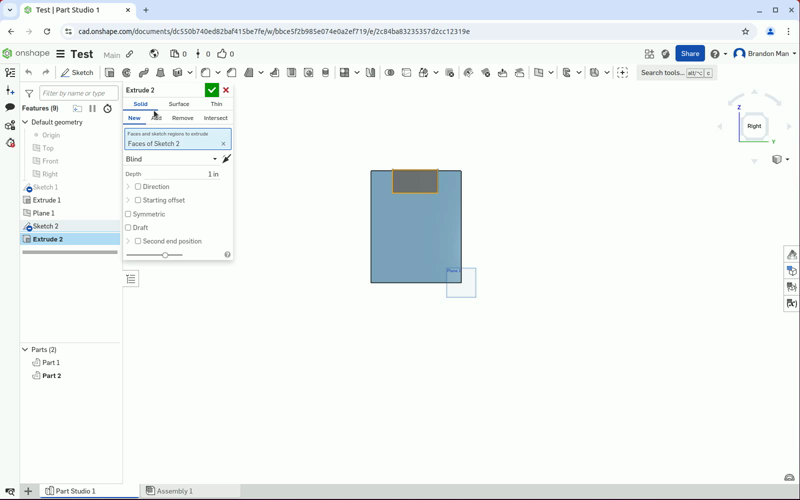
mouse_move(186, 120)
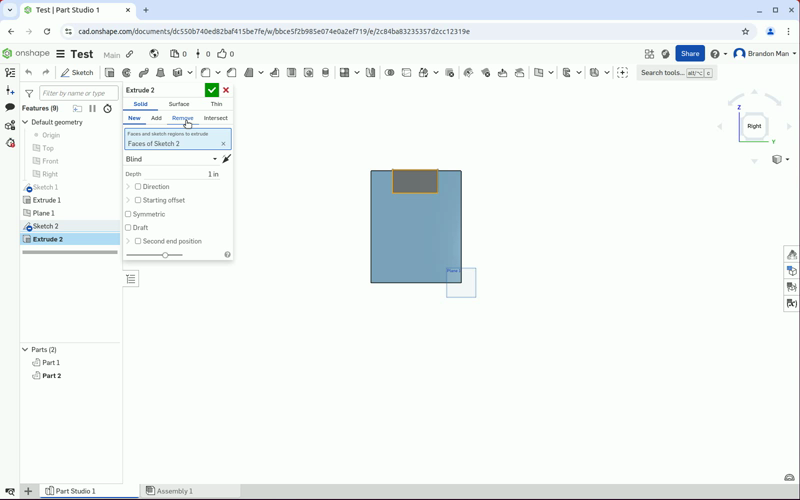
click(186, 120)
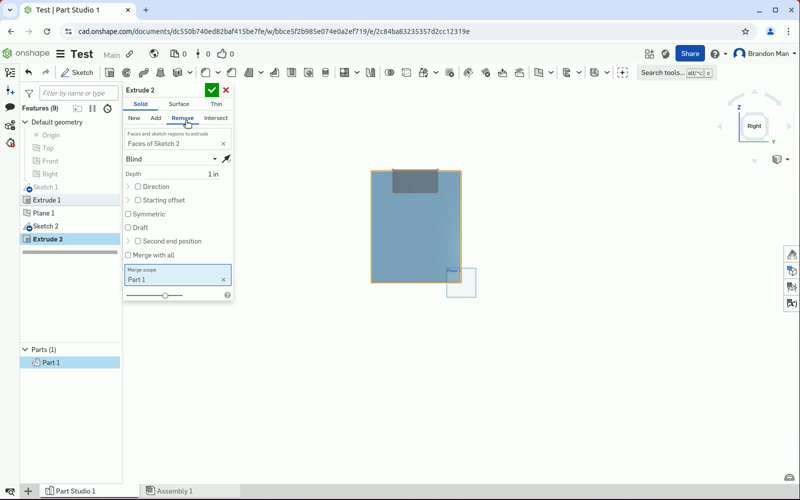
key(tab, 4)
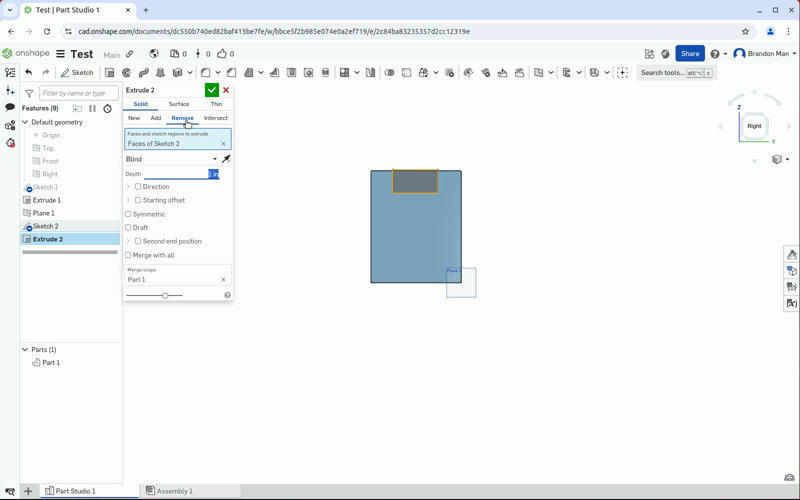
text(27.682)
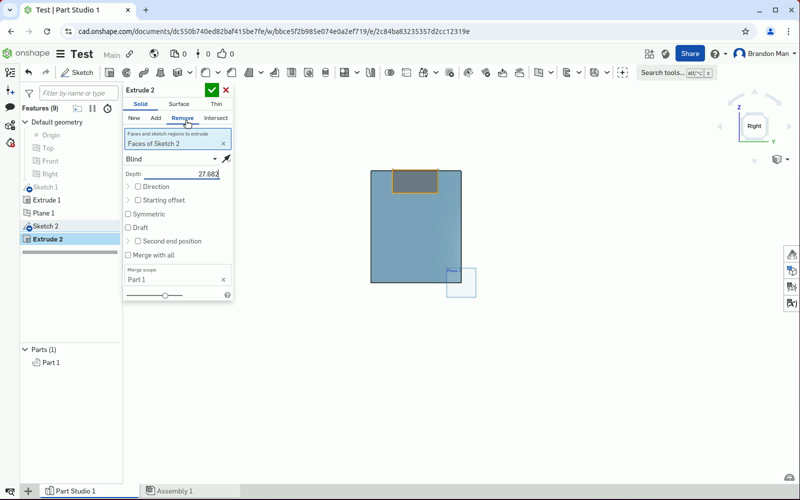
key(tab, 6)
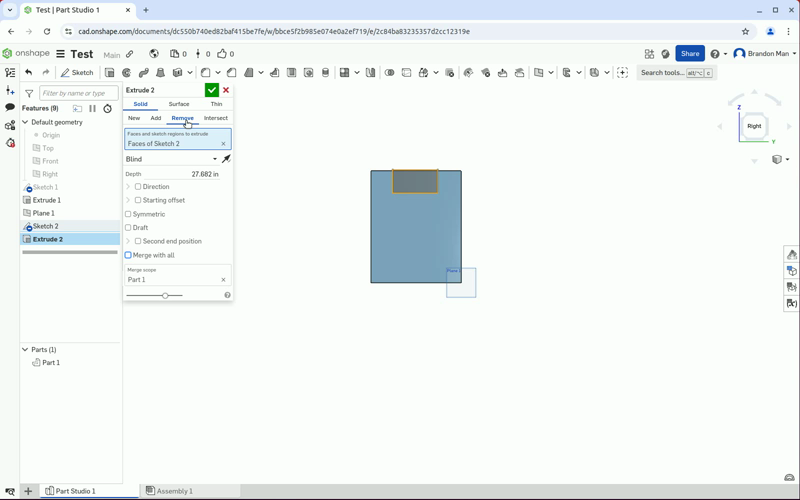
key(space)
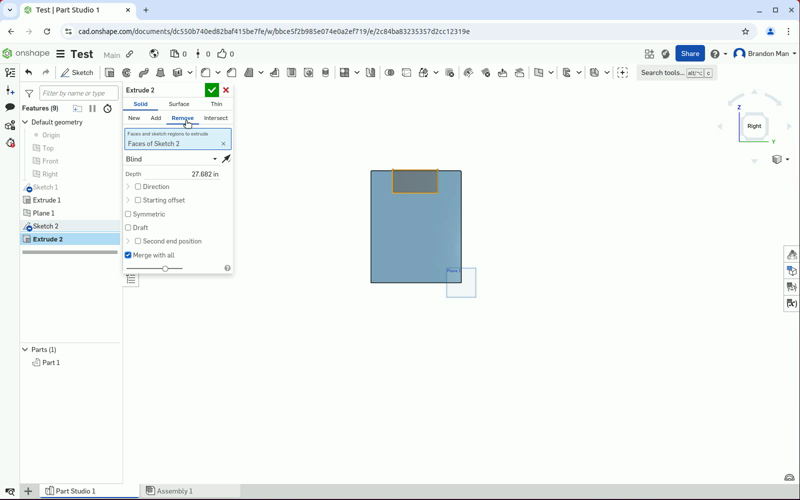
key(enter)
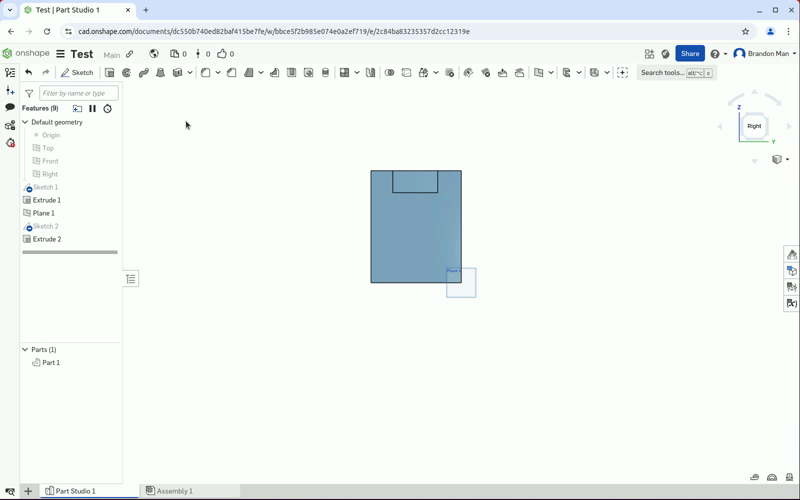
key(shift+h)
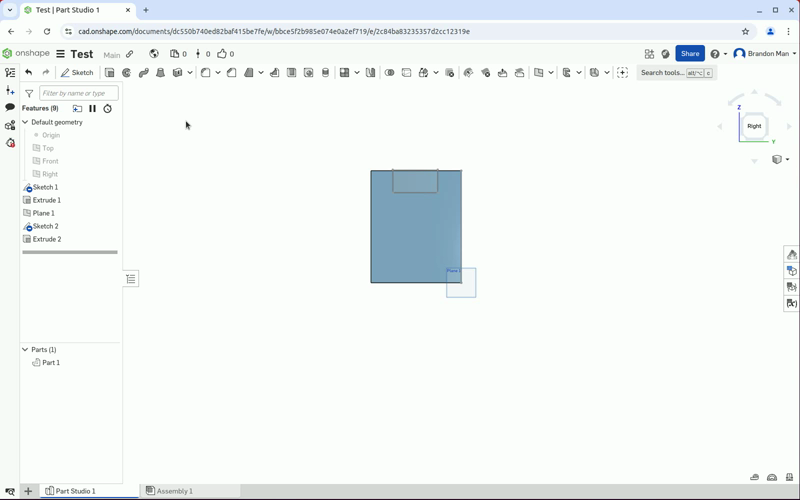
key(shift+h)
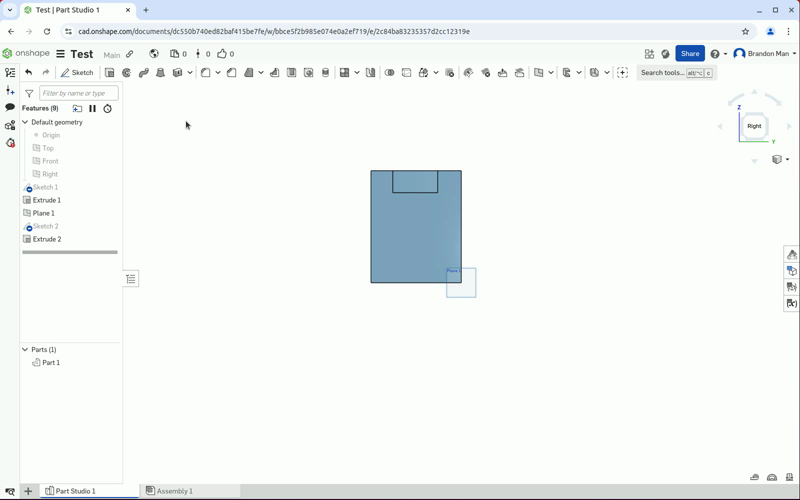
mouse_move(73, 189)
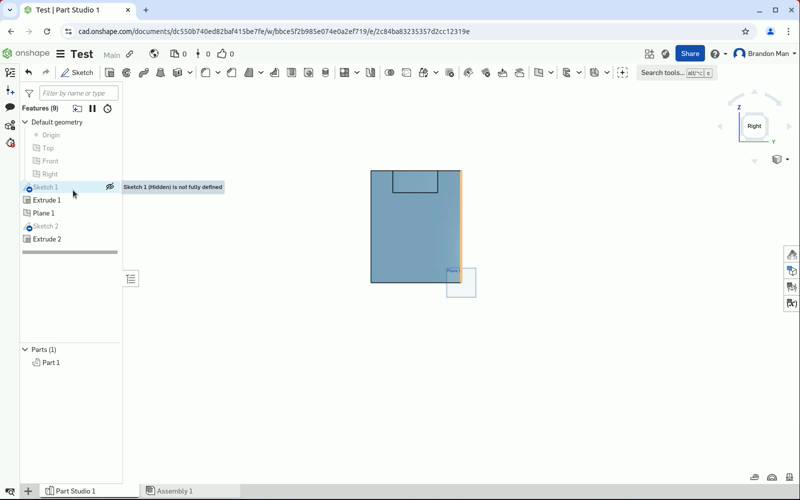
click(73, 189)
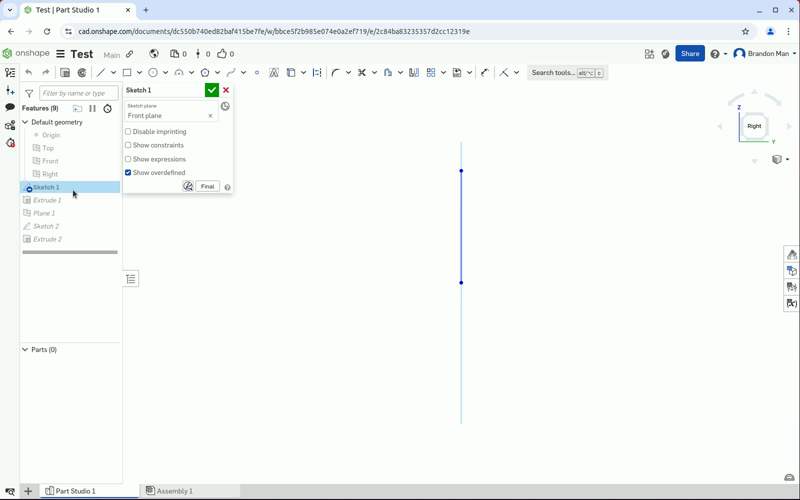
mouse_move(229, 92)
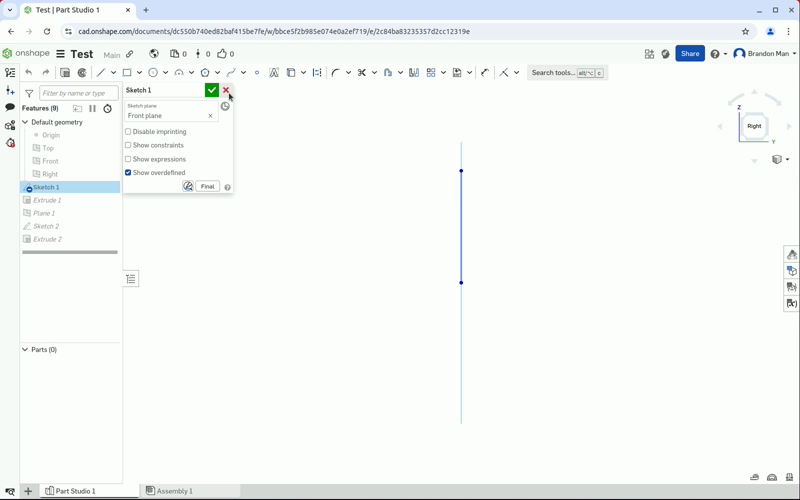
click(229, 92)
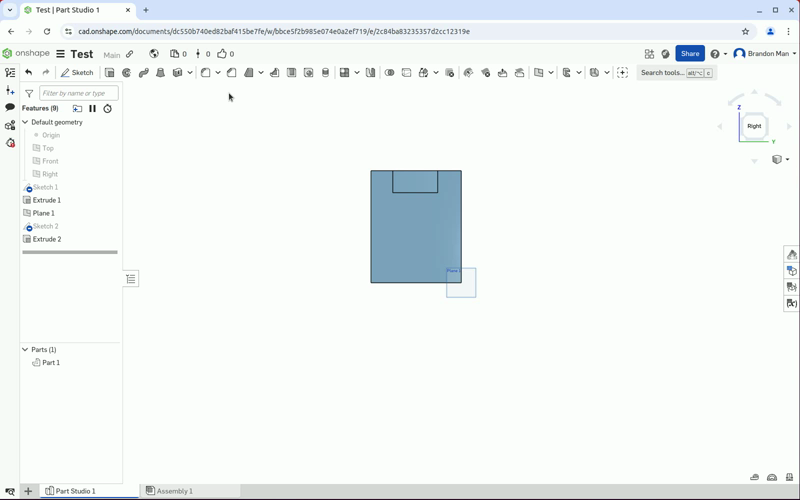
mouse_move(73, 352)
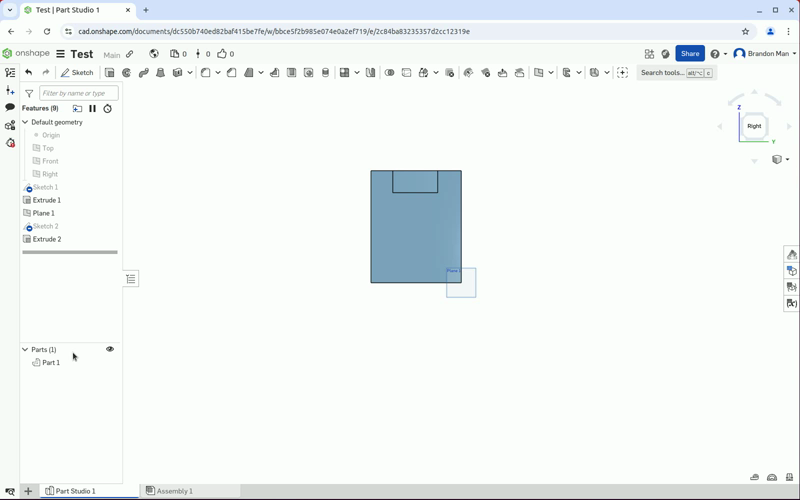
key(y)
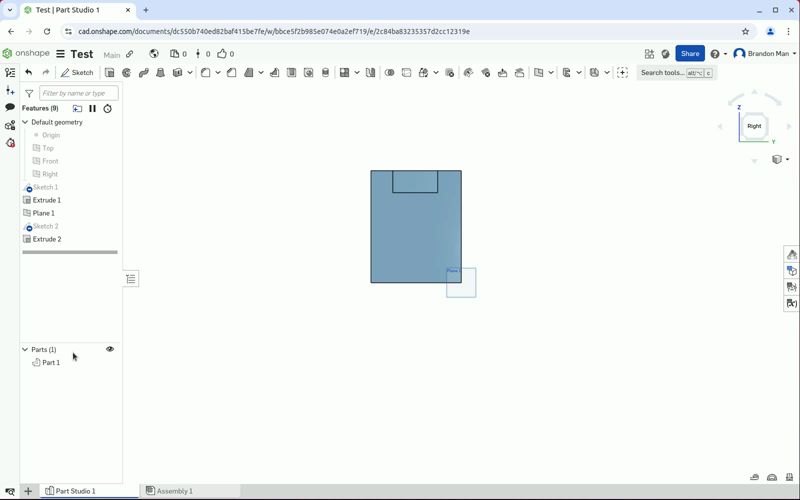
key(shift+p)
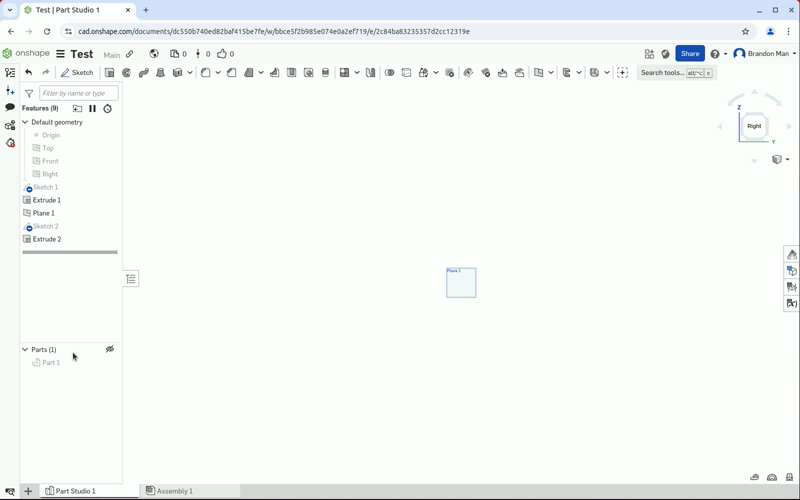
key(space)
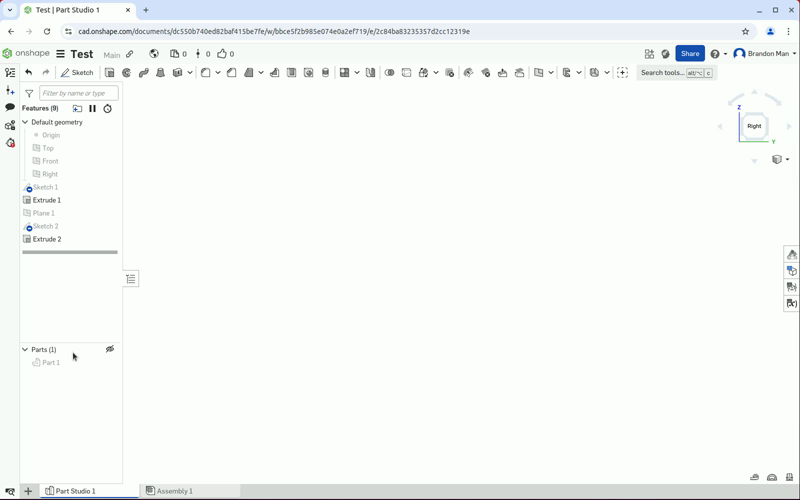
key_down(shift)
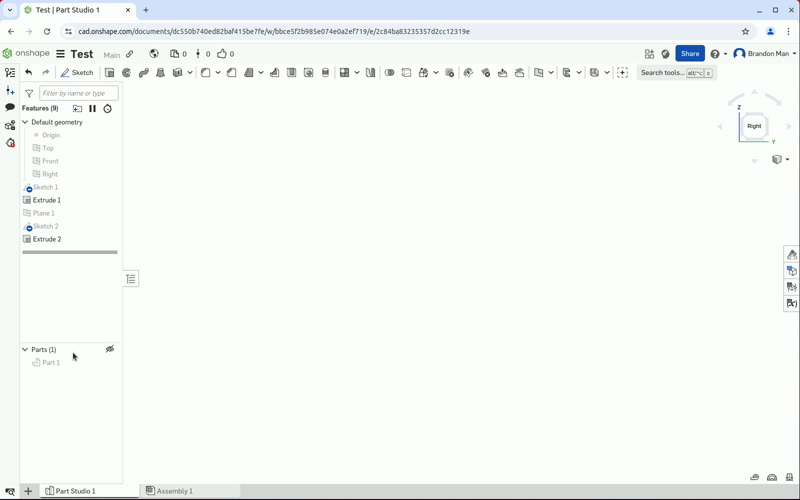
key(right)
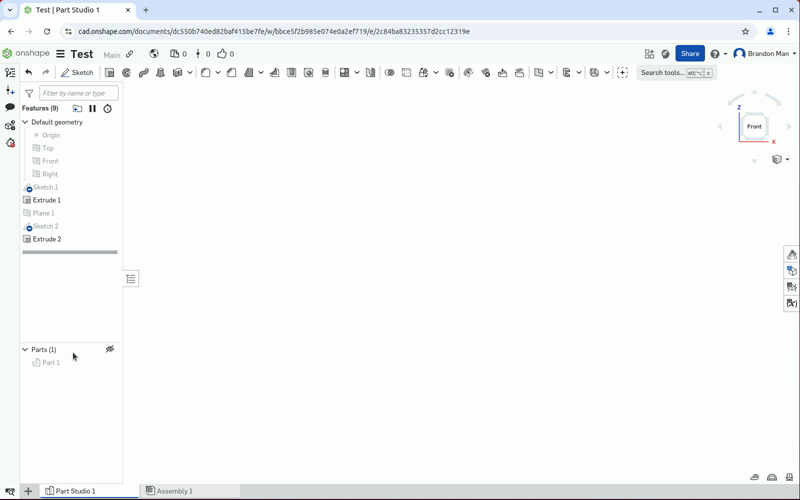
key_up(shift)
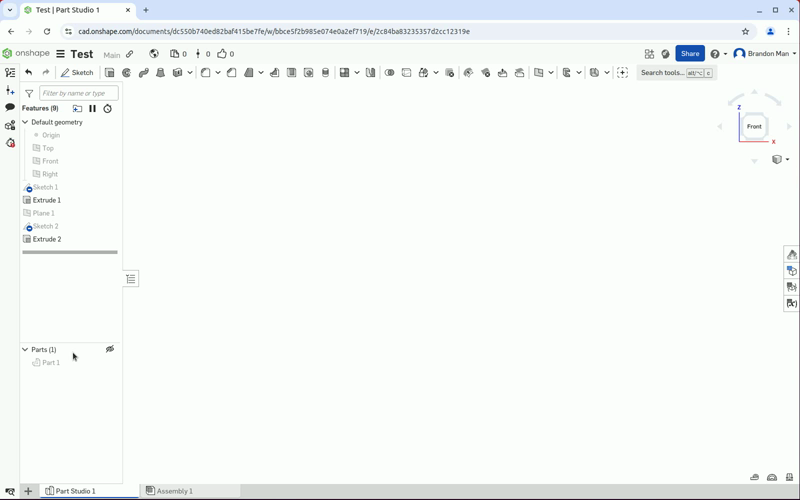
mouse_move(73, 352)
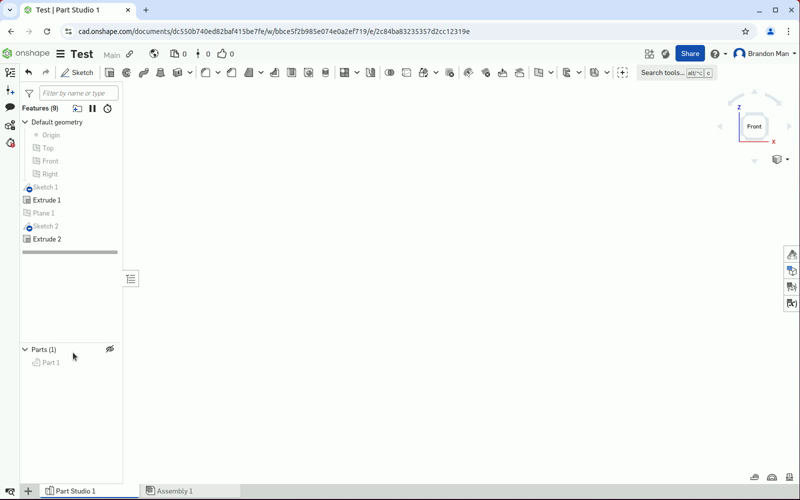
key(shift+y)
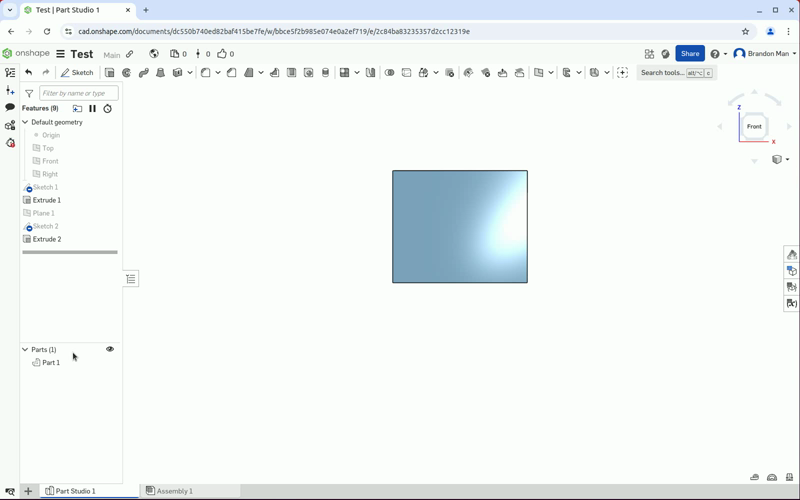
mouse_move(541, 75)
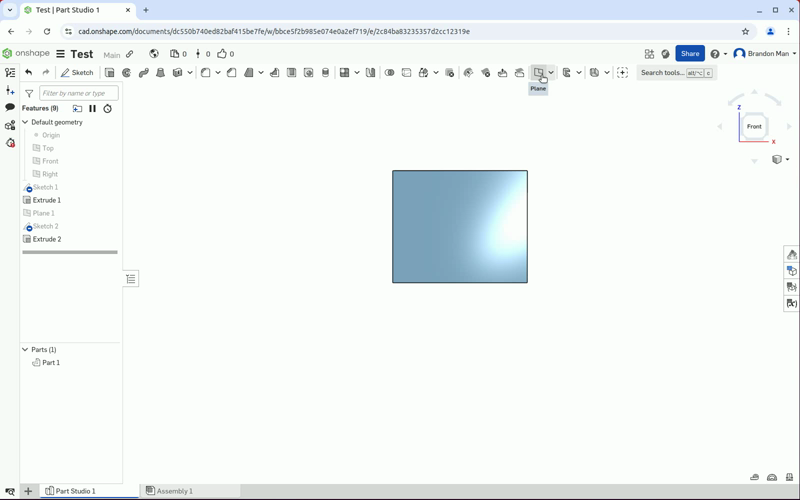
click(541, 75)
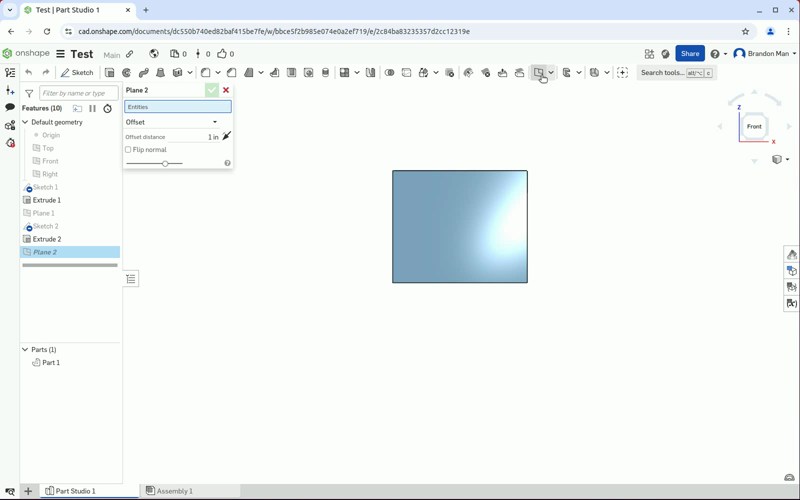
mouse_move(73, 163)
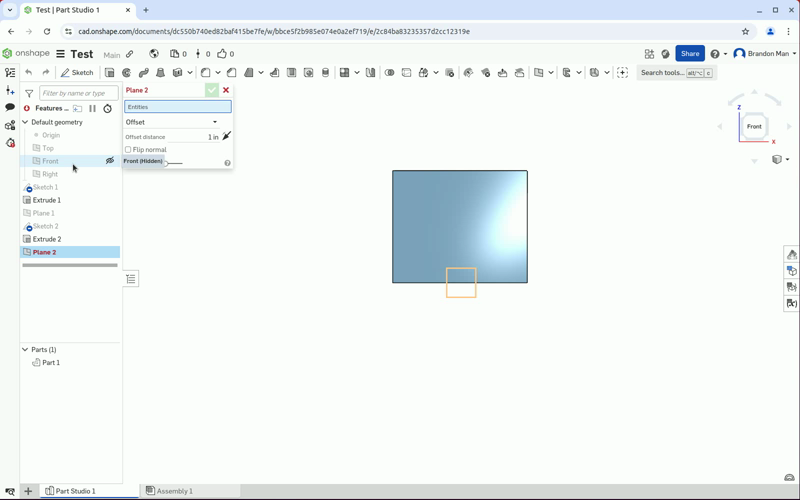
click(73, 163)
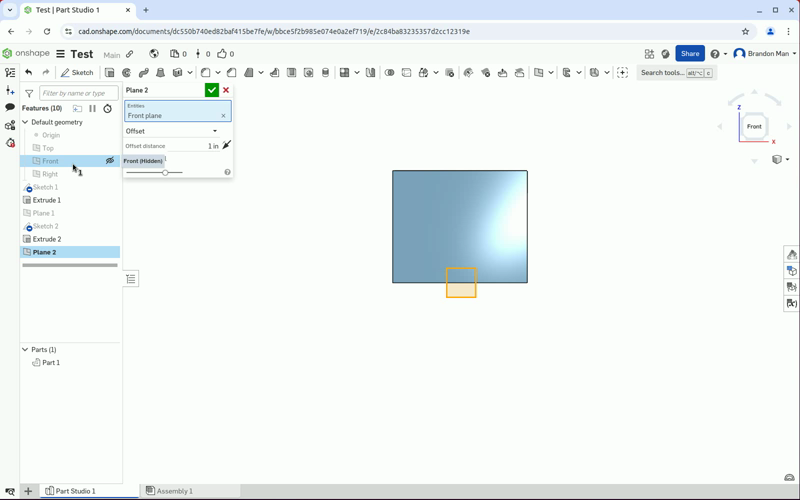
key(tab, 2)
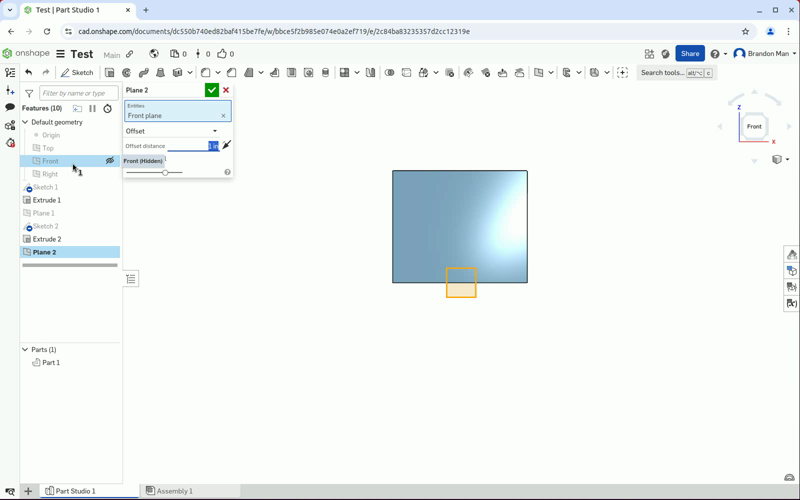
text(18.548)
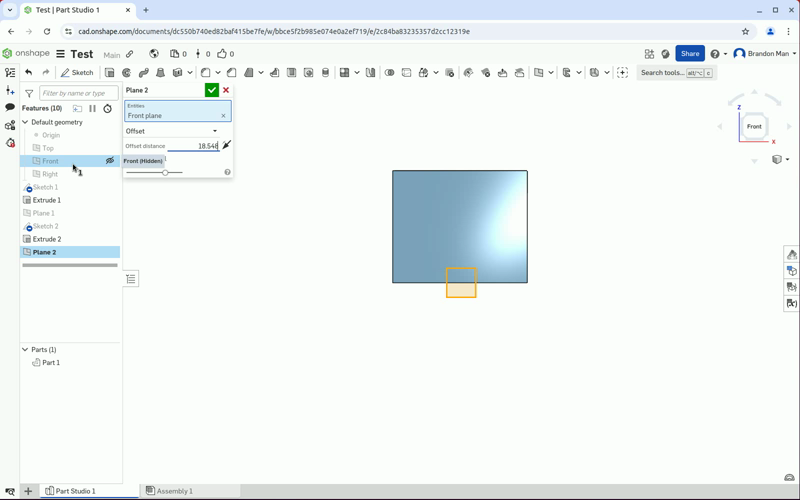
key(enter, 2)
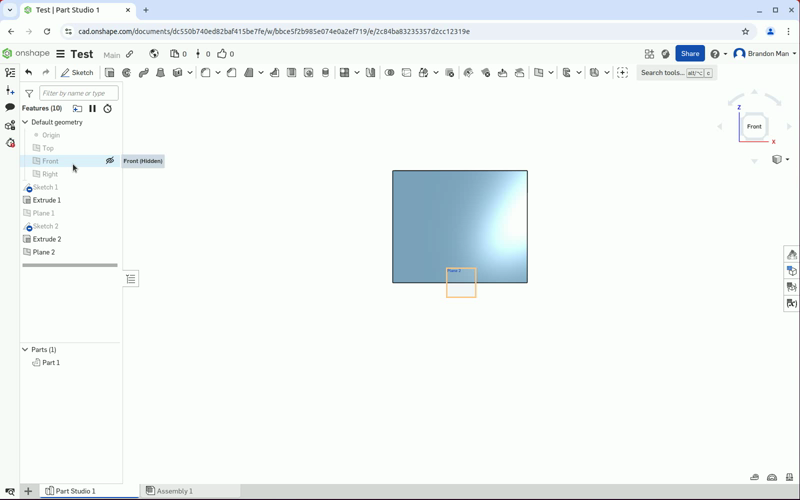
key(shift+s)
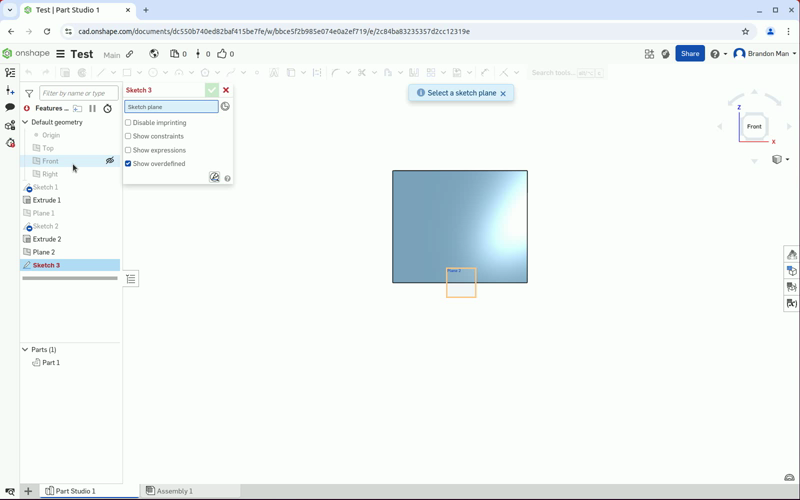
mouse_move(73, 254)
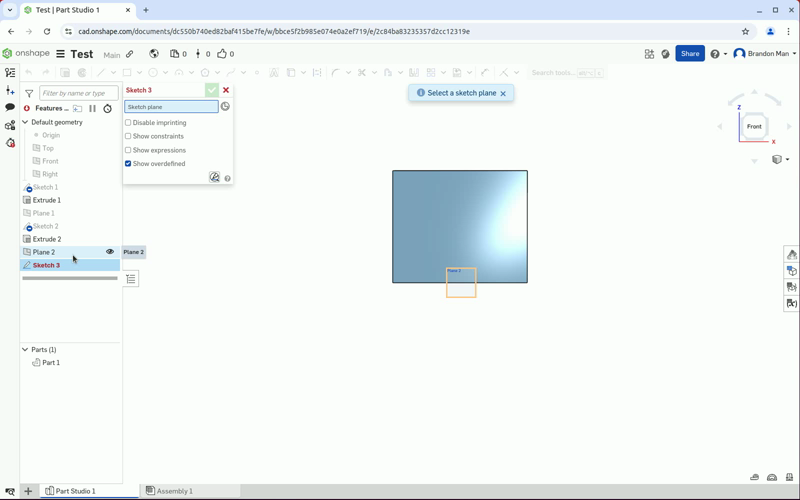
click(73, 254)
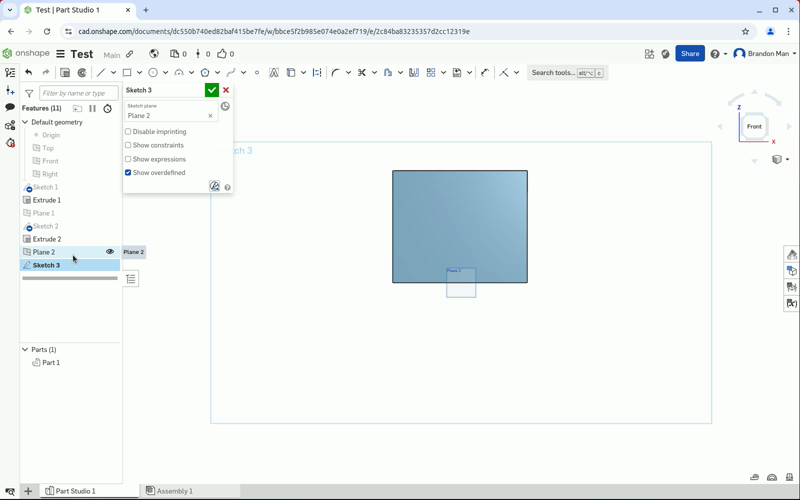
mouse_move(73, 352)
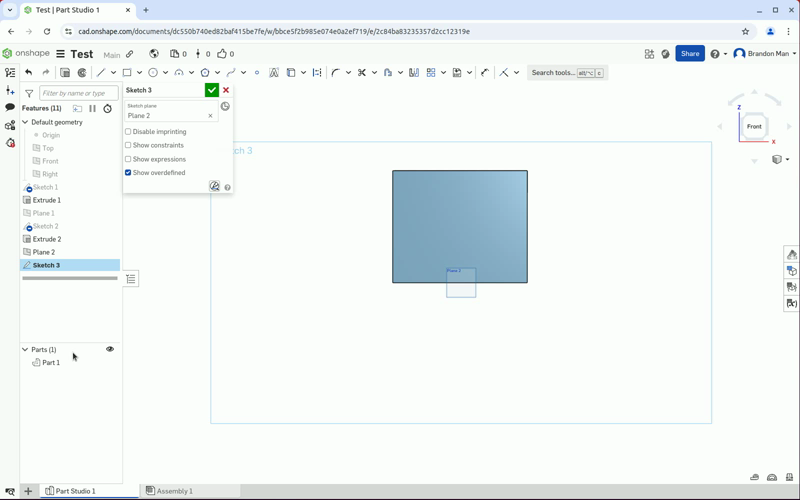
key(y)
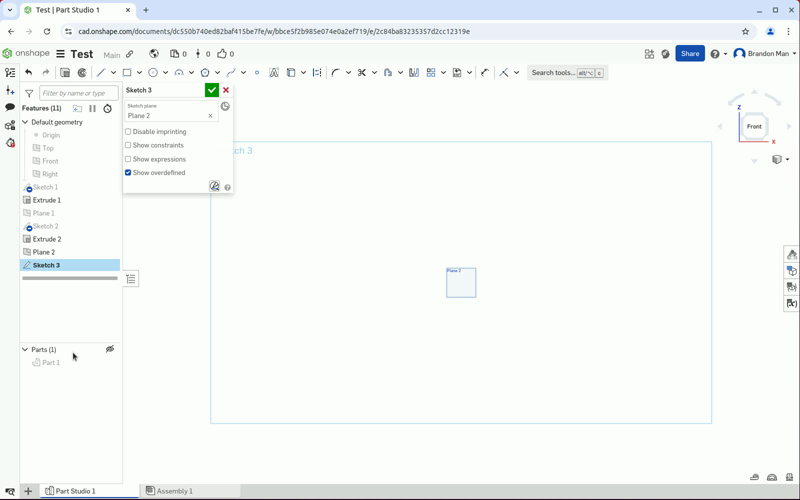
key(l)
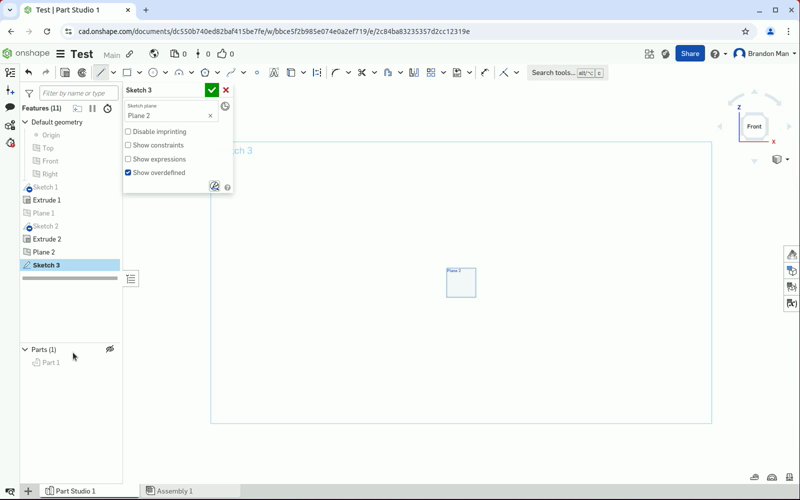
key_down(shift)
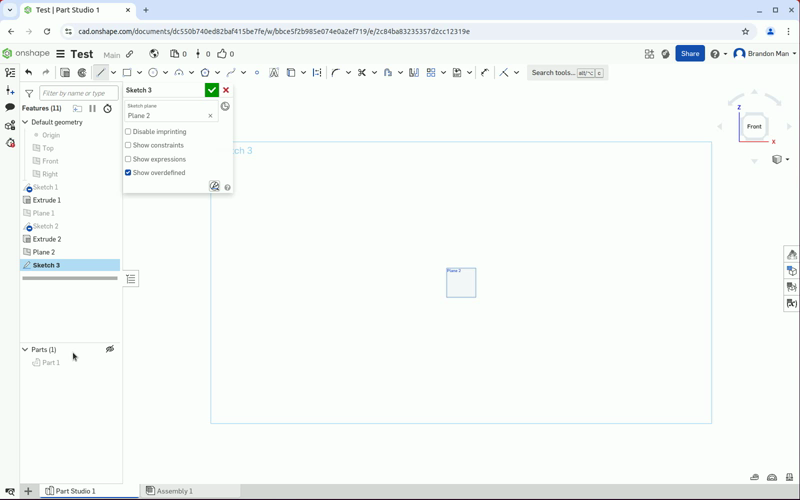
mouse_move(438, 282)
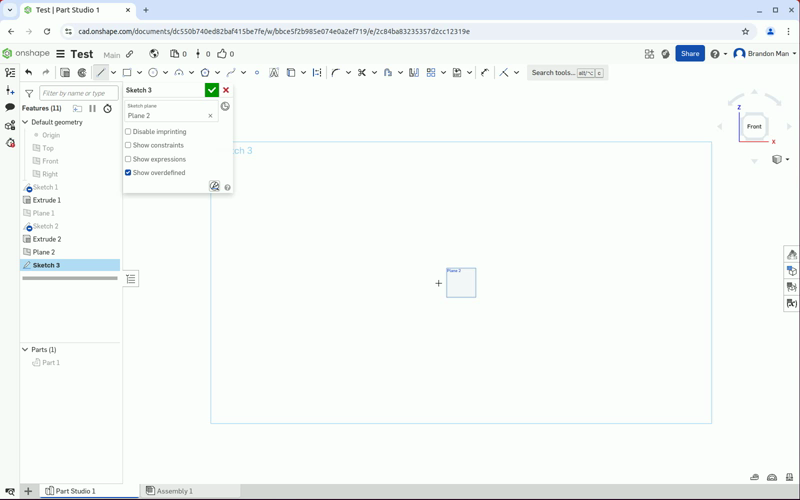
click(438, 282)
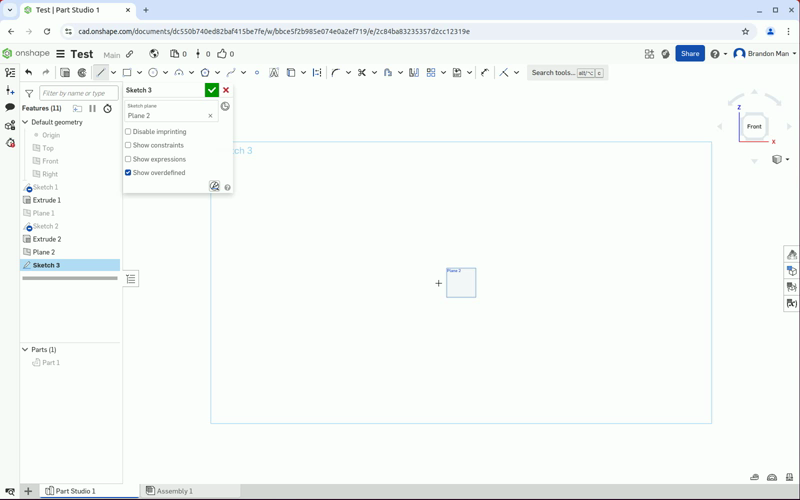
key_up(shift)
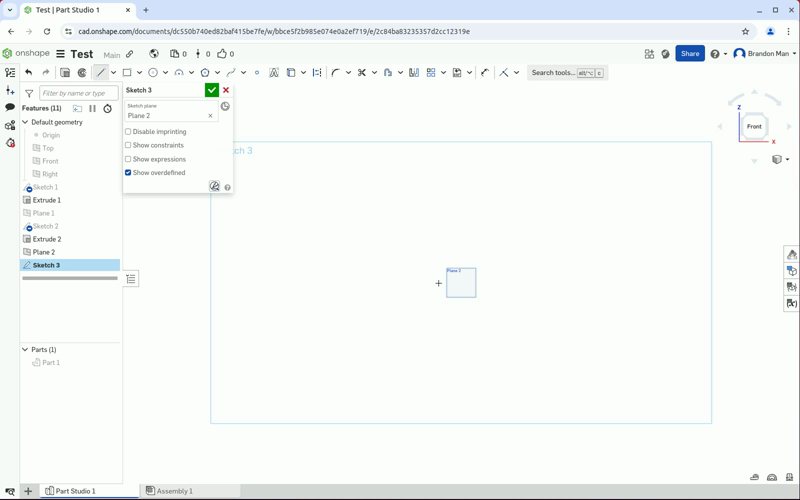
key_down(shift)
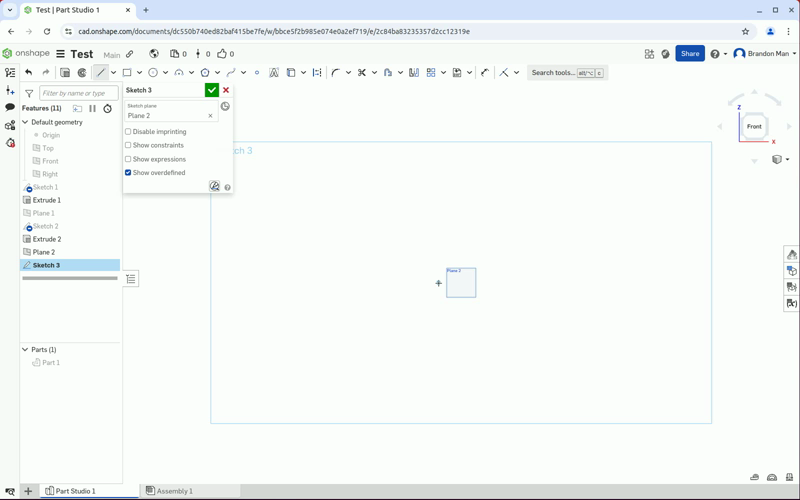
mouse_move(468, 282)
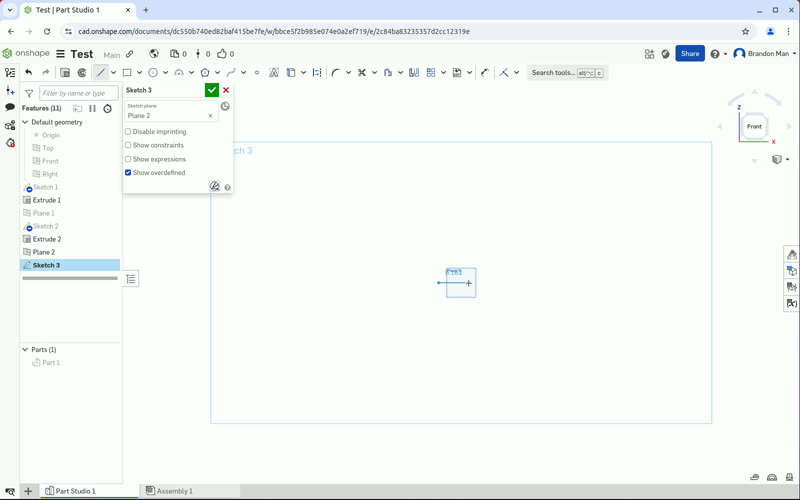
mouse_move(483, 282)
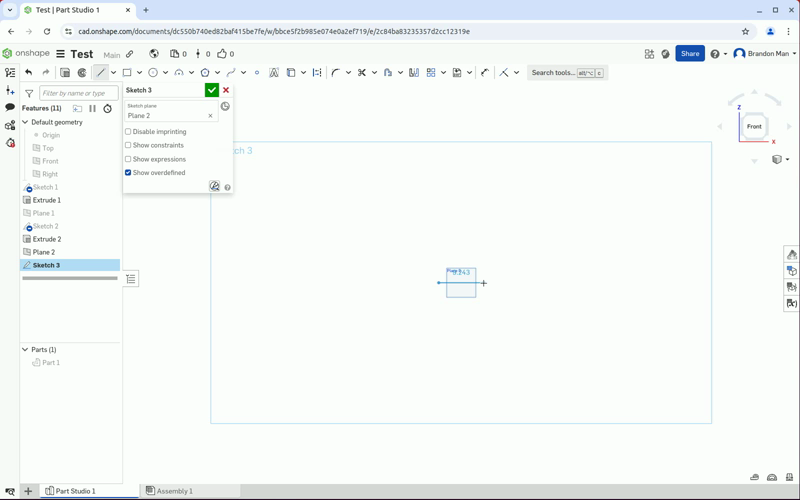
click(483, 282)
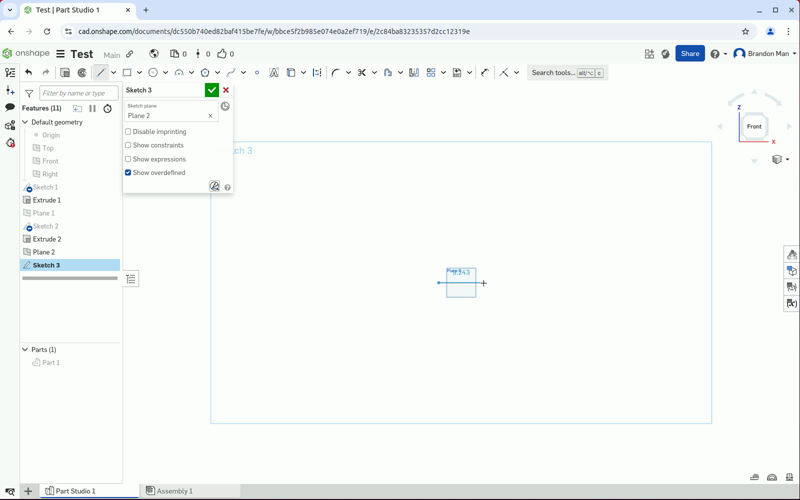
key_up(shift)
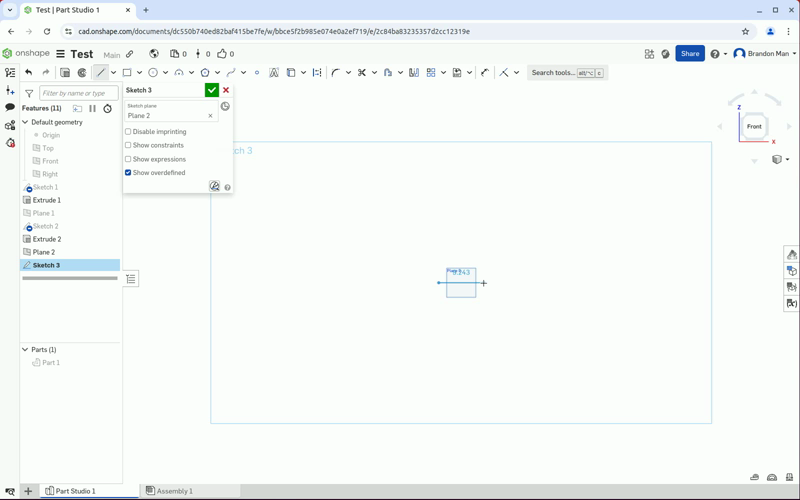
key_down(shift)
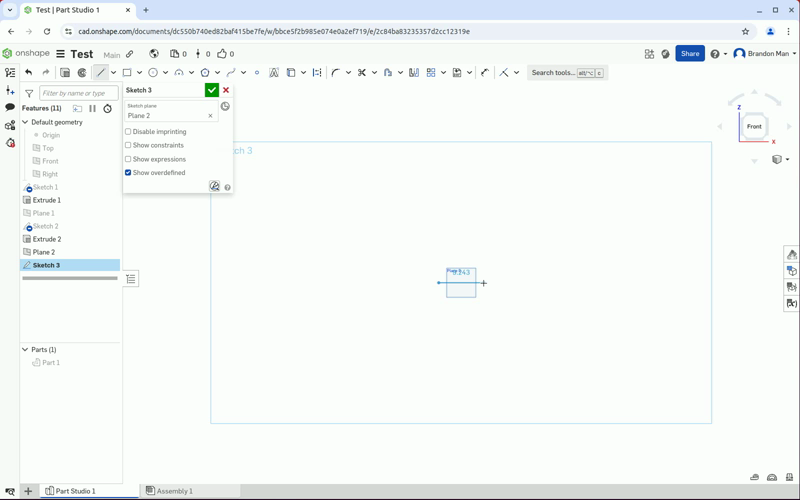
mouse_move(513, 282)
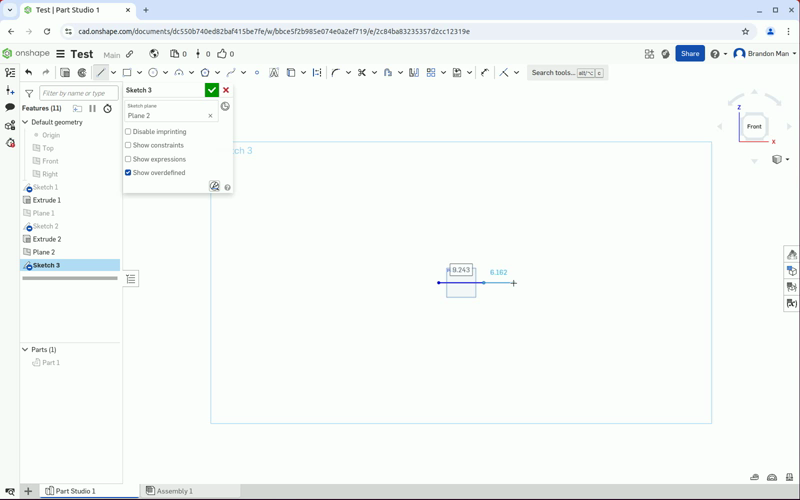
mouse_move(483, 260)
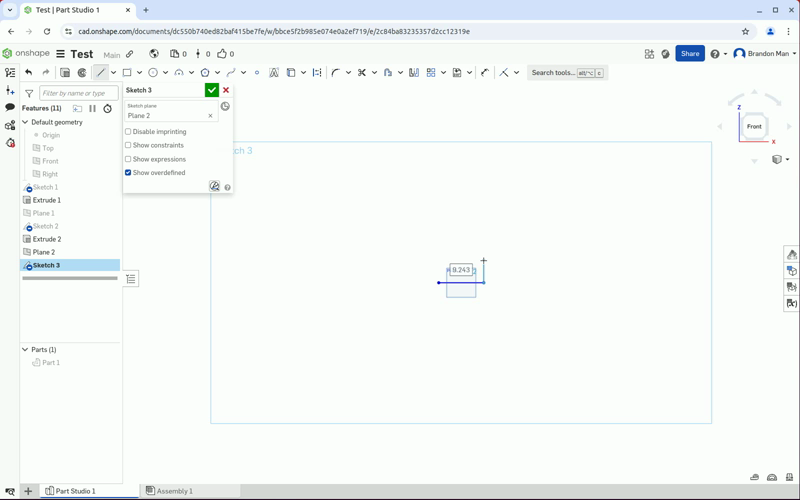
click(483, 260)
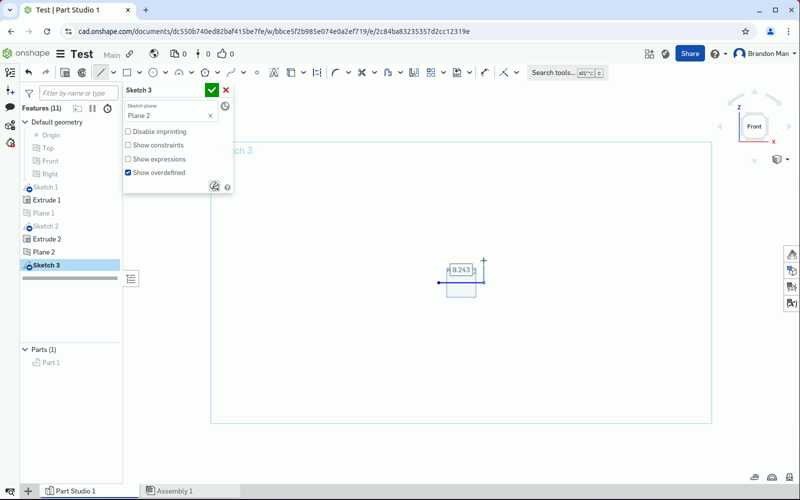
key_up(shift)
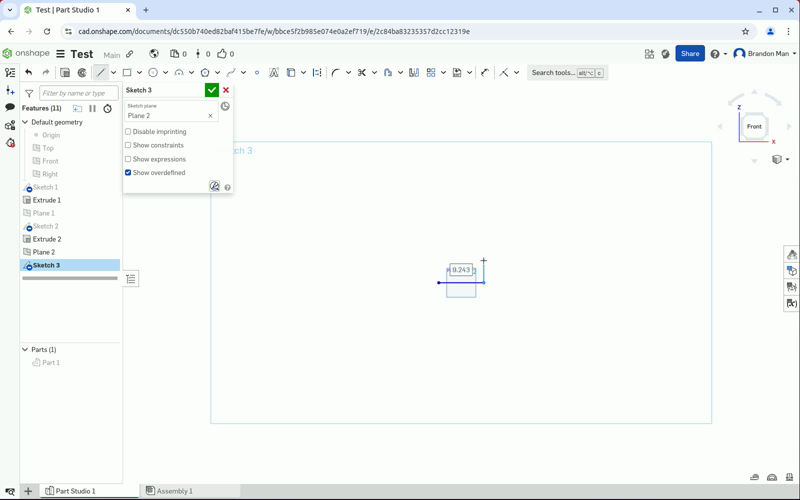
key_down(shift)
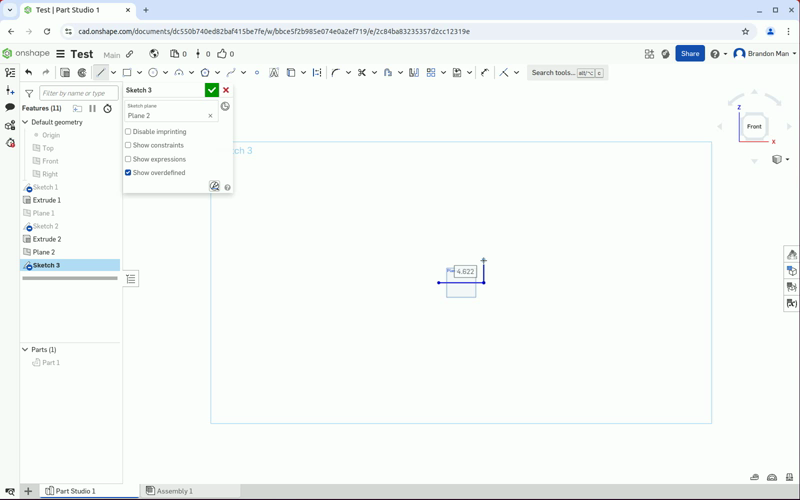
mouse_move(513, 260)
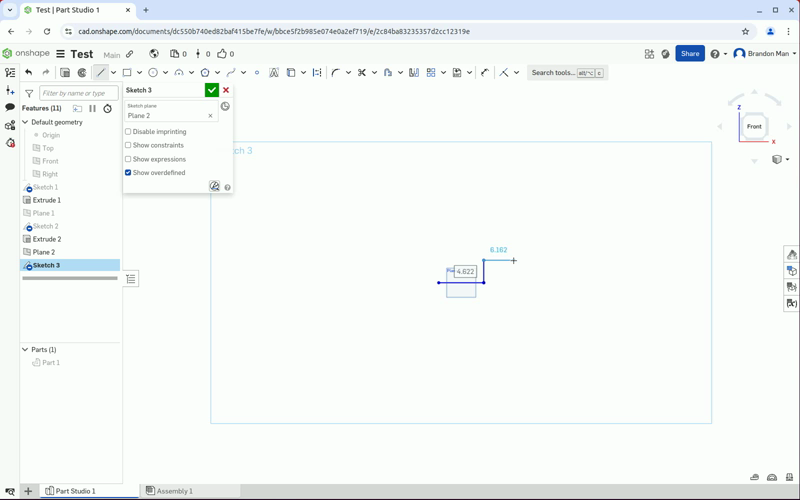
mouse_move(438, 260)
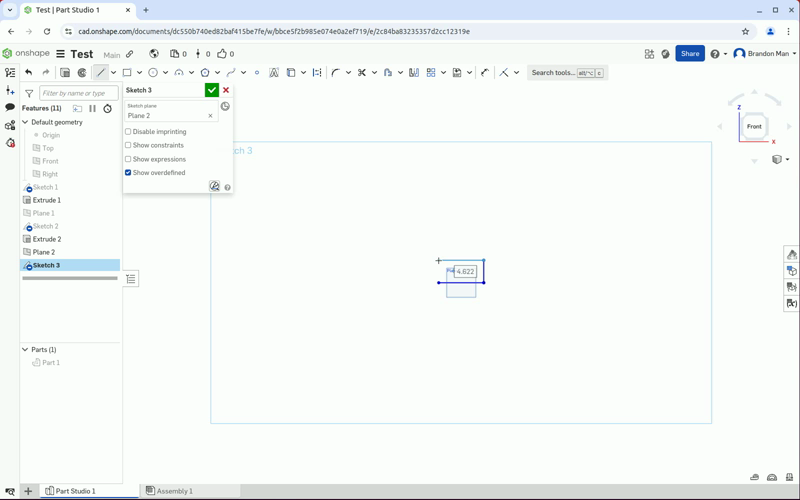
click(438, 260)
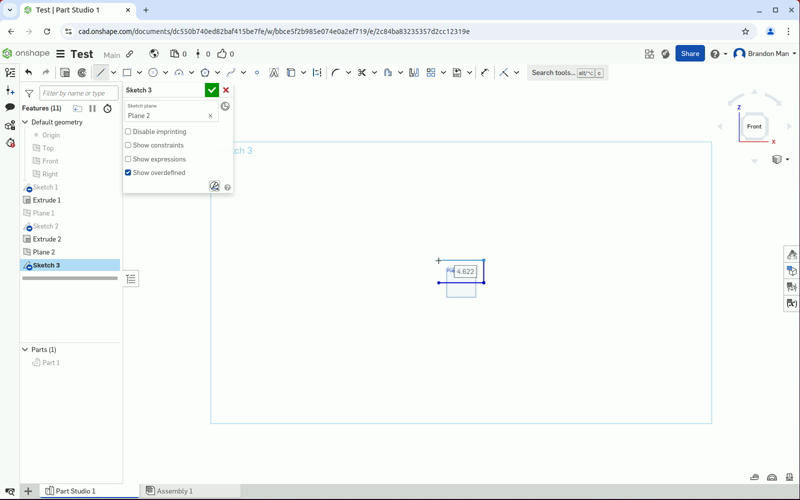
key_up(shift)
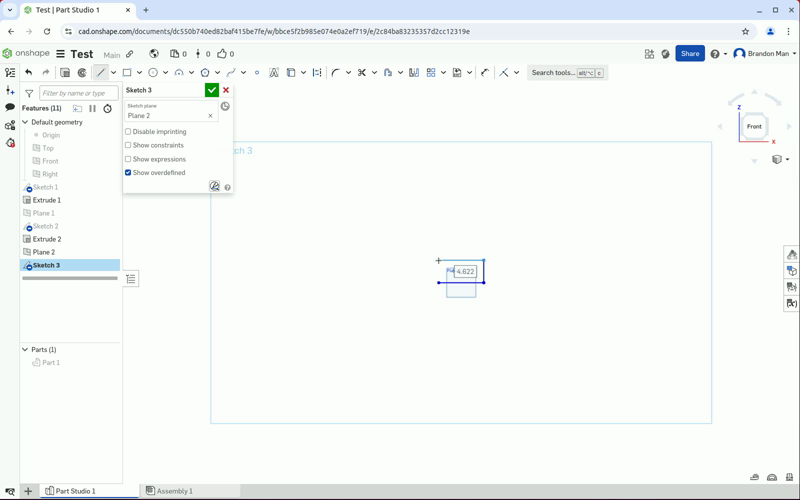
mouse_move(468, 260)
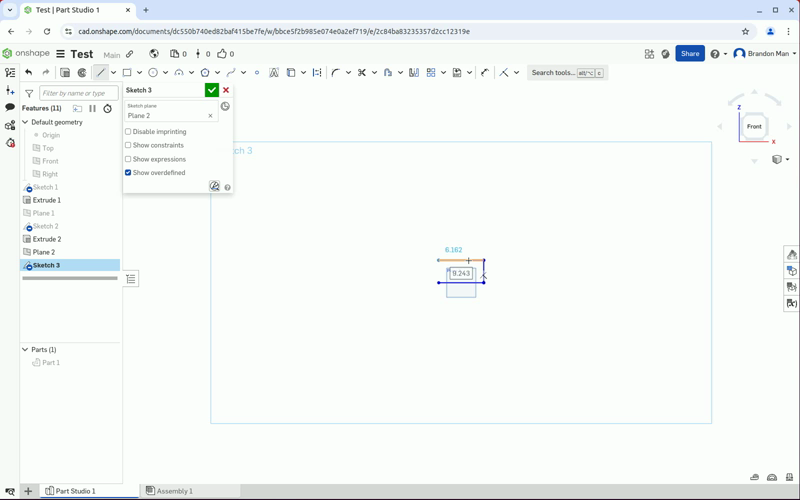
key_down(shift)
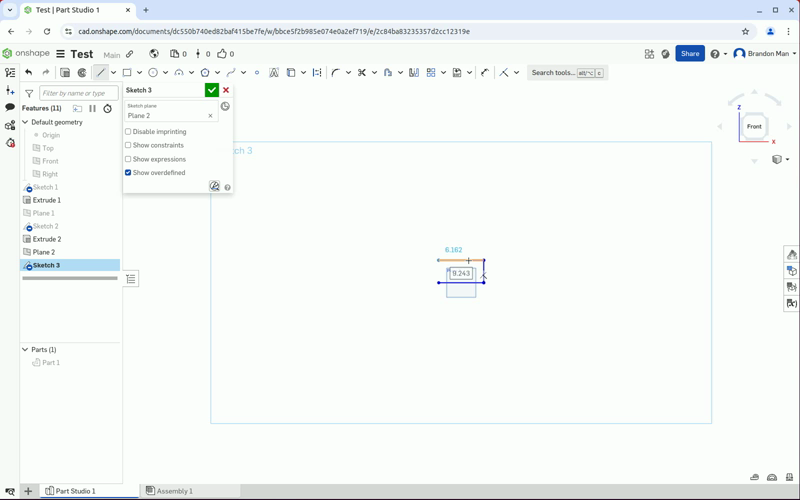
mouse_move(438, 282)
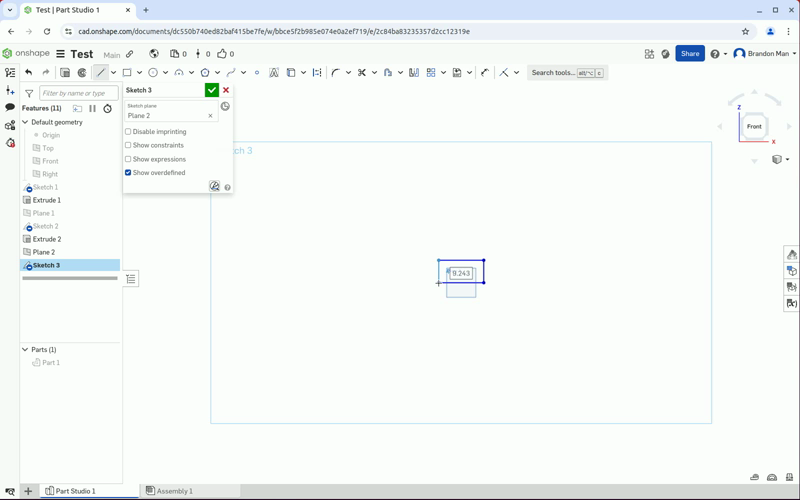
key_up(shift)
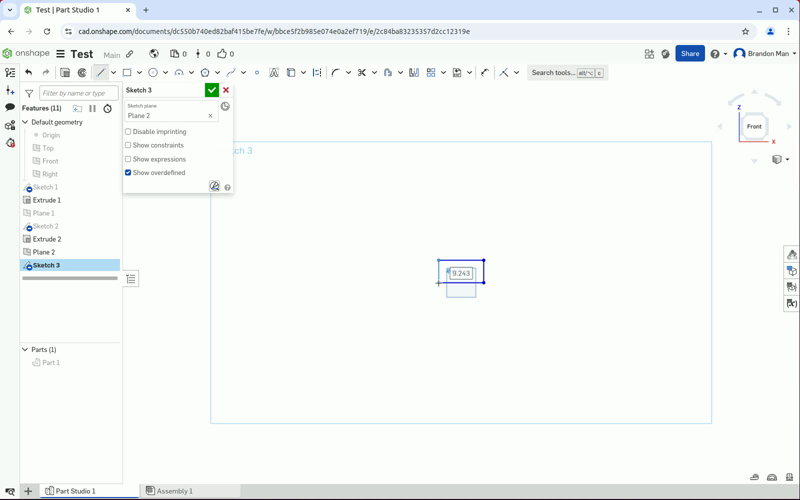
click(438, 282)
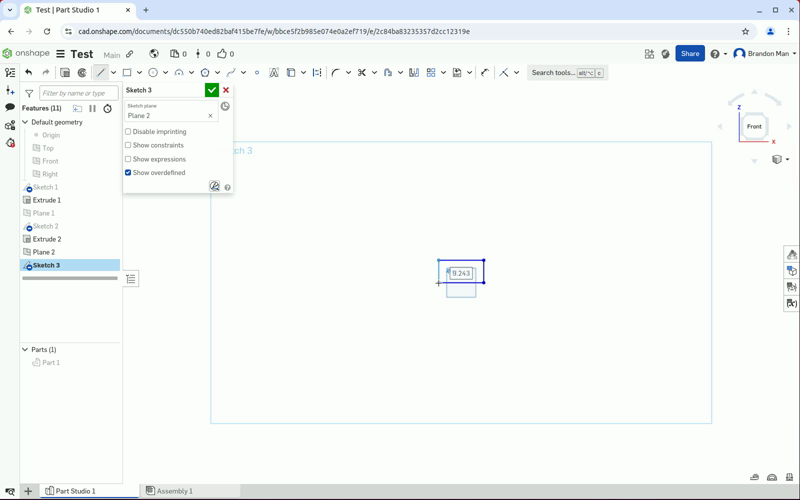
key(esc)
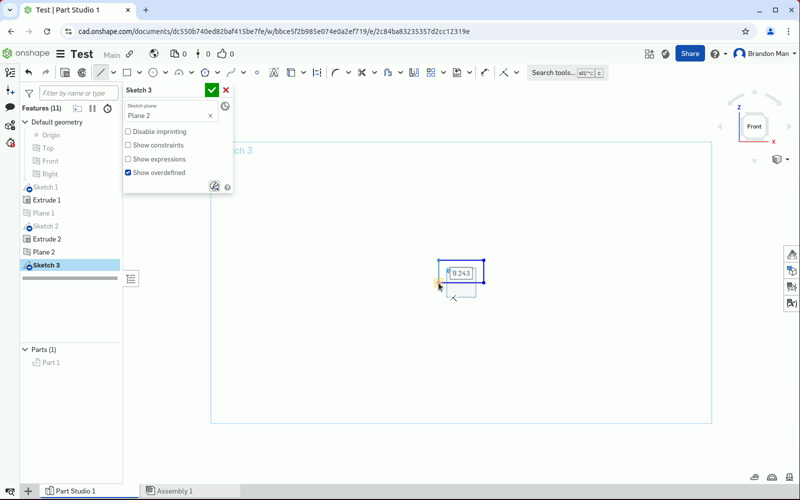
mouse_move(475, 274)
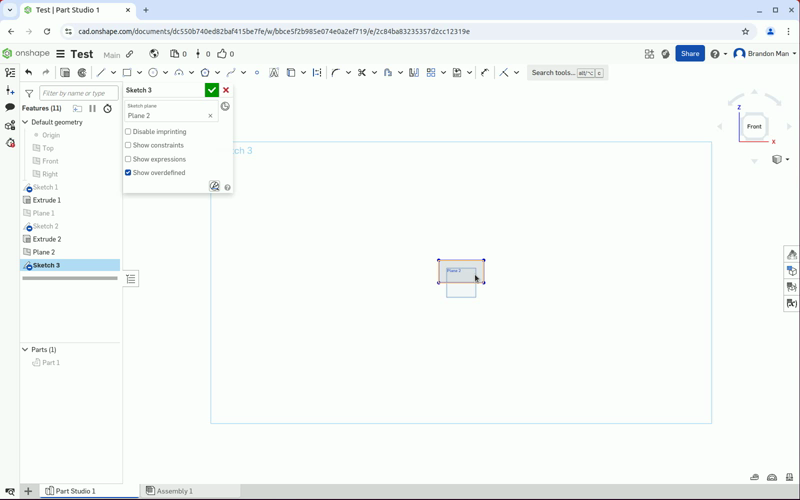
scroll(6)
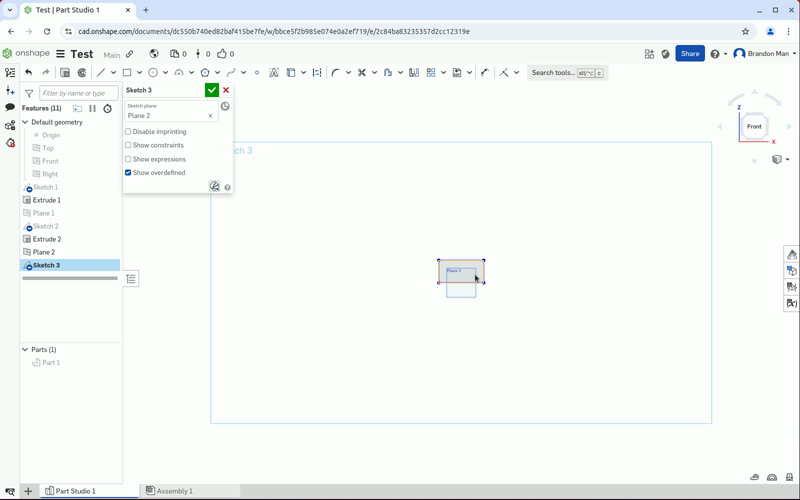
scroll(6)
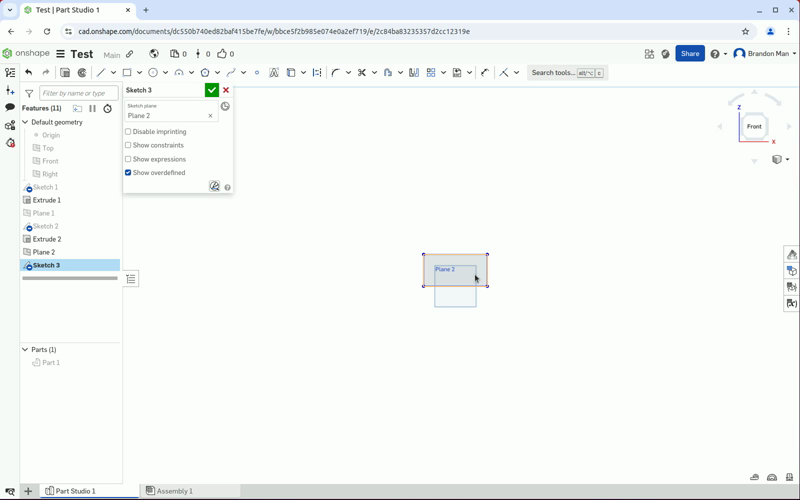
scroll(6)
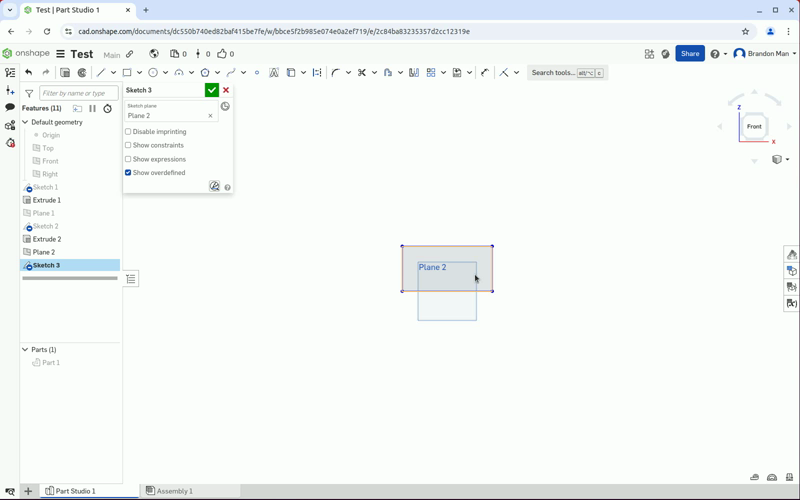
scroll(6)
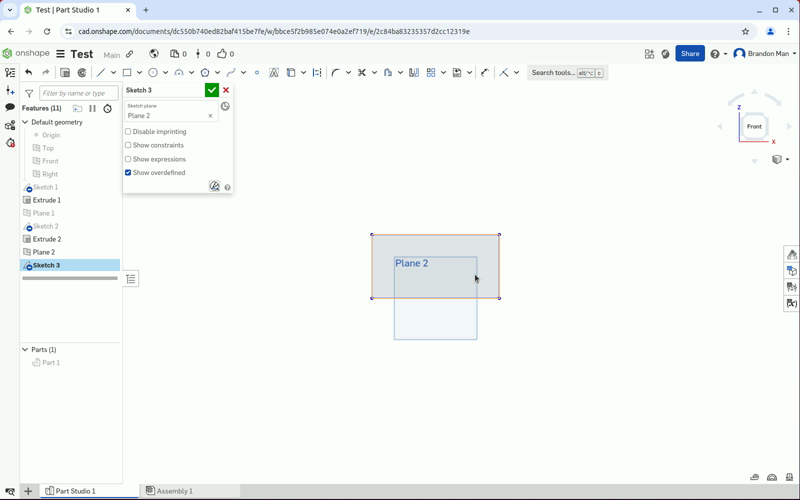
scroll(6)
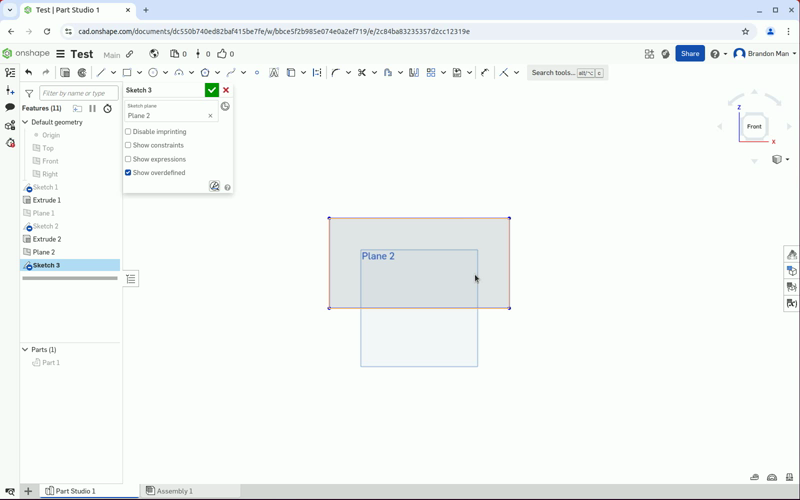
scroll(6)
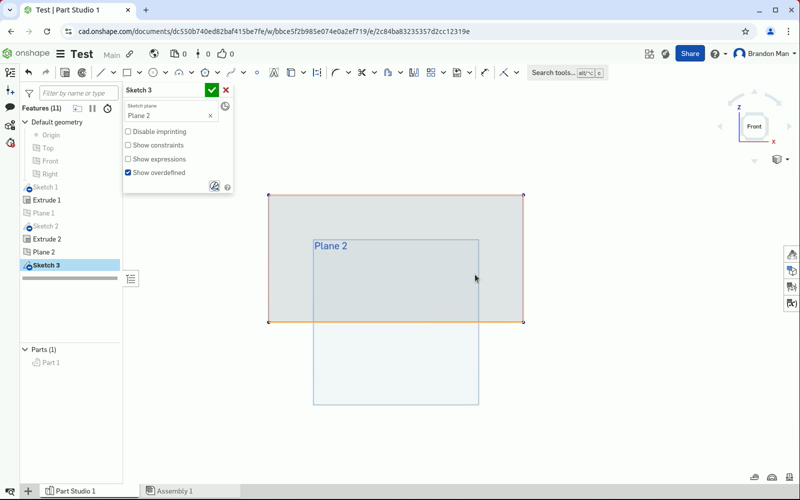
scroll(6)
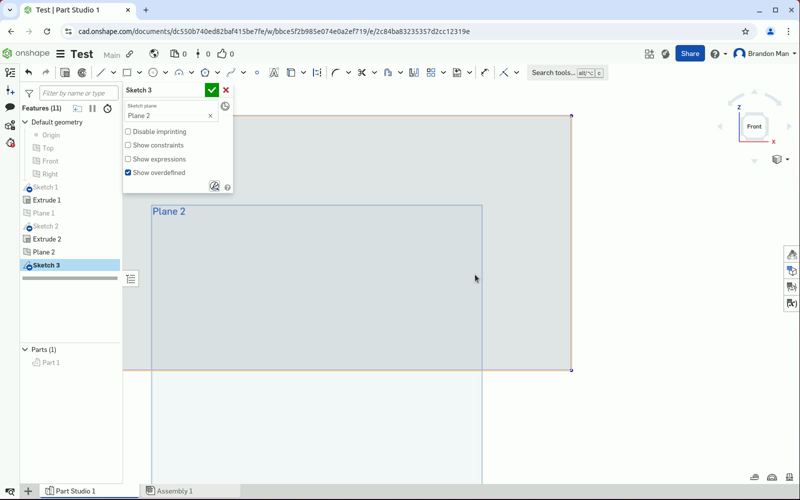
click(475, 274)
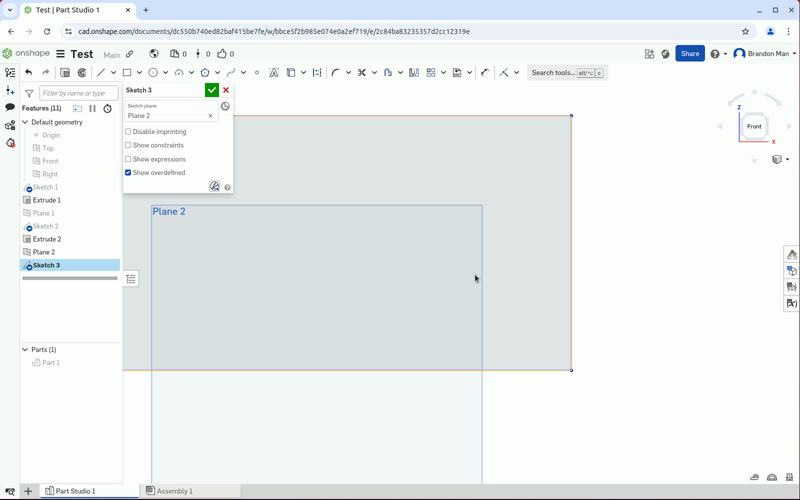
scroll(-6)
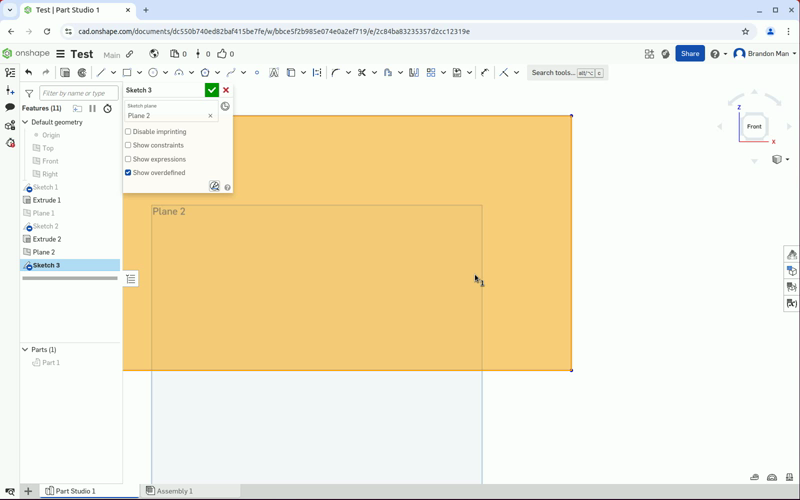
scroll(-6)
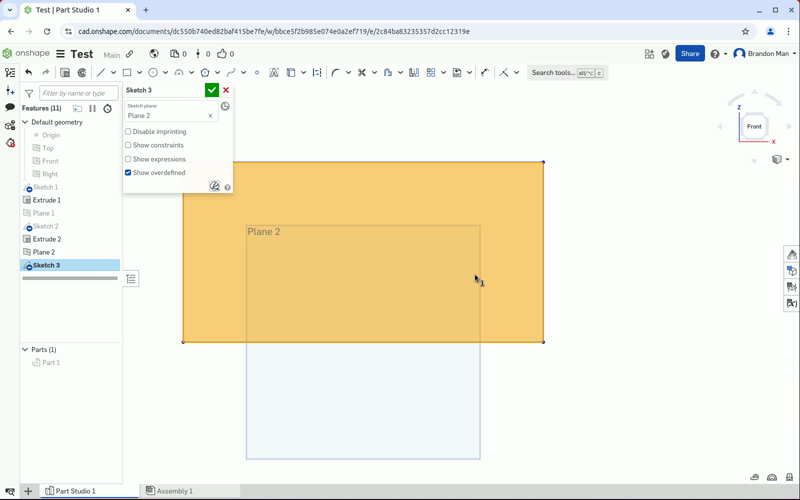
scroll(-6)
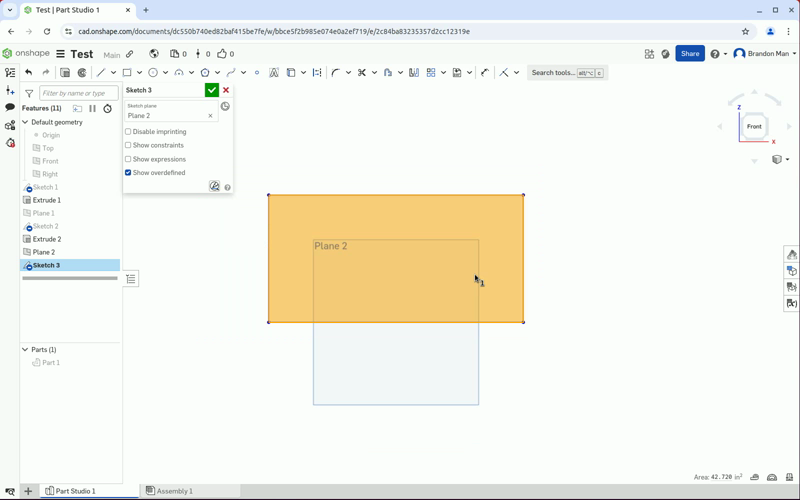
scroll(-6)
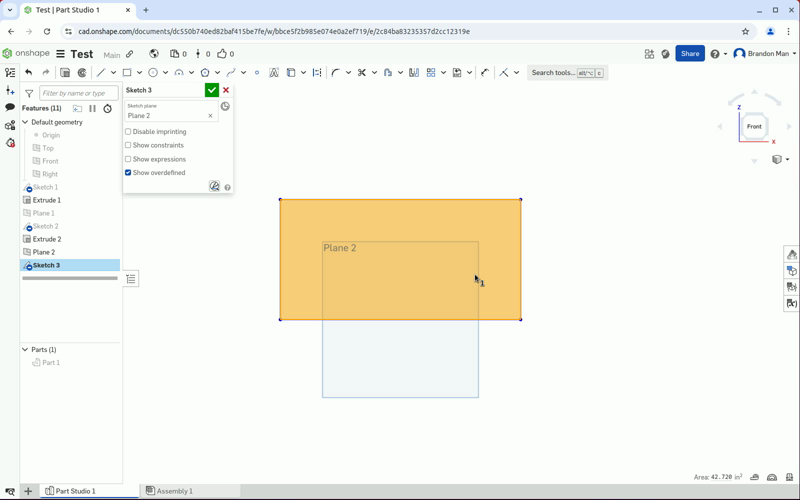
scroll(-6)
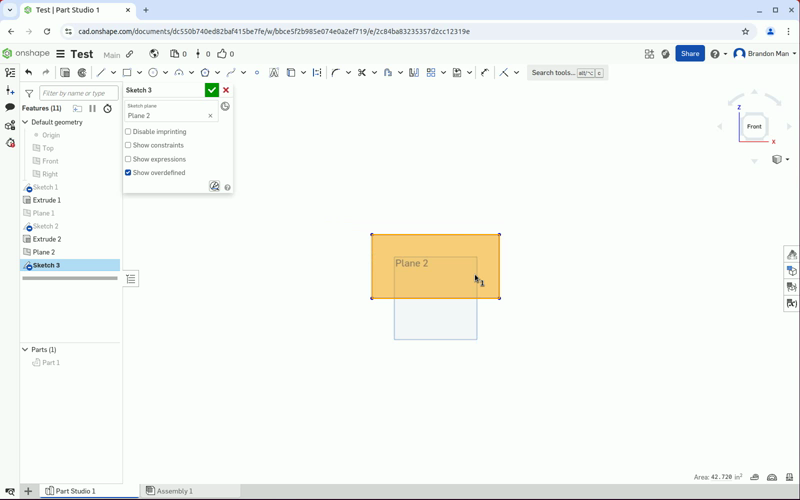
scroll(-6)
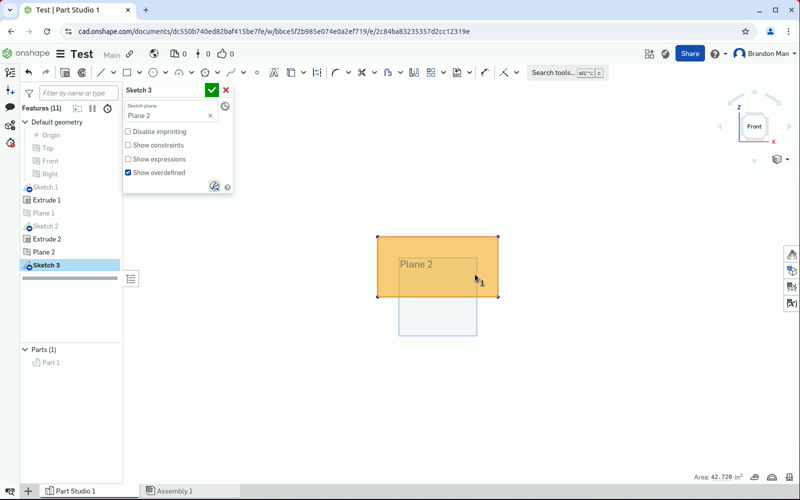
scroll(-6)
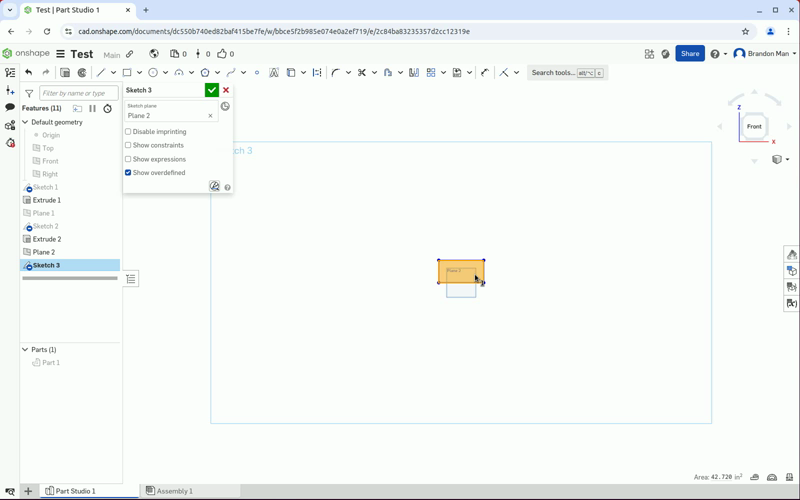
mouse_move(73, 352)
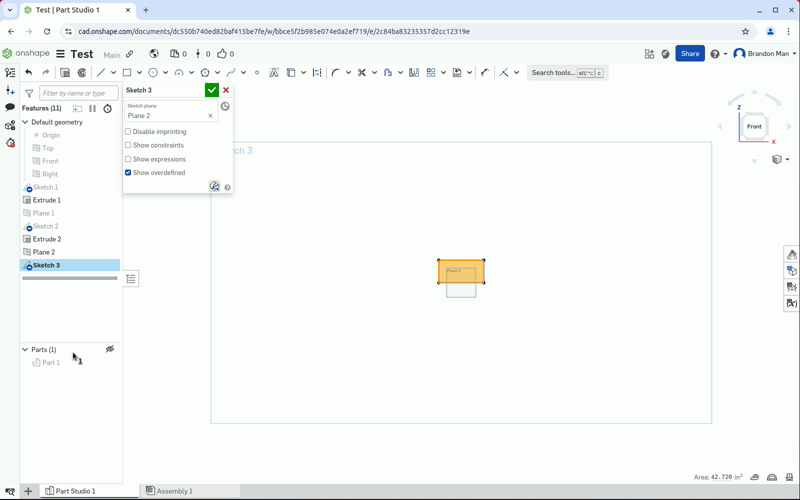
key(shift+y)
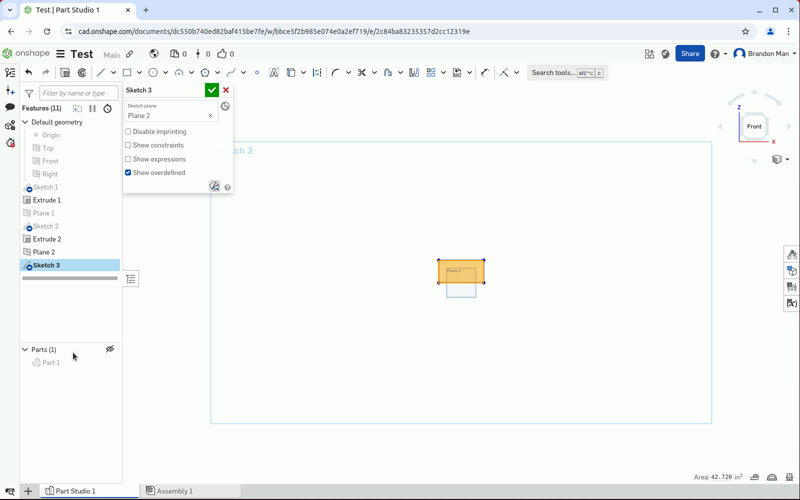
key(shift+e)
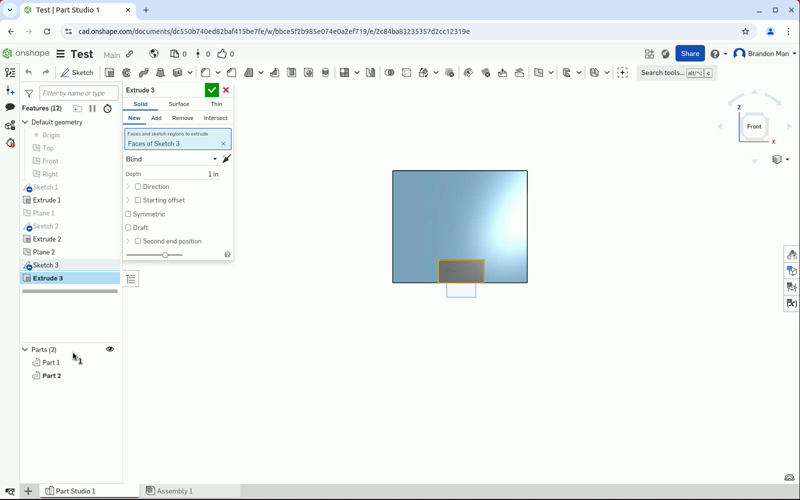
mouse_move(143, 106)
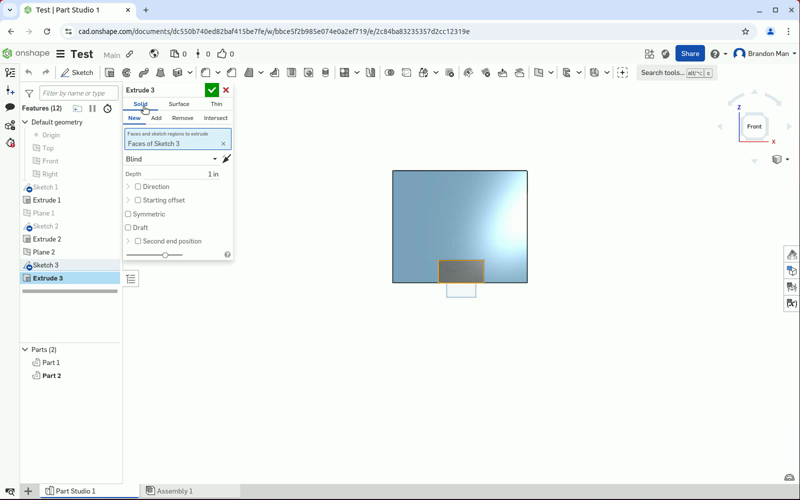
click(143, 106)
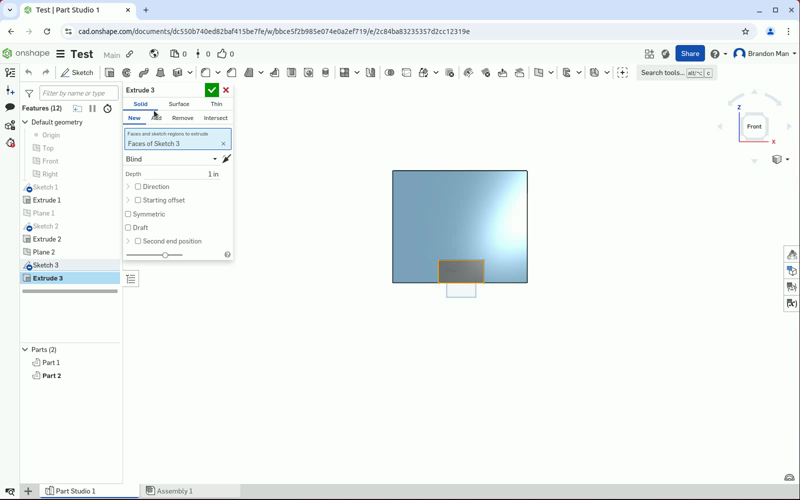
mouse_move(186, 120)
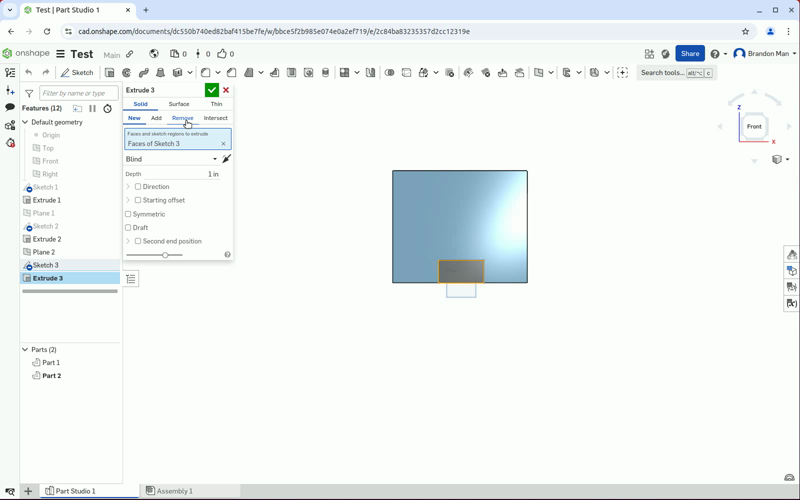
click(186, 120)
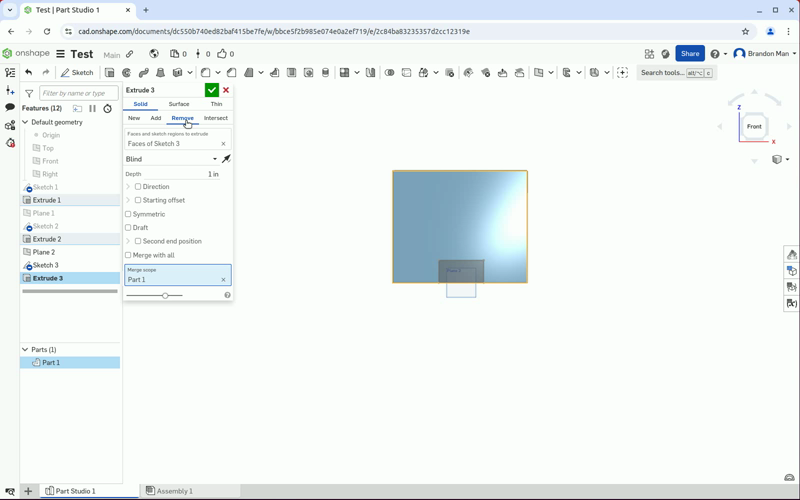
key(tab, 4)
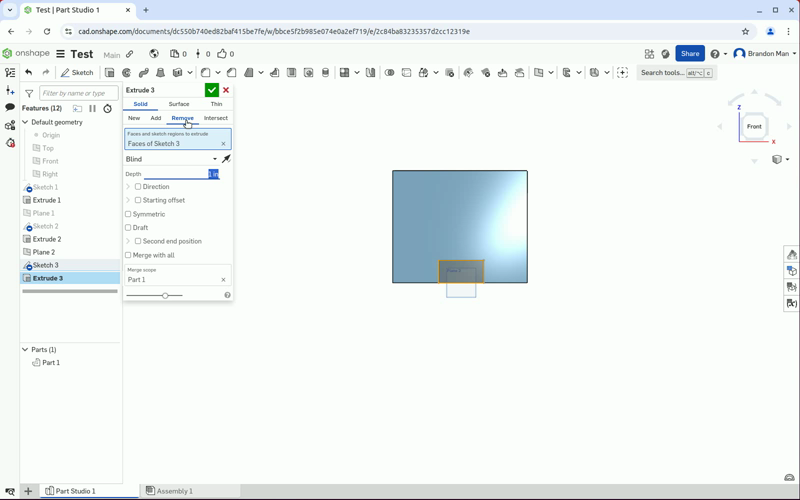
text(18.535)
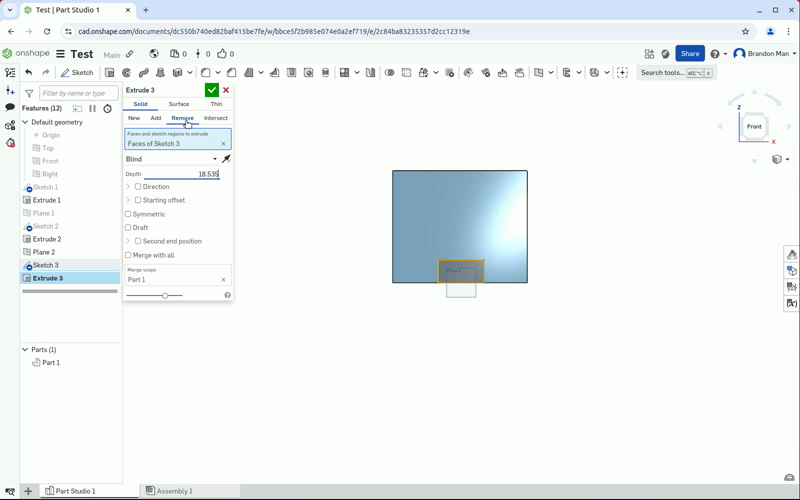
key(tab, 6)
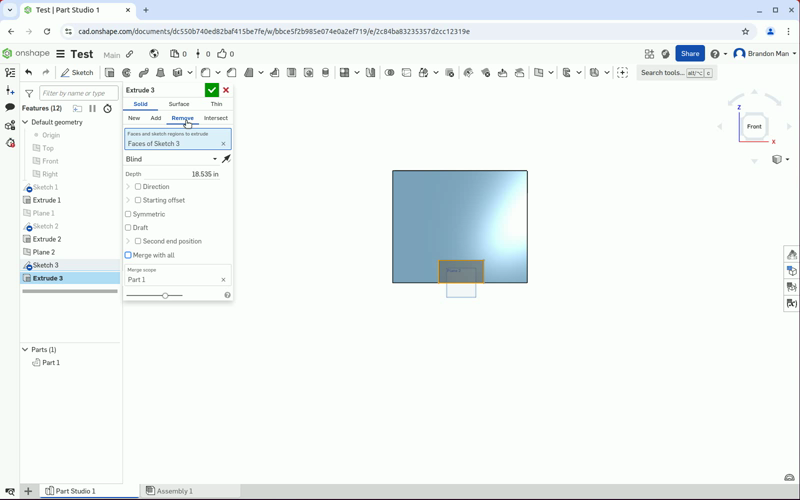
key(space)
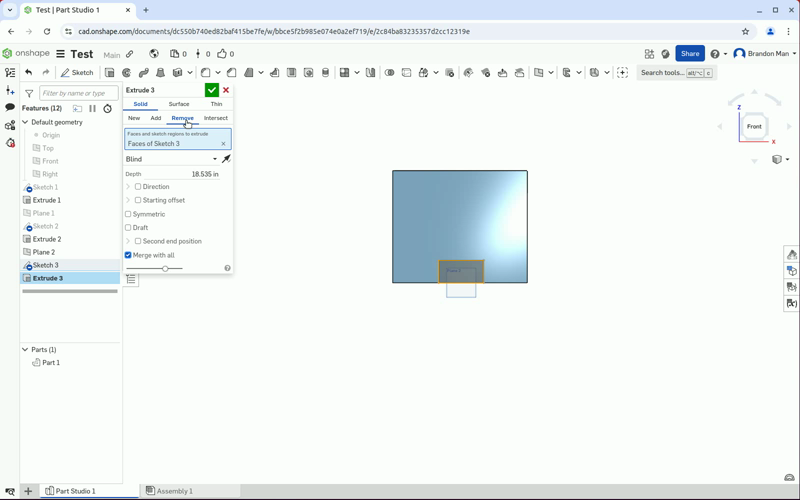
key(enter)
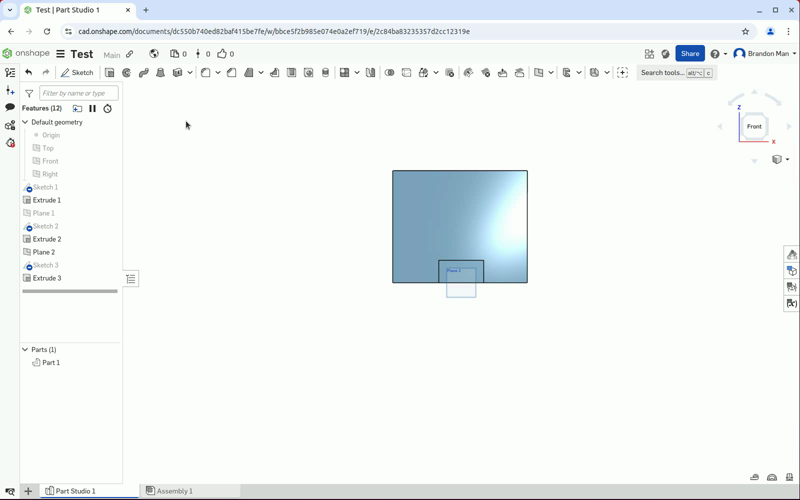
key(shift+h)
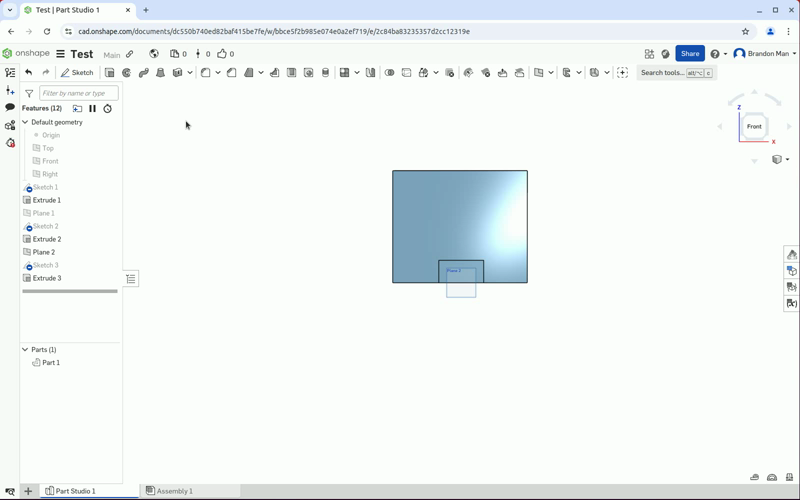
key(shift+h)
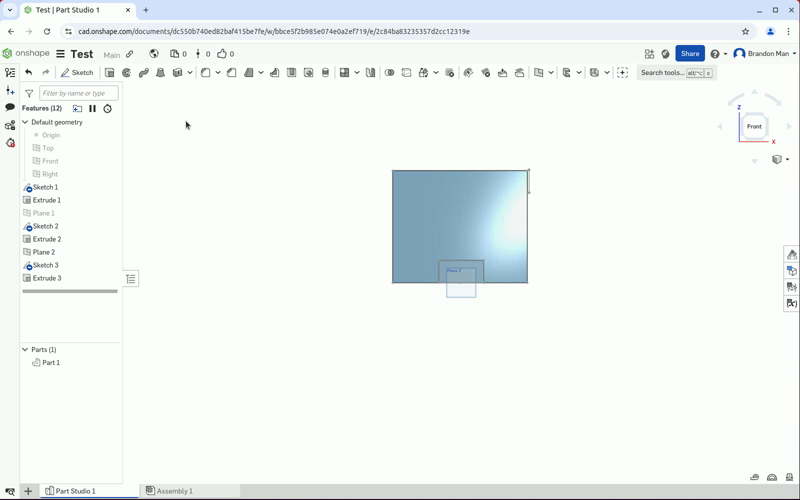
key(shift+7)
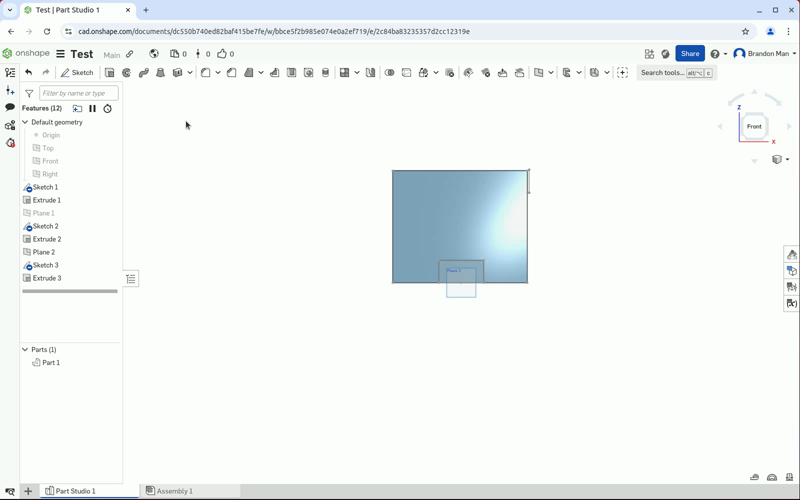
key(left, 2)
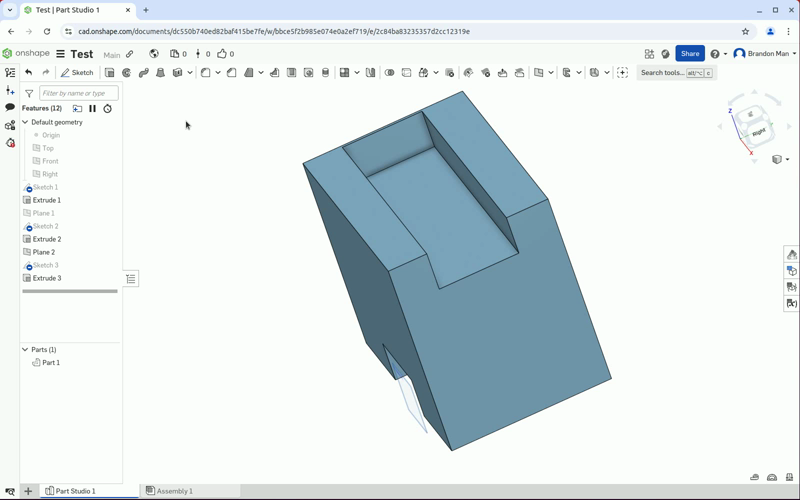
key(down, 2)
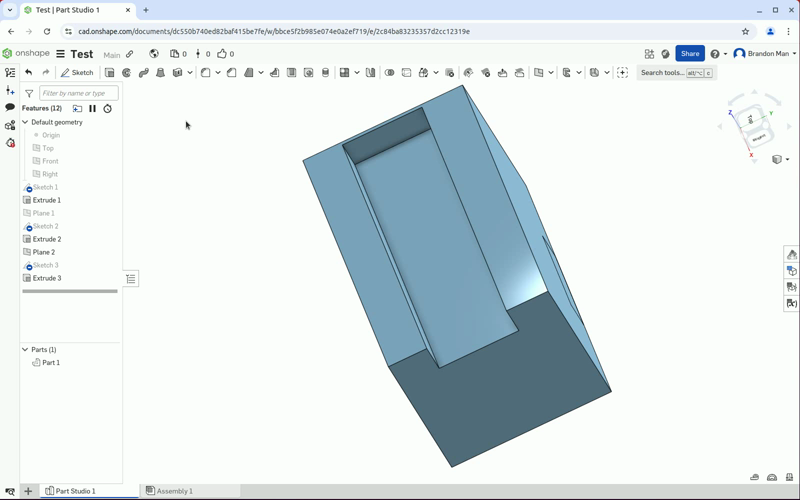
key(up, 2)
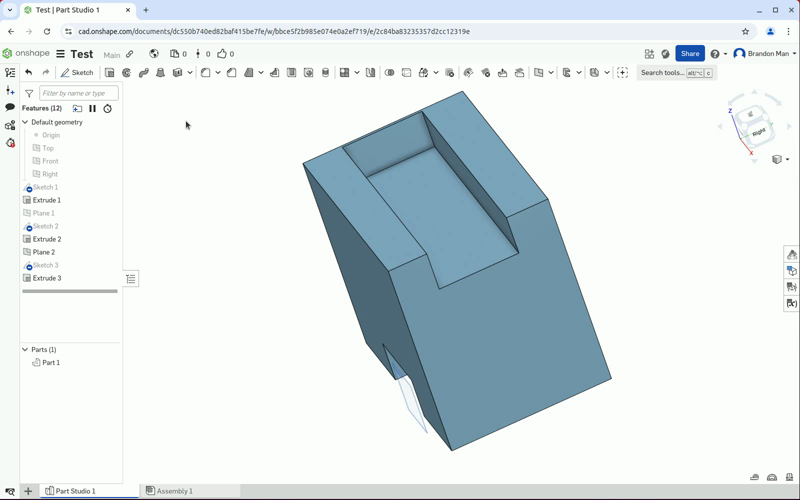
key(right, 2)
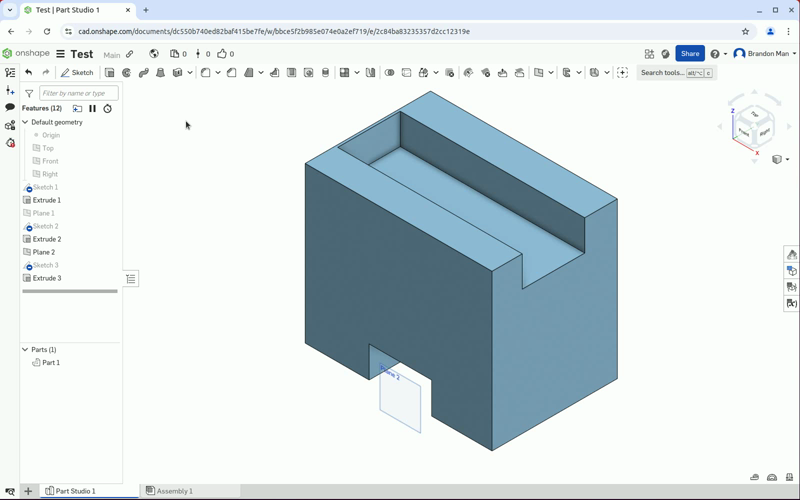
mouse_move(73, 189)
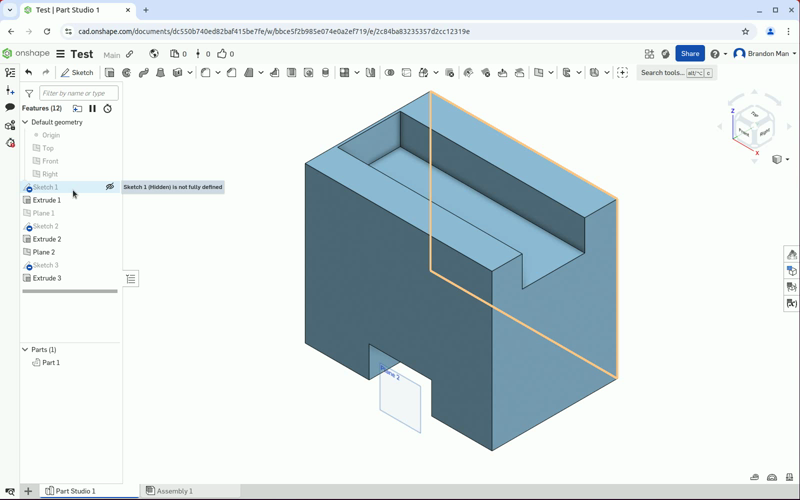
click(73, 189)